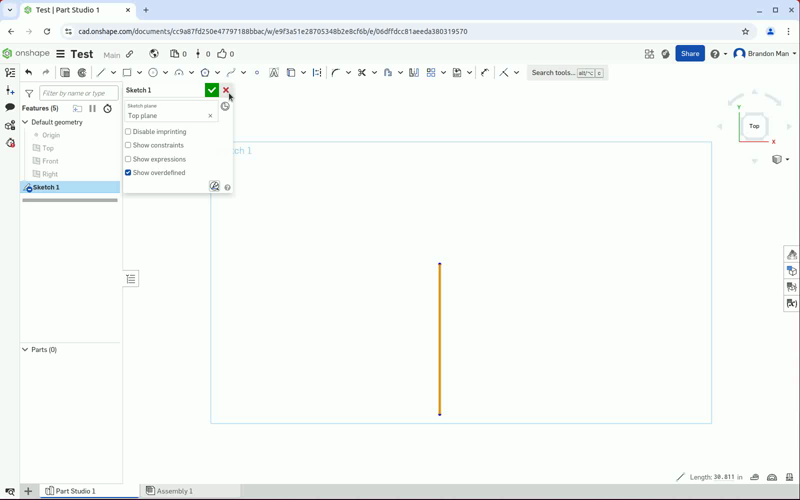
key(shift+h)
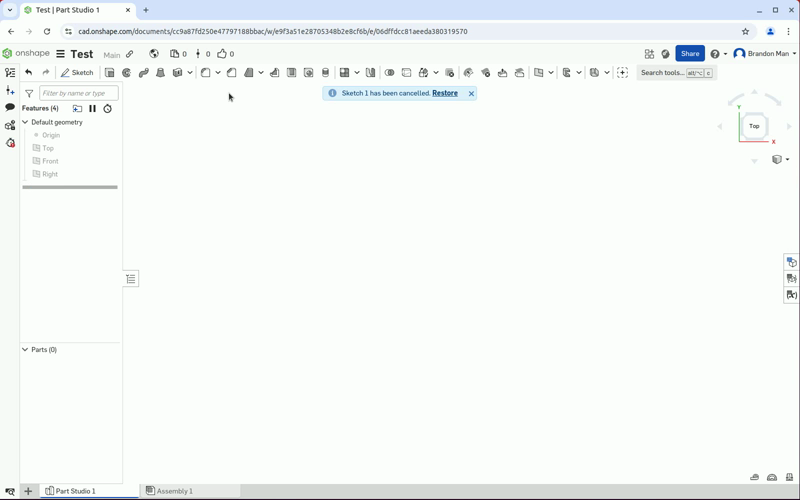
mouse_move(73, 352)
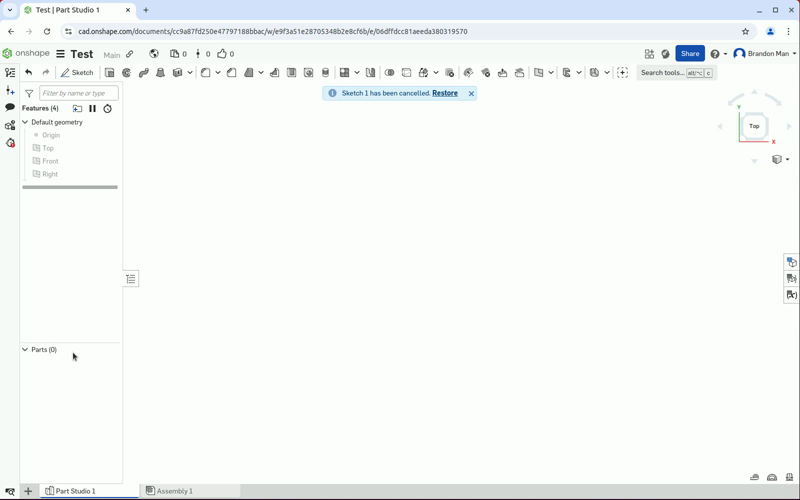
key(y)
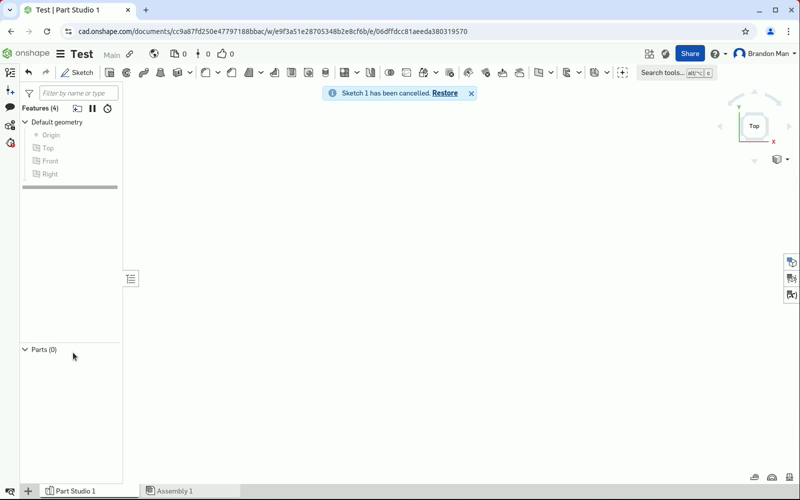
key(shift+p)
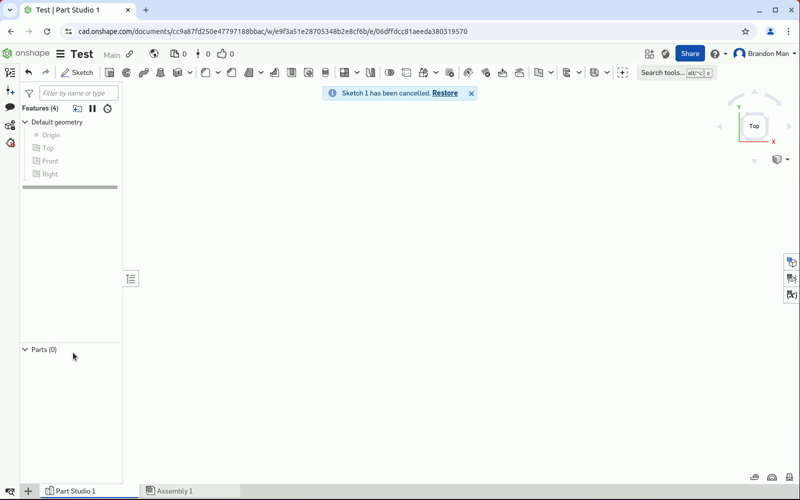
key(space)
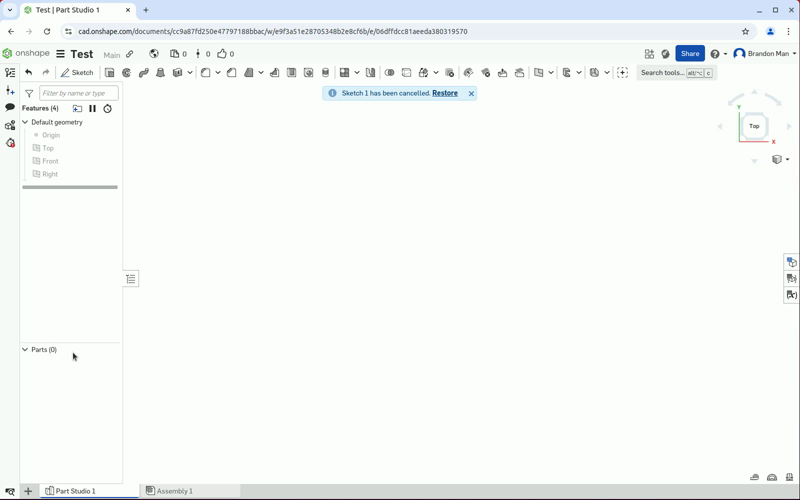
key_down(shift)
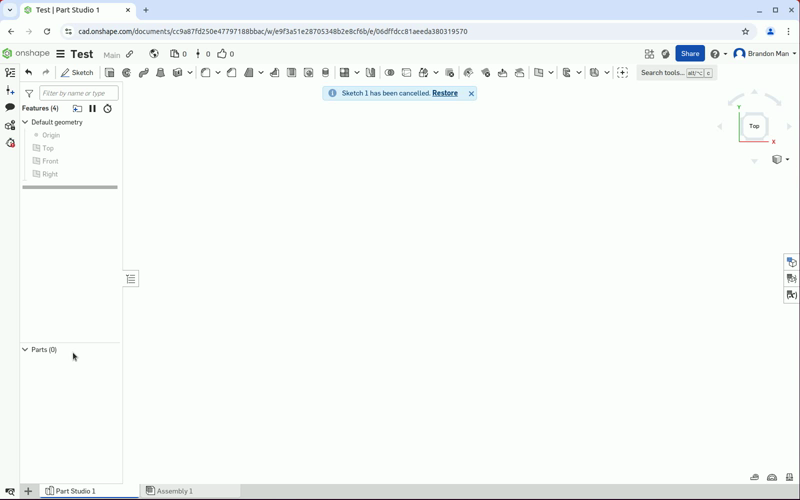
key(up)
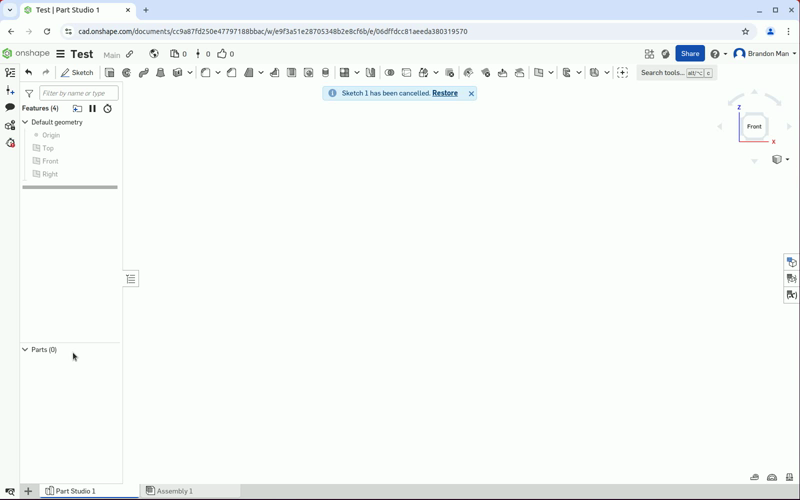
key_up(shift)
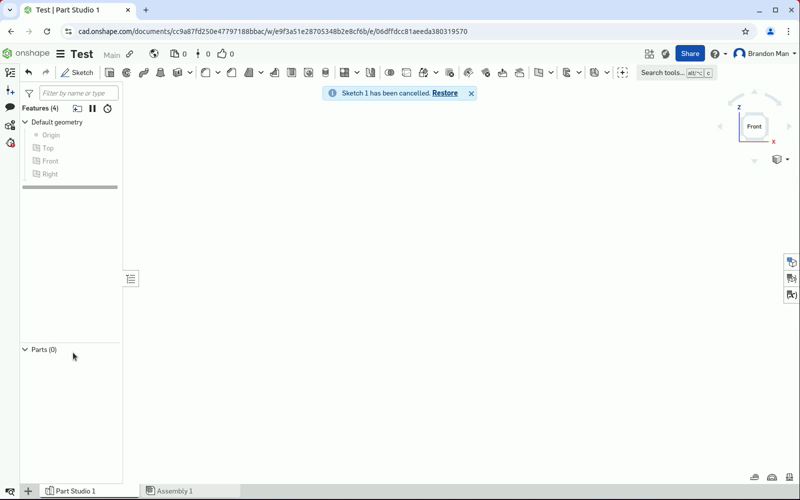
mouse_move(73, 352)
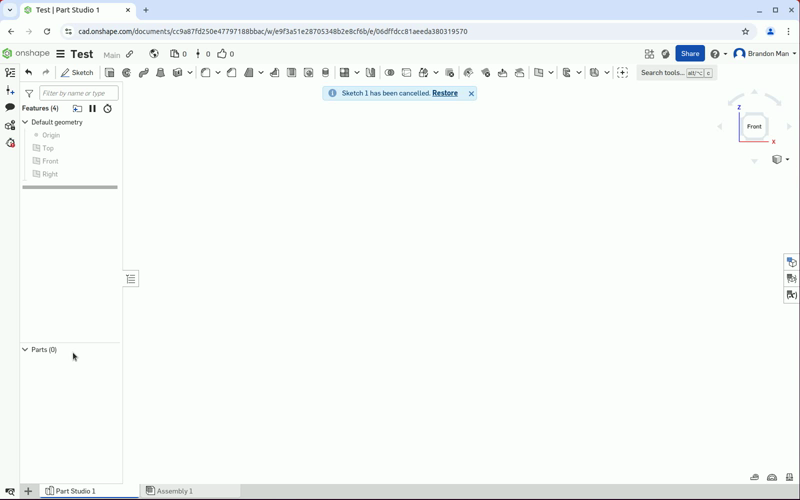
key(shift+y)
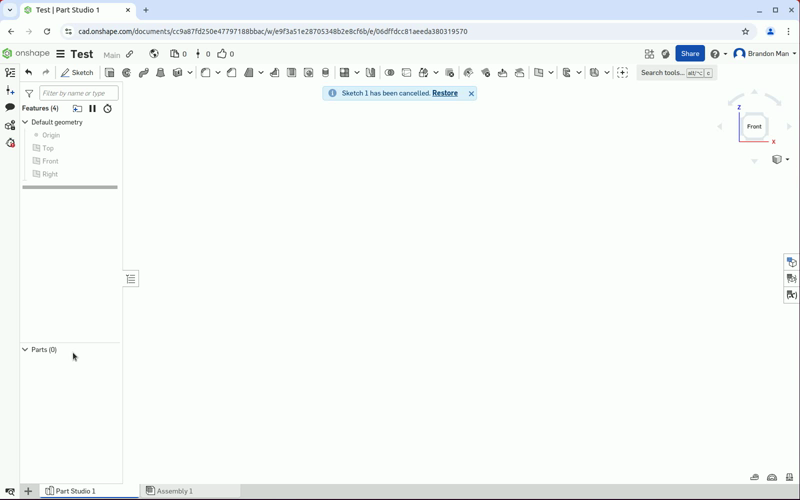
key(shift+s)
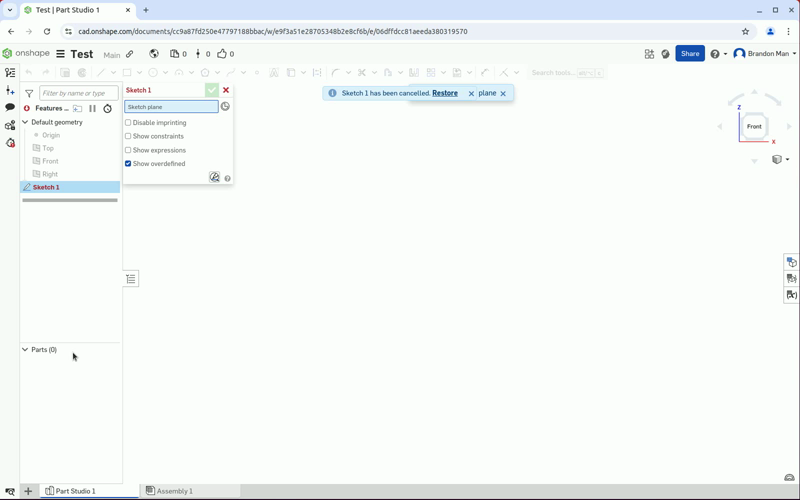
mouse_move(73, 163)
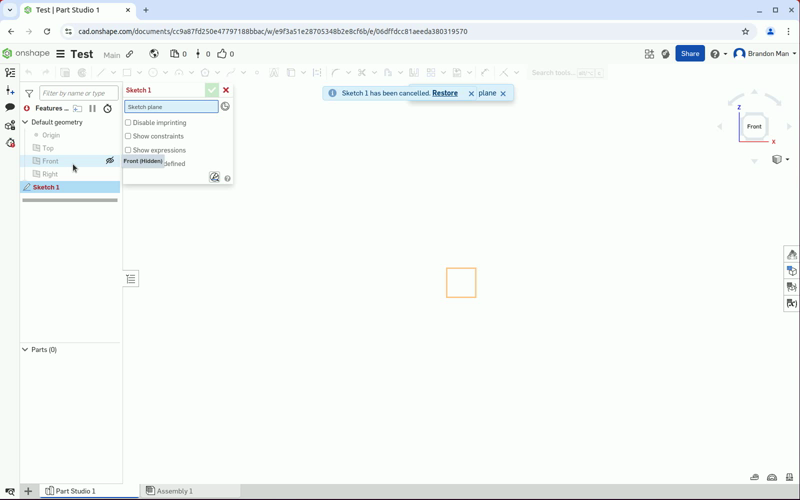
click(73, 163)
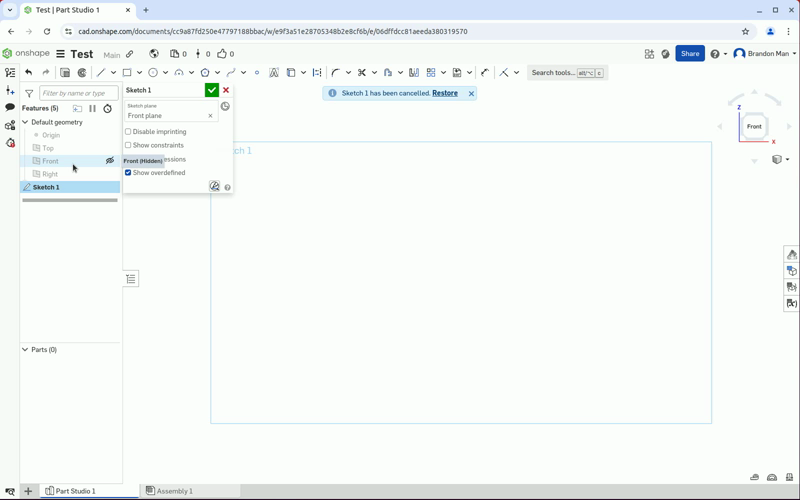
mouse_move(73, 352)
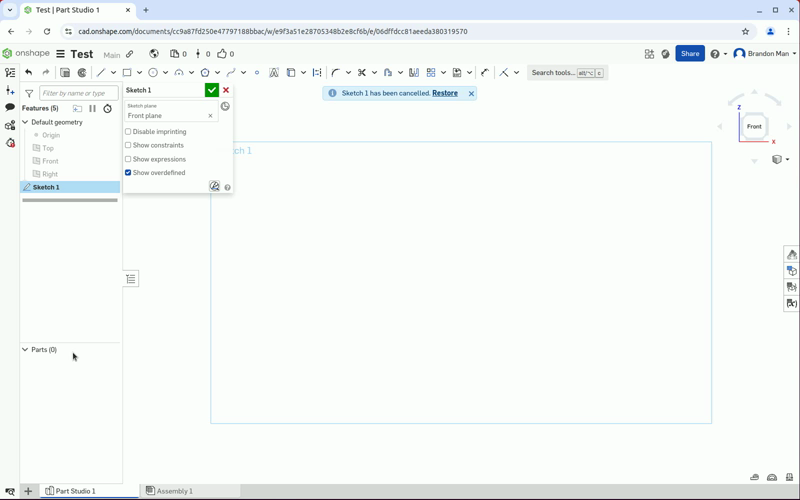
key(y)
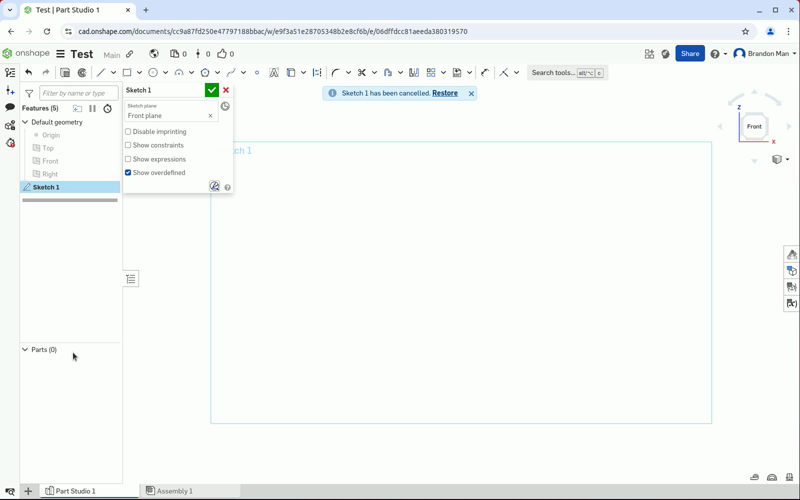
key(l)
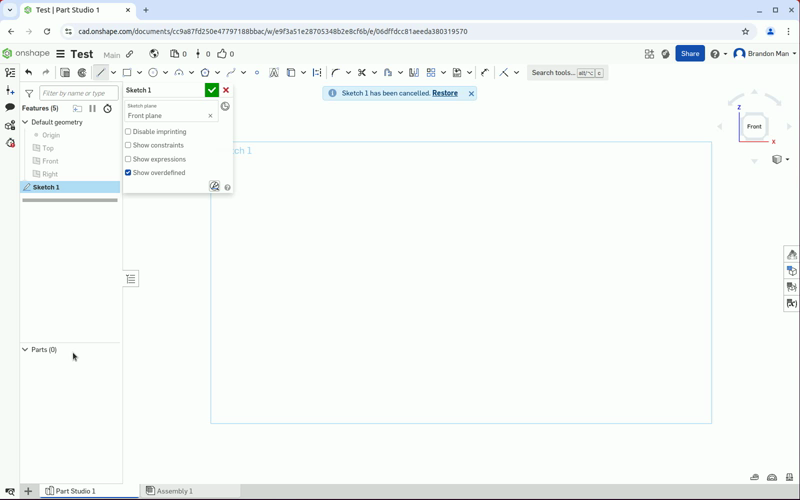
key_down(shift)
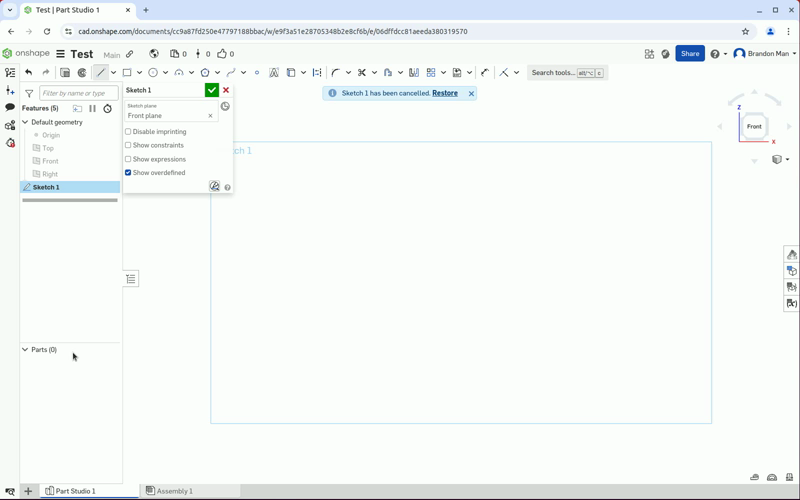
mouse_move(460, 282)
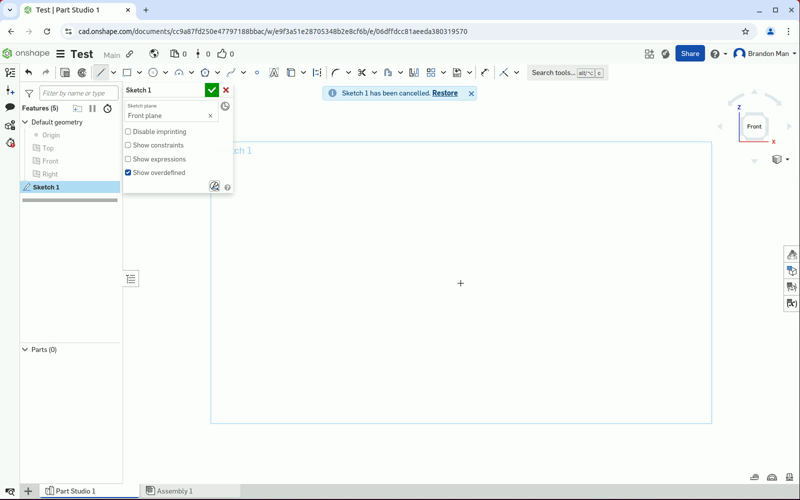
click(460, 282)
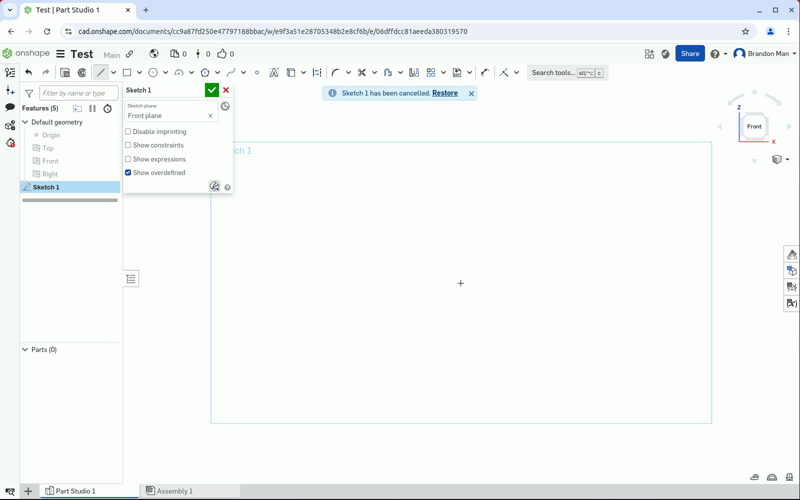
key_up(shift)
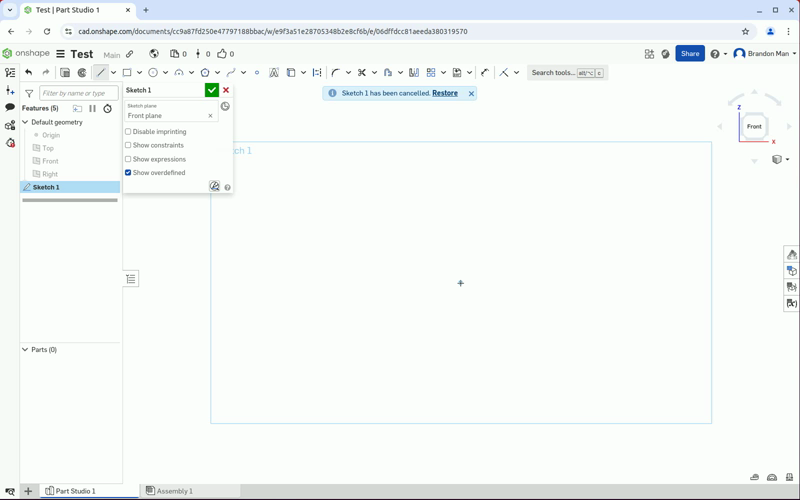
key_down(shift)
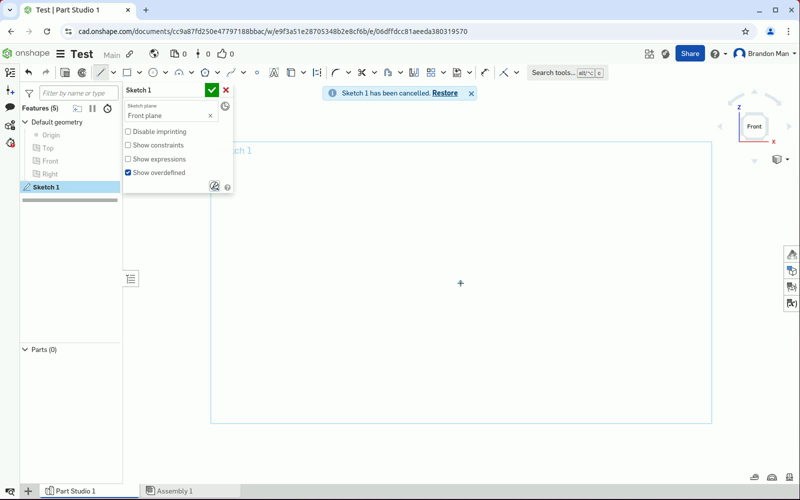
mouse_move(555, 282)
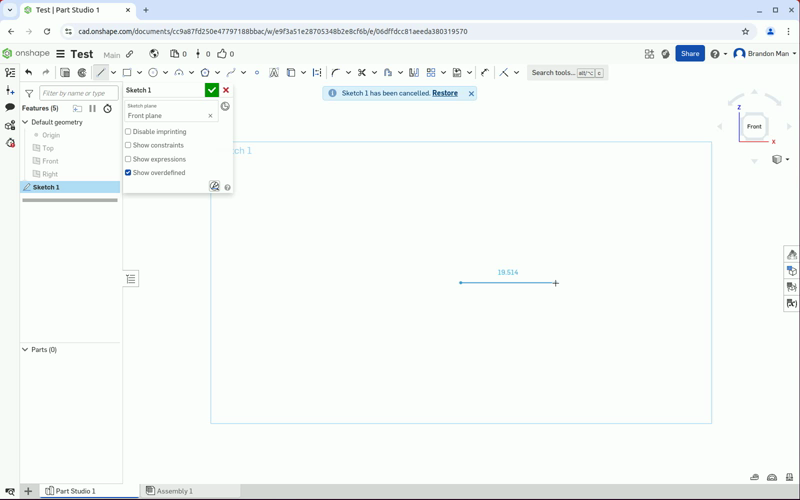
click(555, 282)
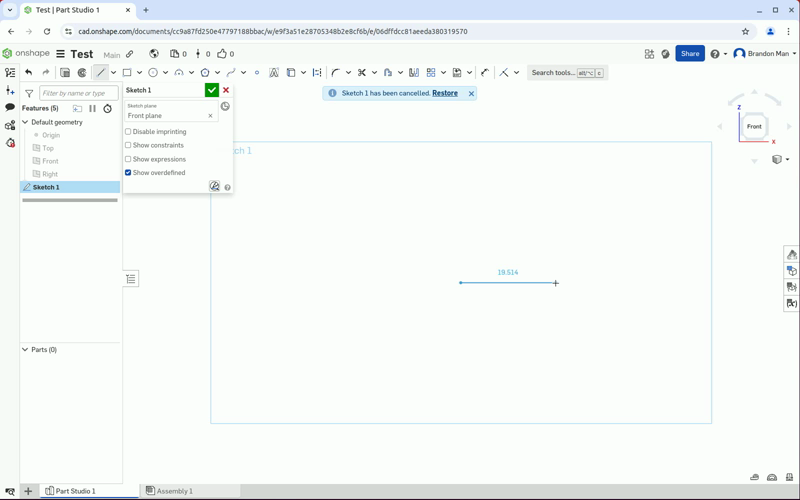
key_up(shift)
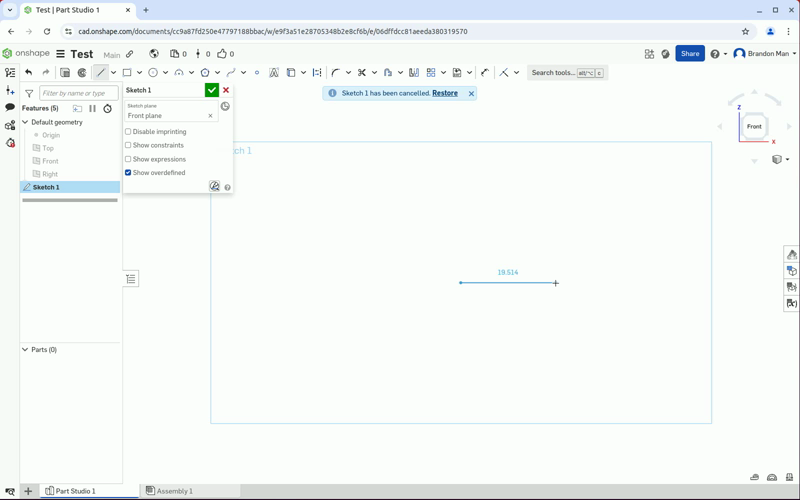
key_down(shift)
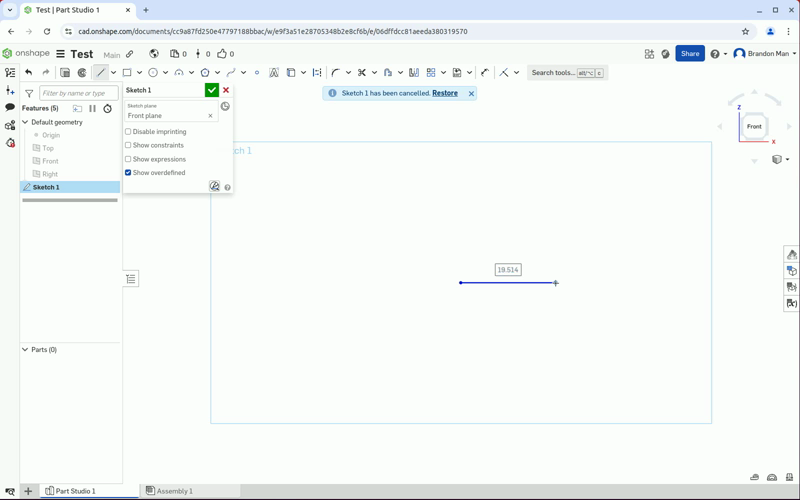
mouse_move(555, 187)
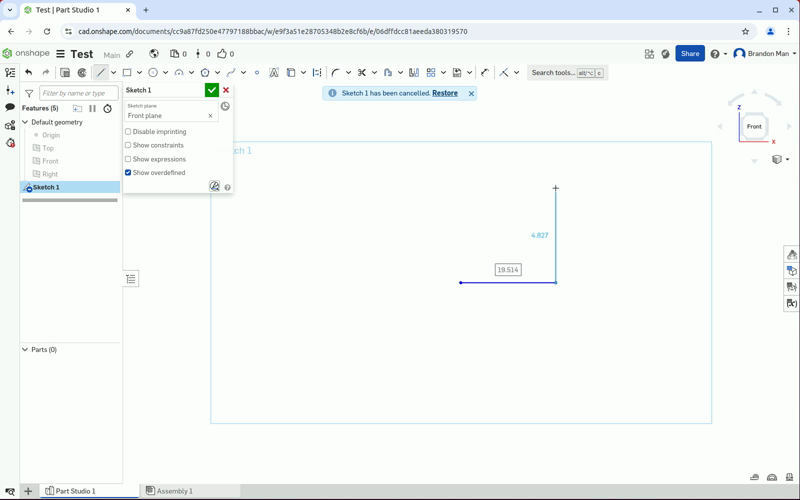
click(555, 187)
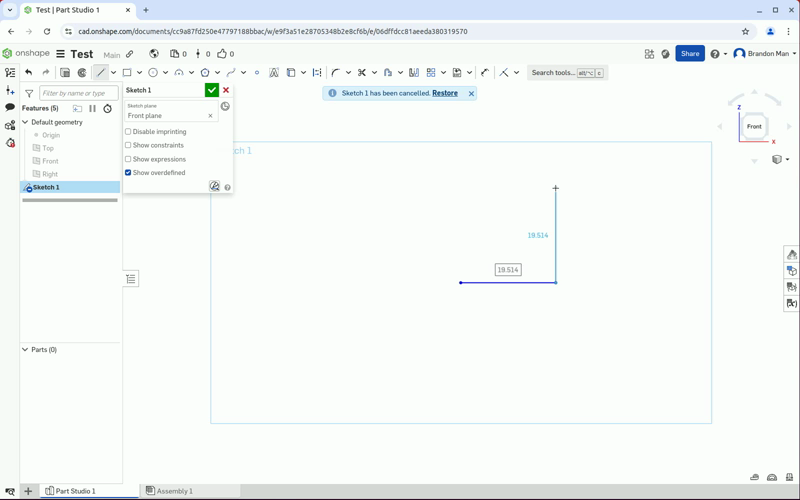
key_up(shift)
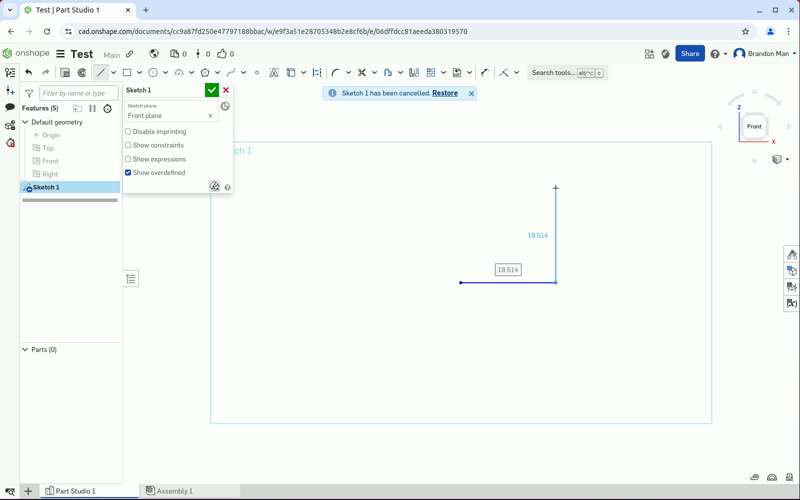
key_down(shift)
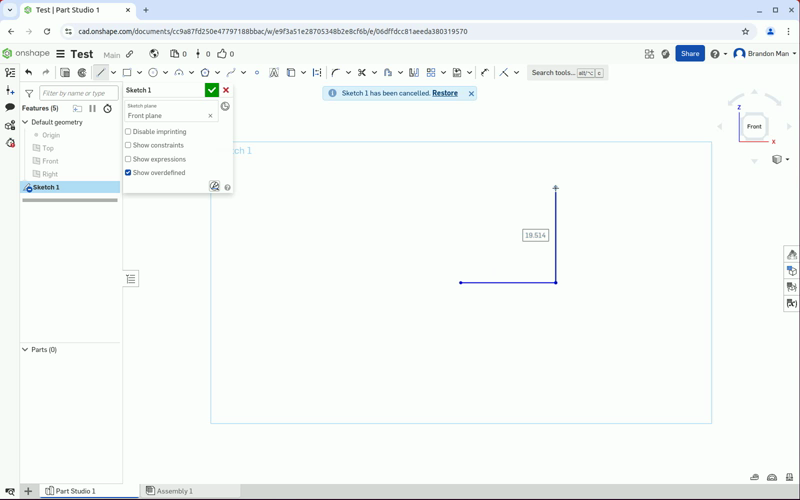
mouse_move(460, 187)
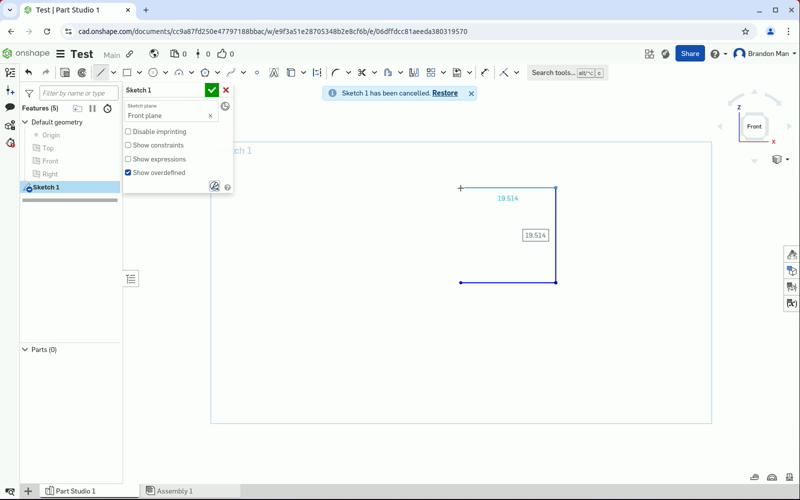
click(460, 187)
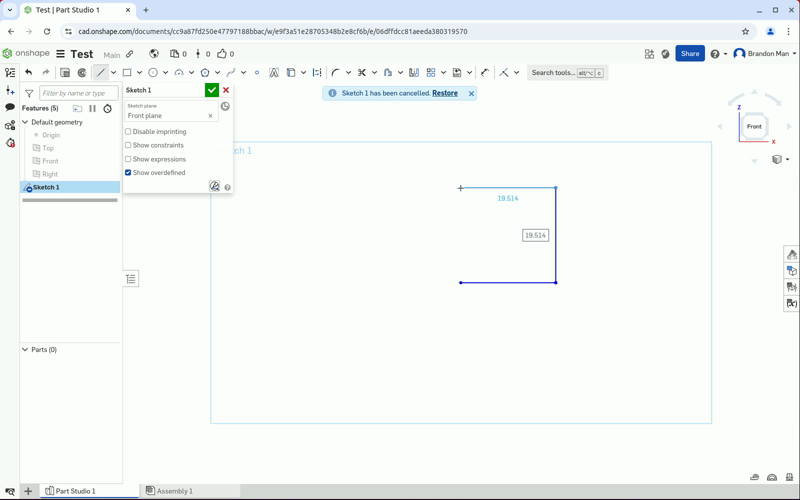
key_up(shift)
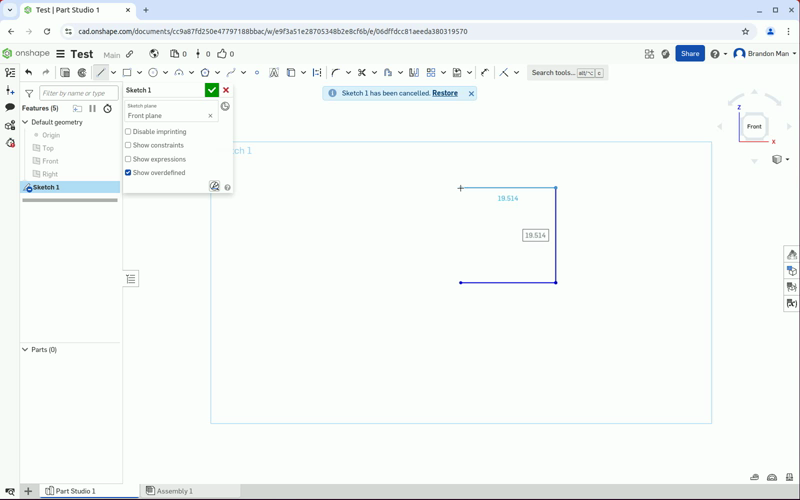
key_down(shift)
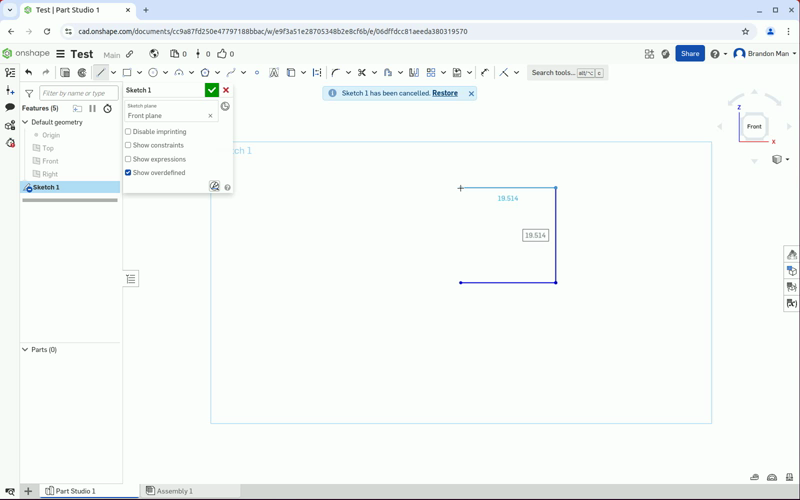
mouse_move(460, 282)
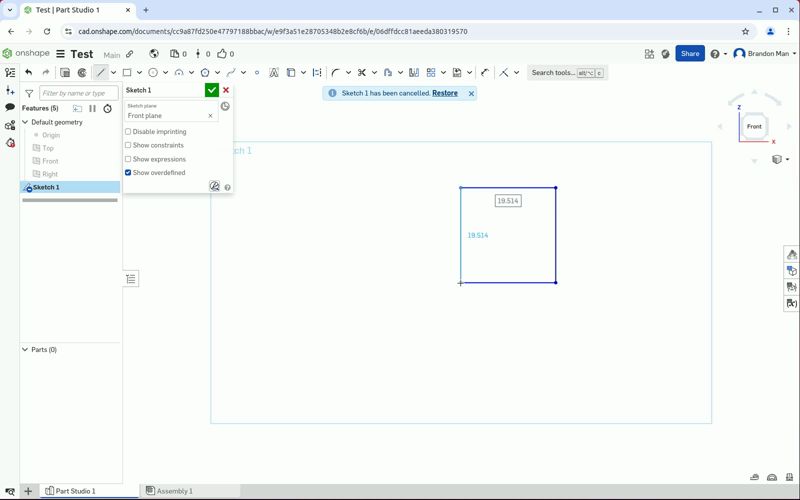
key_up(shift)
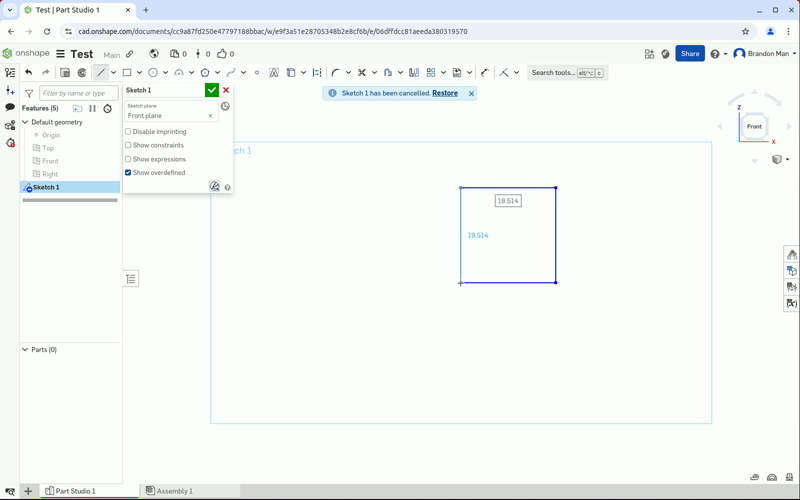
click(460, 282)
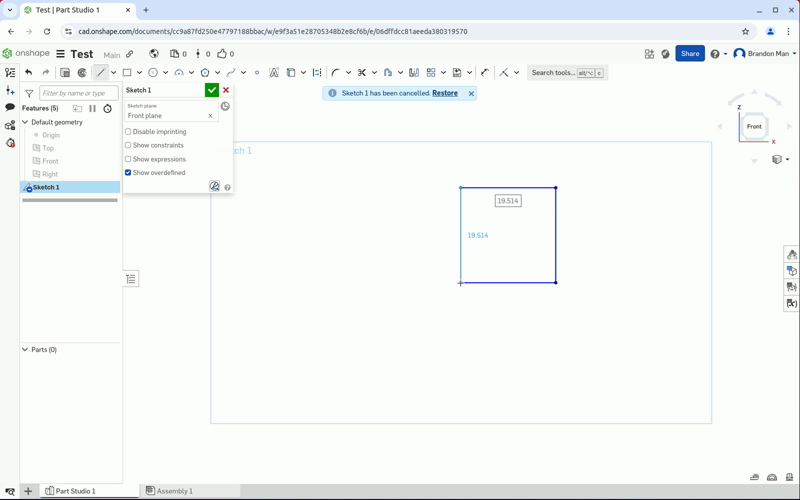
key(esc)
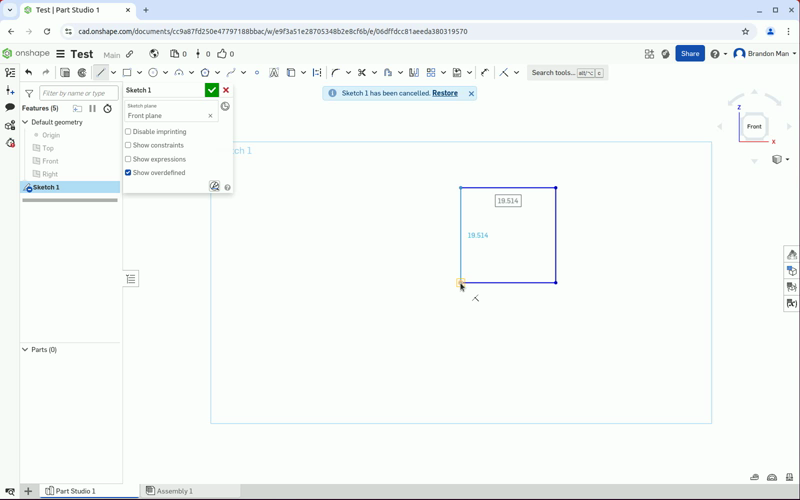
key(l)
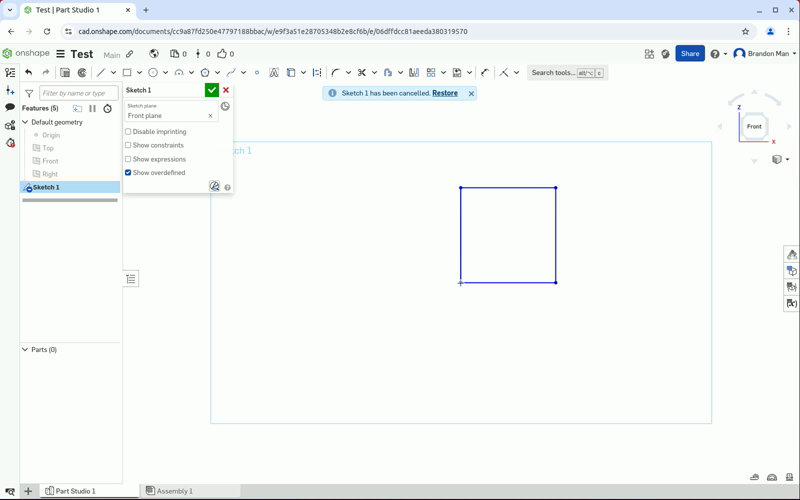
key_down(shift)
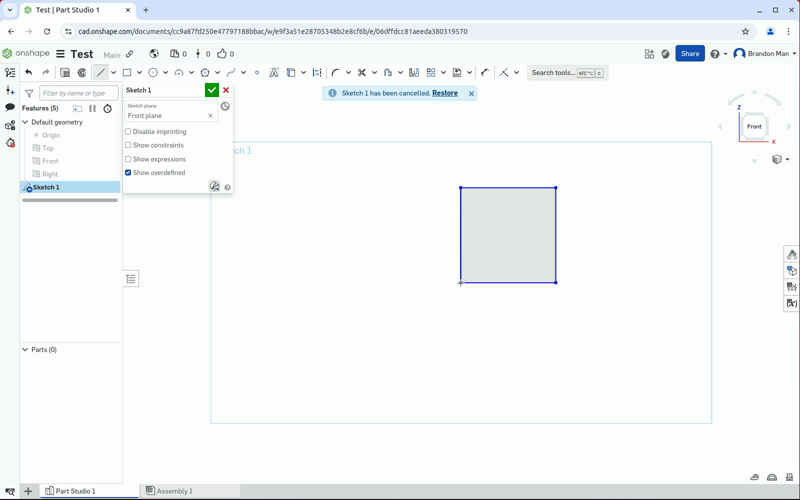
mouse_move(461, 282)
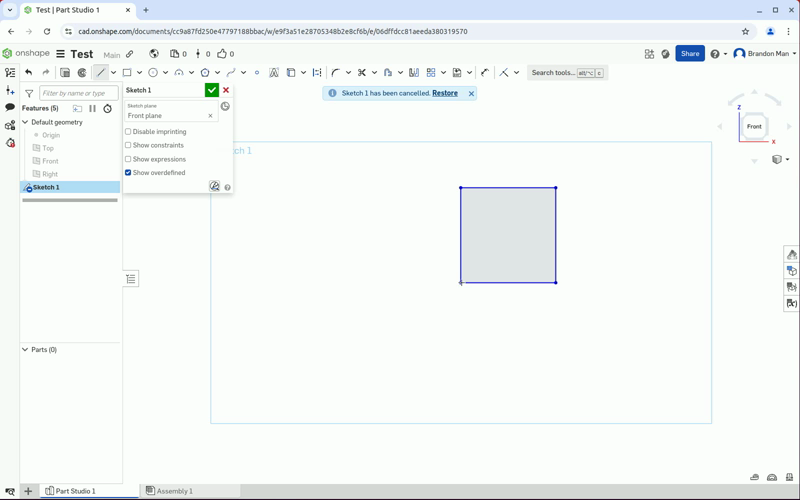
scroll(6)
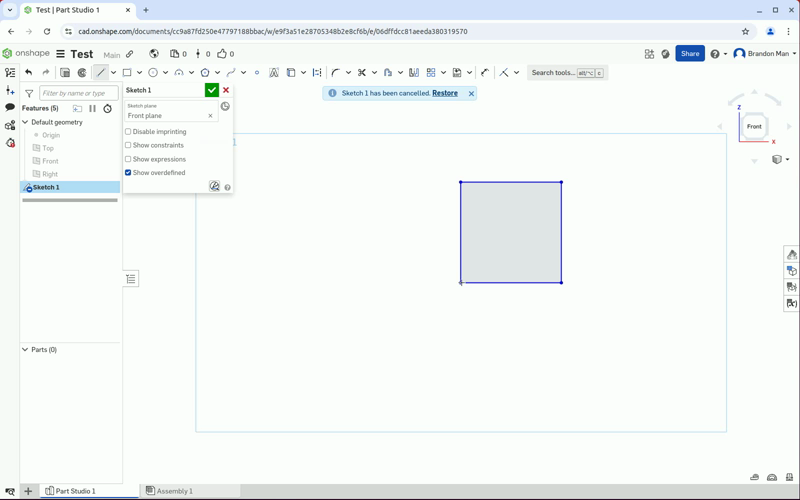
scroll(6)
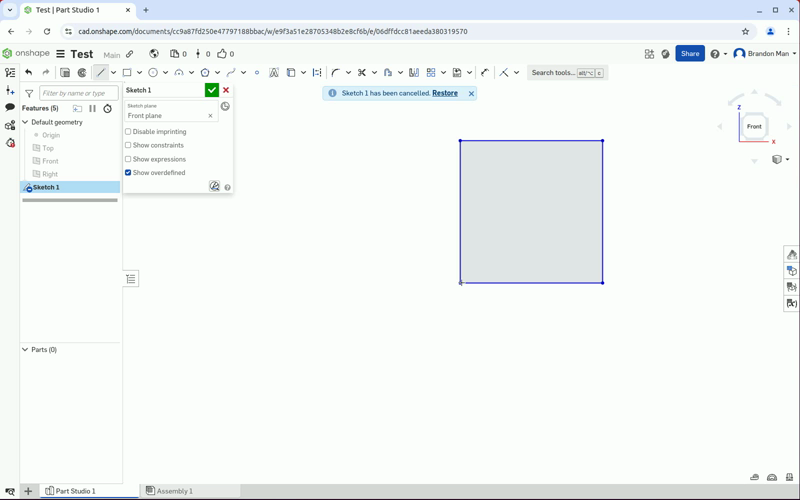
scroll(6)
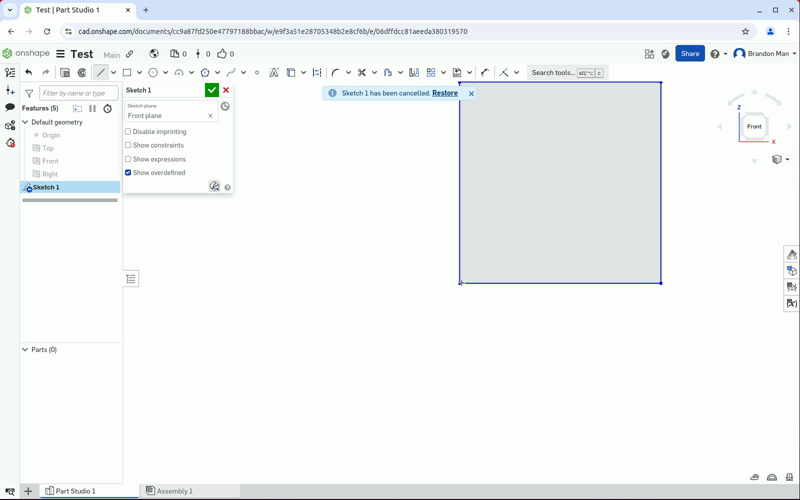
scroll(6)
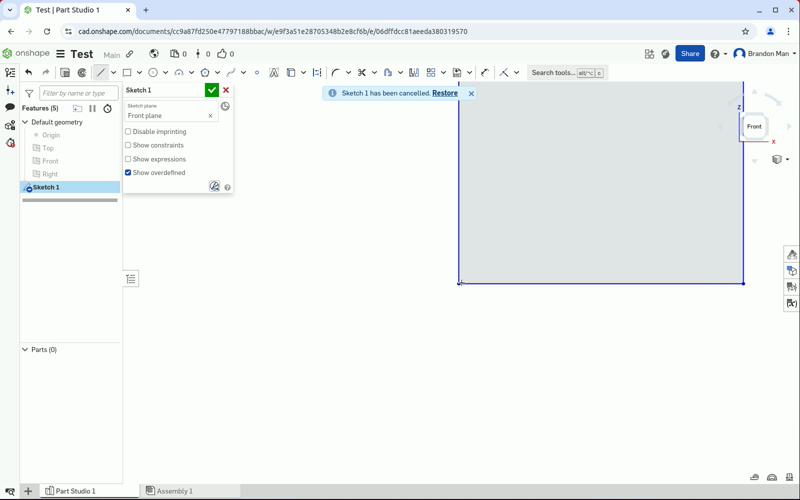
scroll(6)
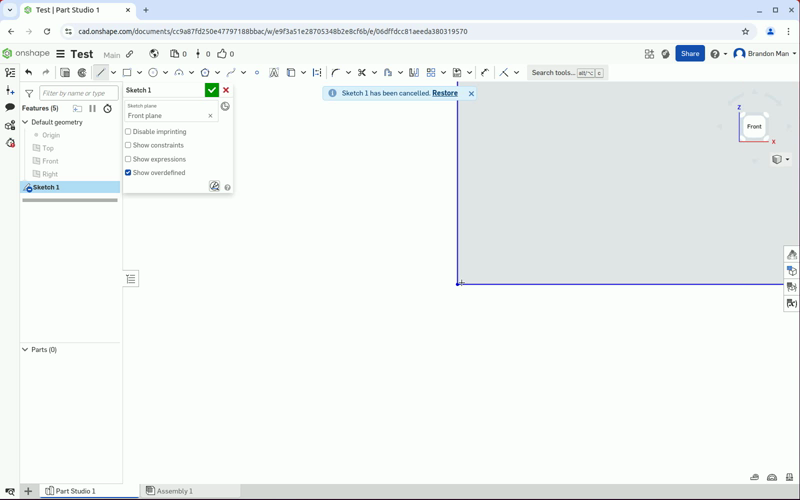
scroll(6)
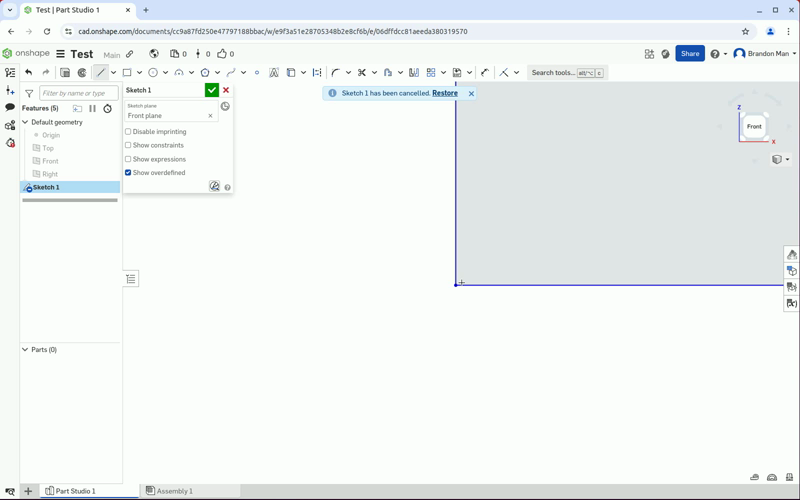
scroll(6)
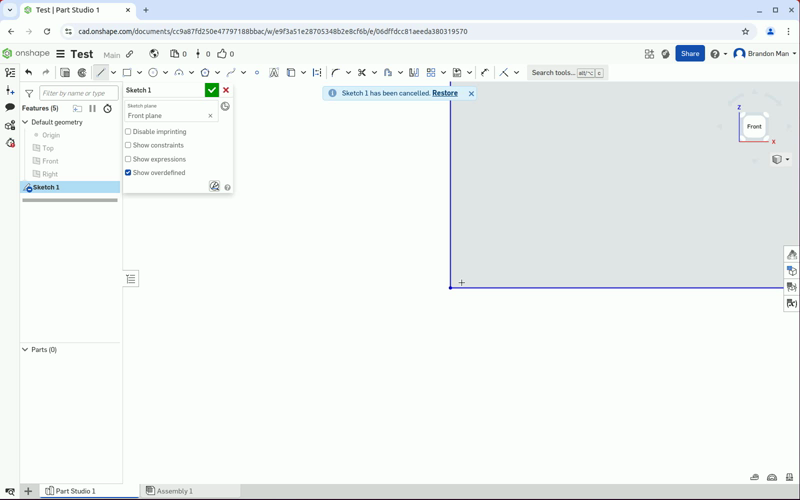
click(461, 282)
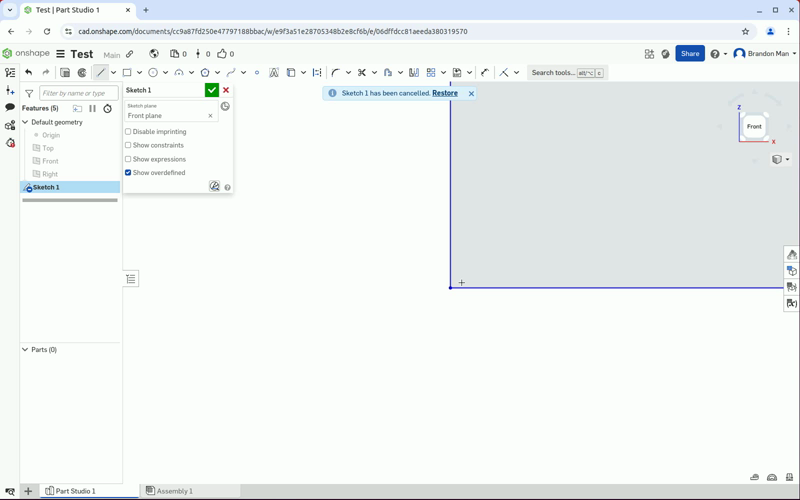
scroll(-6)
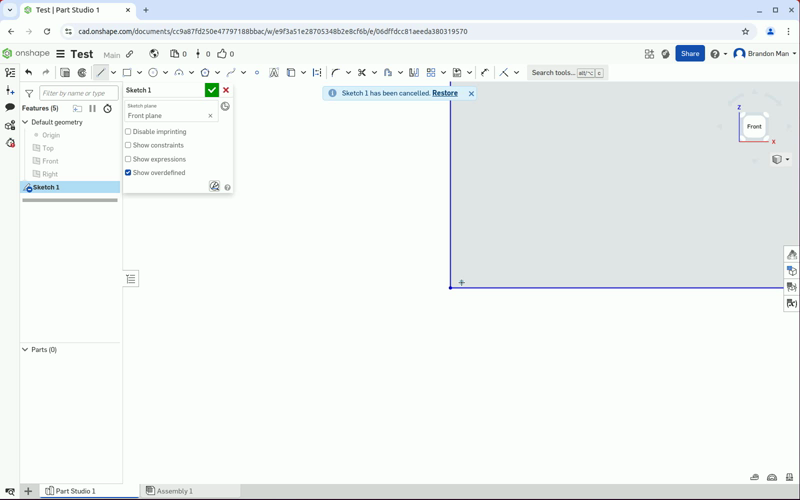
scroll(-6)
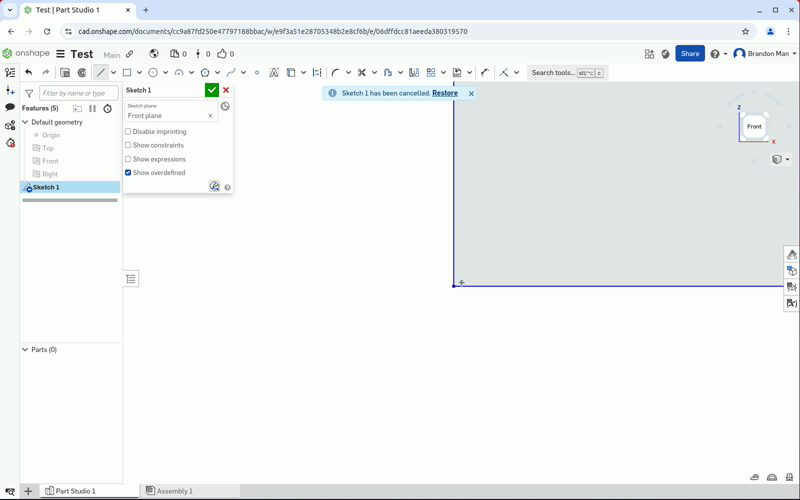
scroll(-6)
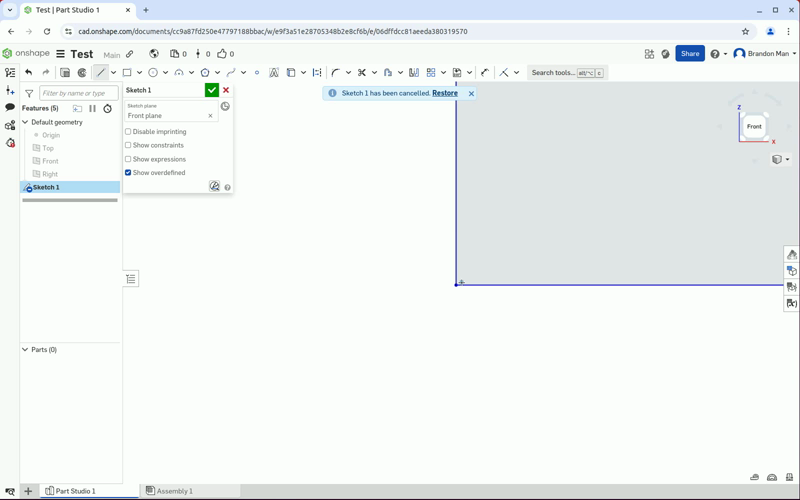
scroll(-6)
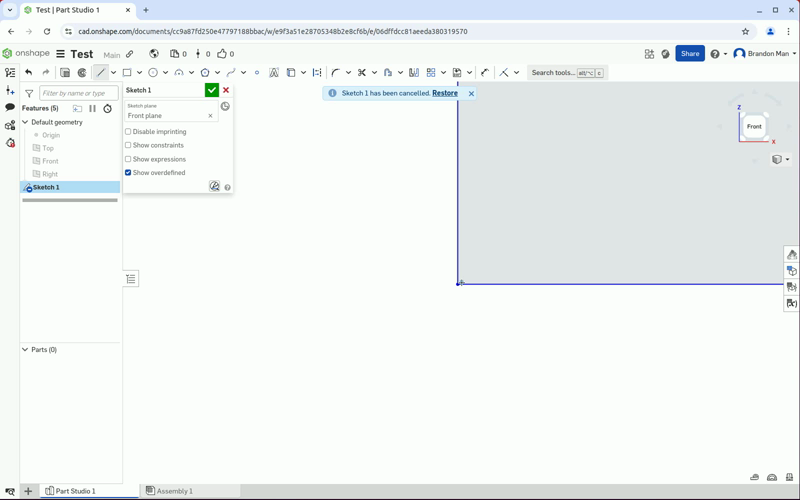
scroll(-6)
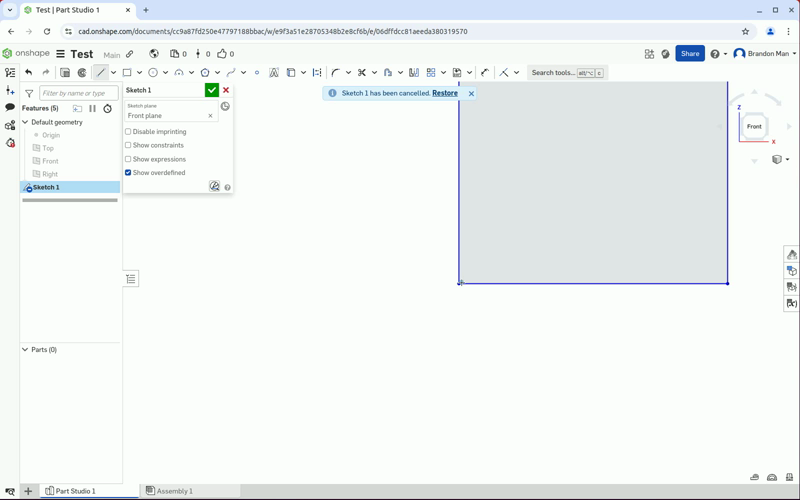
scroll(-6)
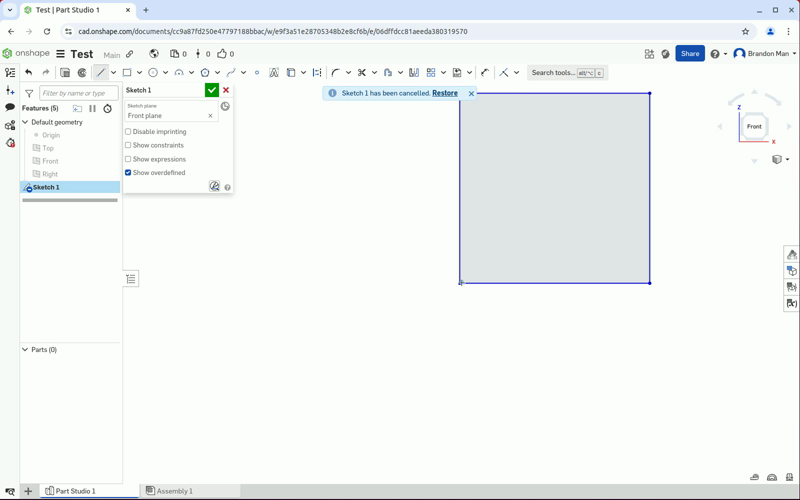
scroll(-6)
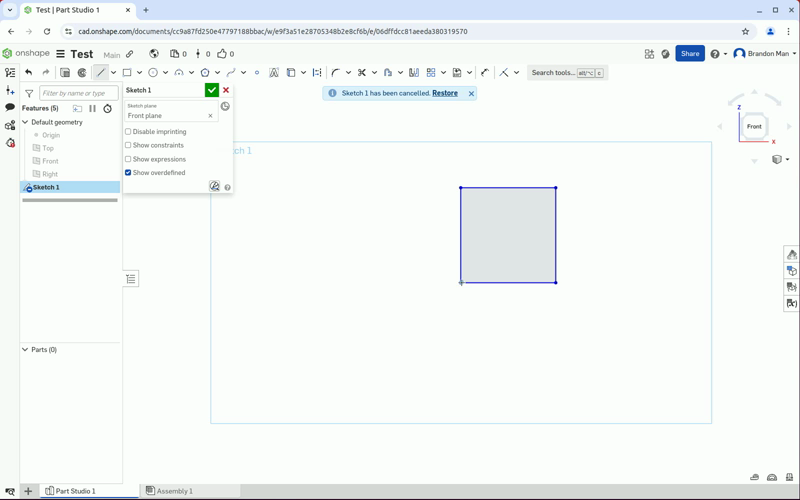
key_up(shift)
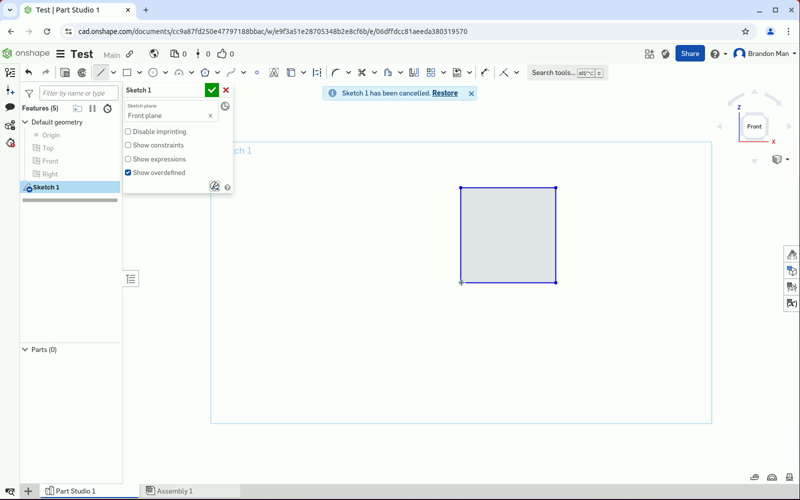
key_down(shift)
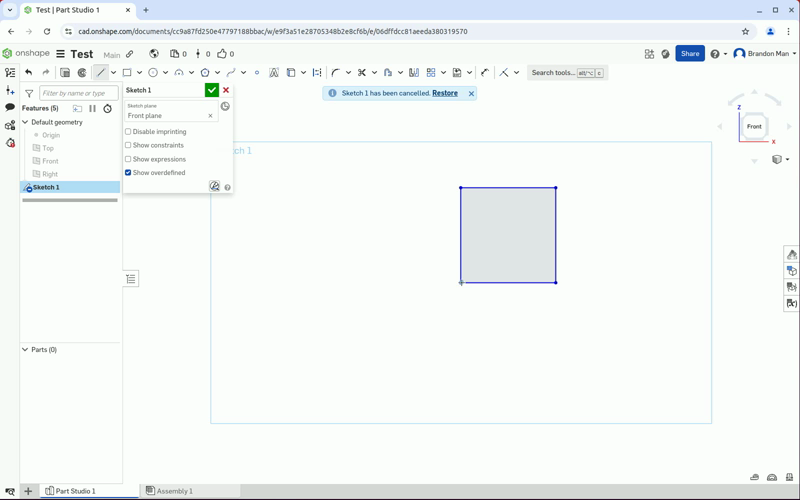
mouse_move(555, 282)
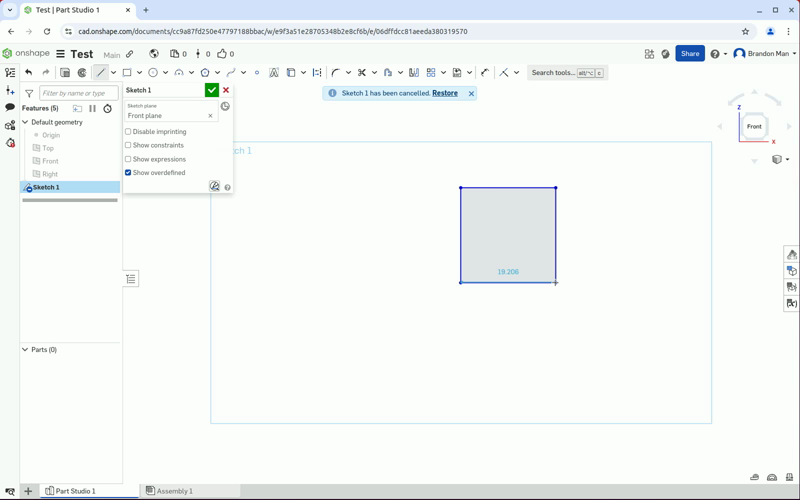
scroll(6)
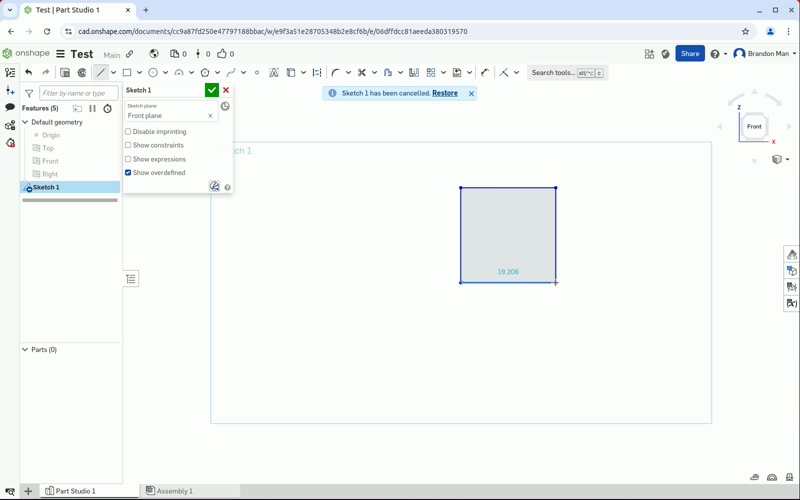
scroll(6)
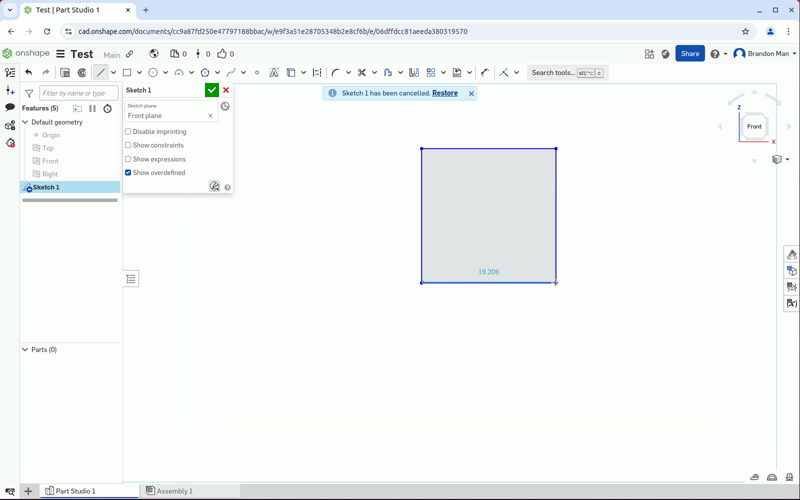
scroll(6)
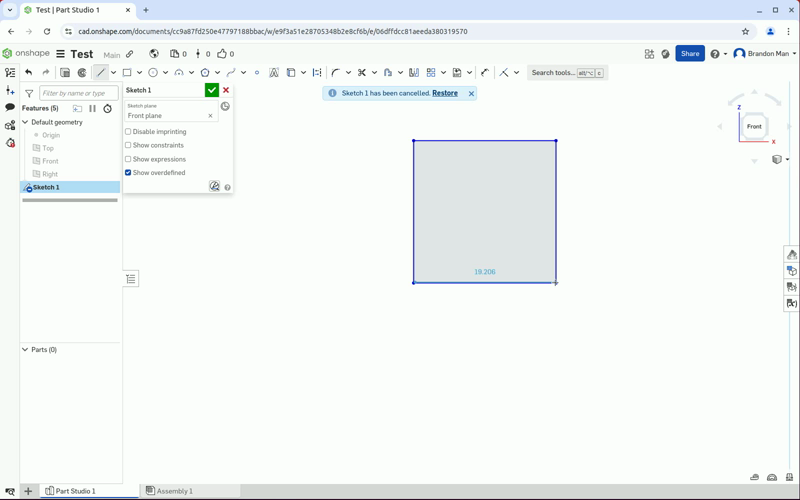
scroll(6)
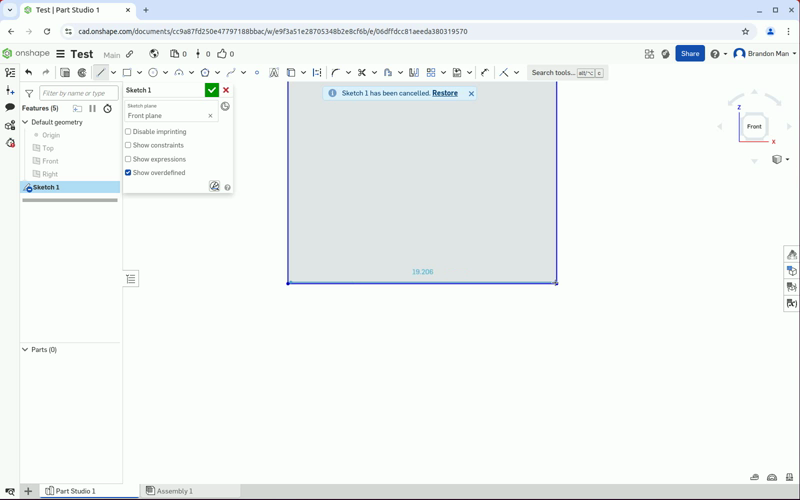
scroll(6)
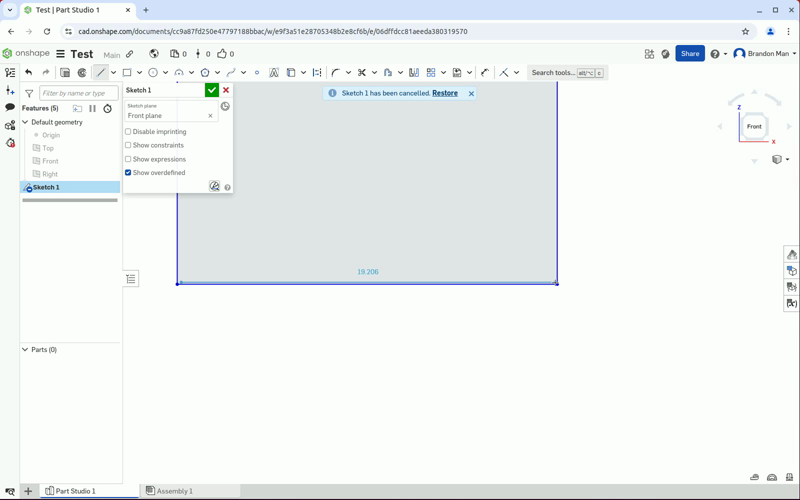
scroll(6)
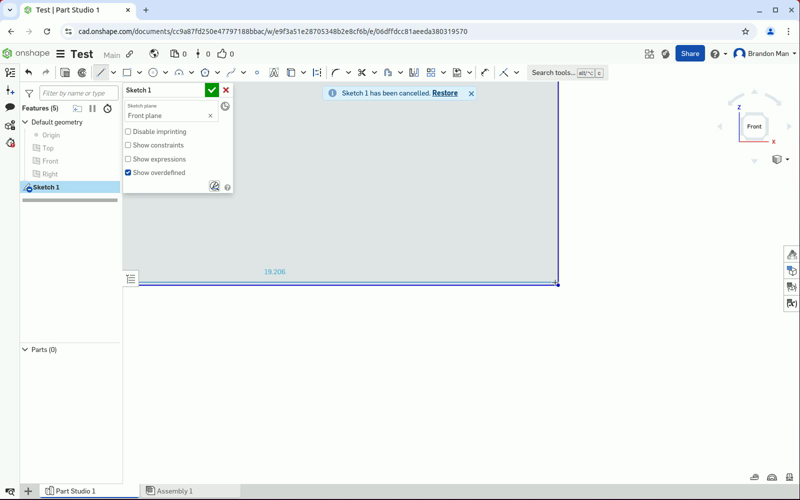
scroll(6)
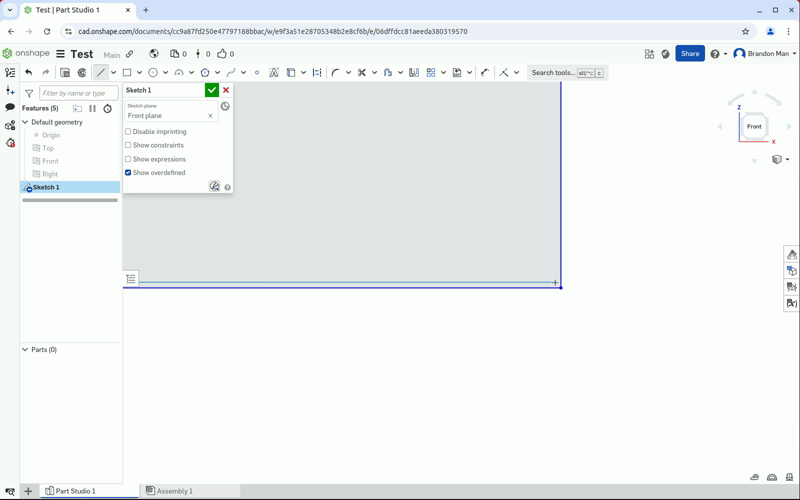
click(555, 282)
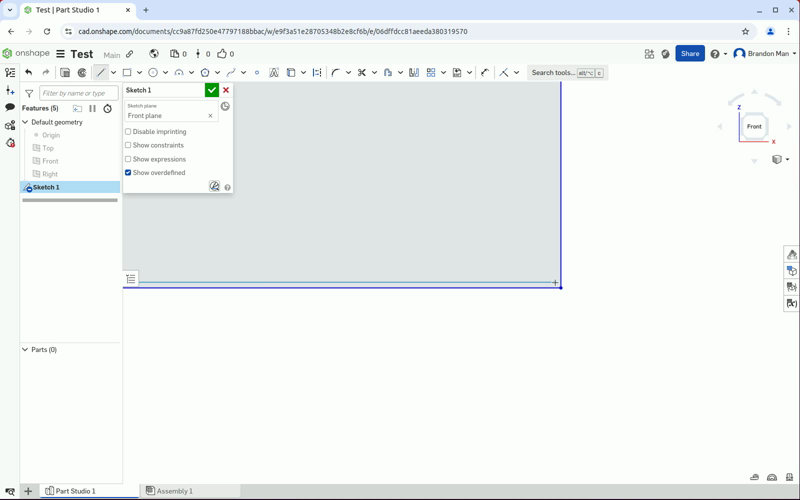
scroll(-6)
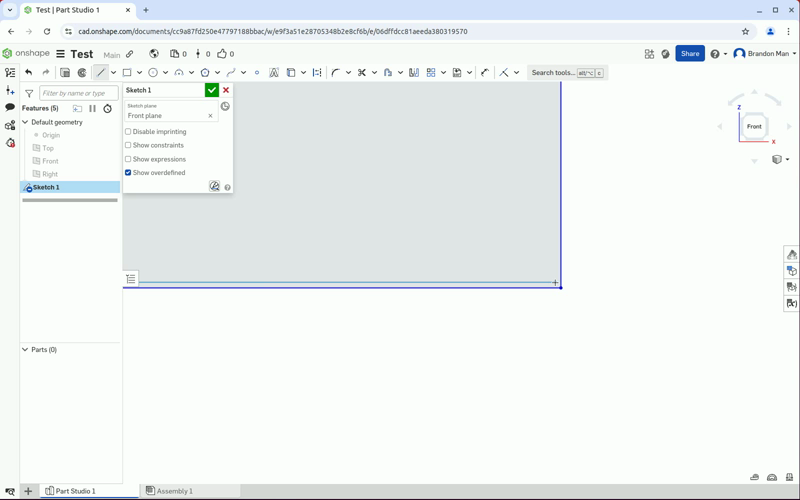
scroll(-6)
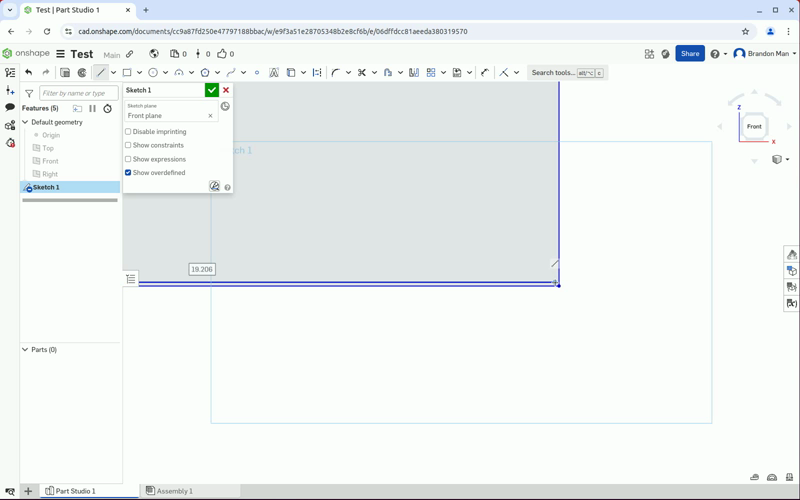
scroll(-6)
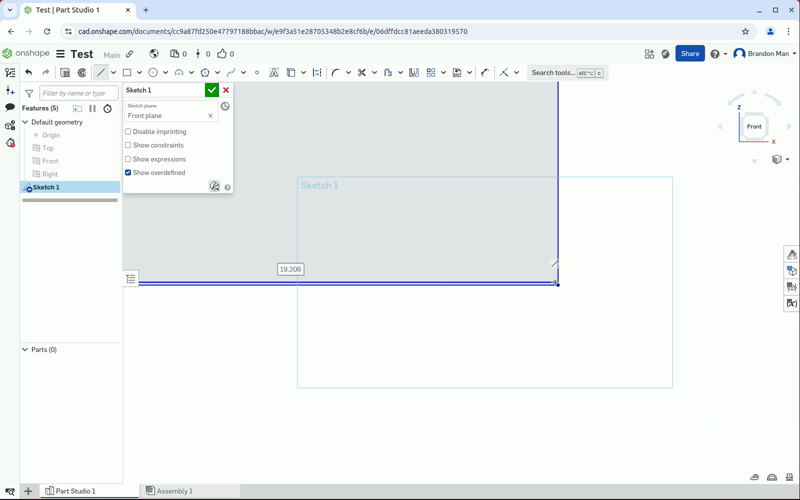
scroll(-6)
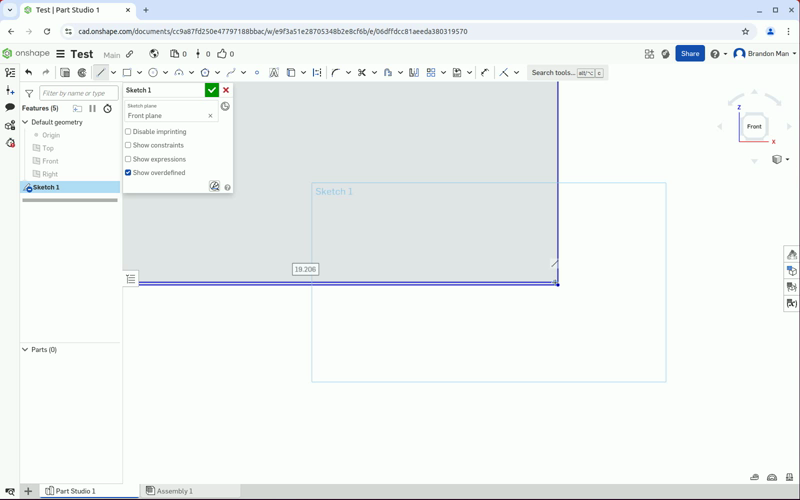
scroll(-6)
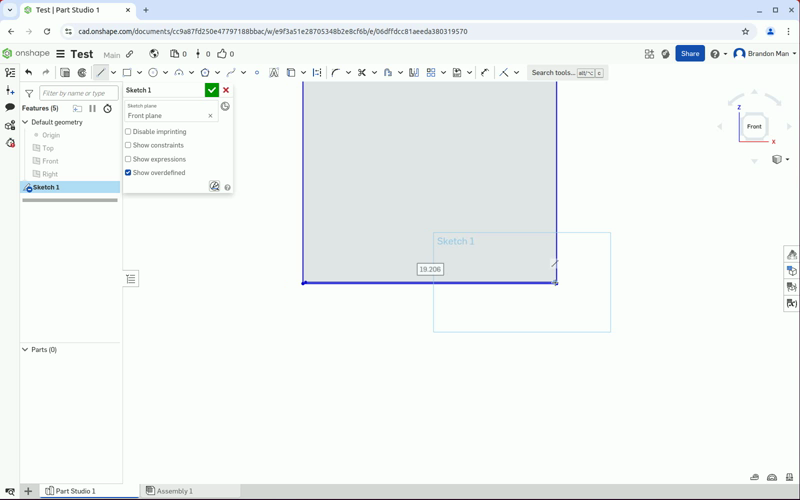
scroll(-6)
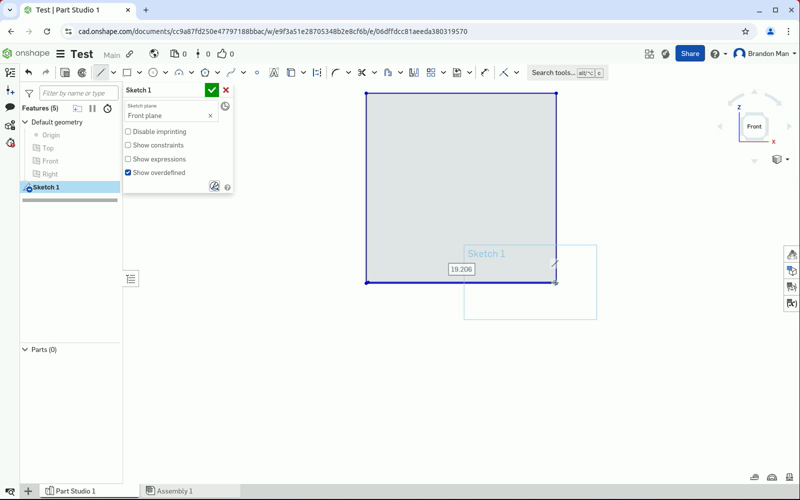
scroll(-6)
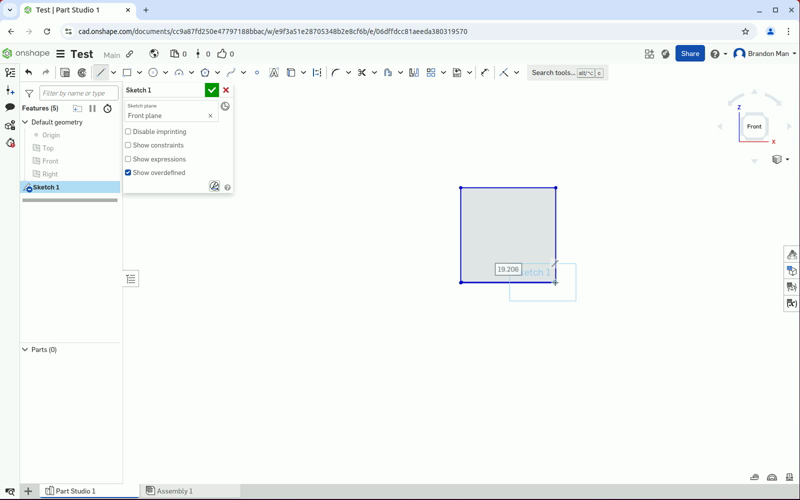
key_up(shift)
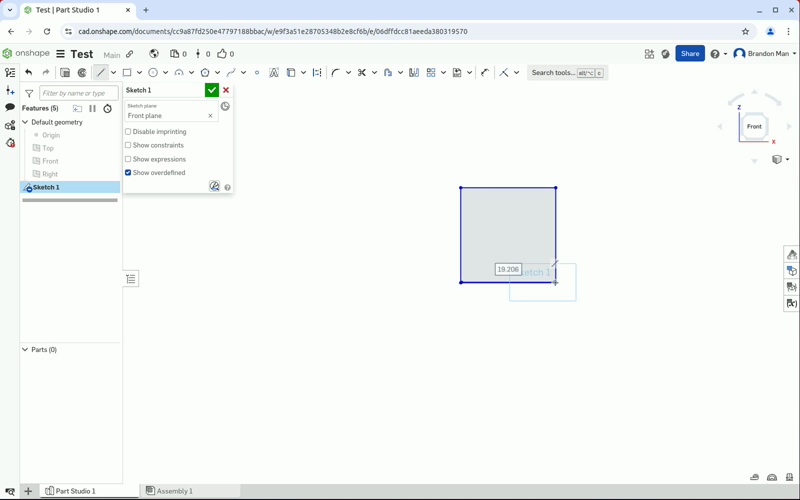
key_down(shift)
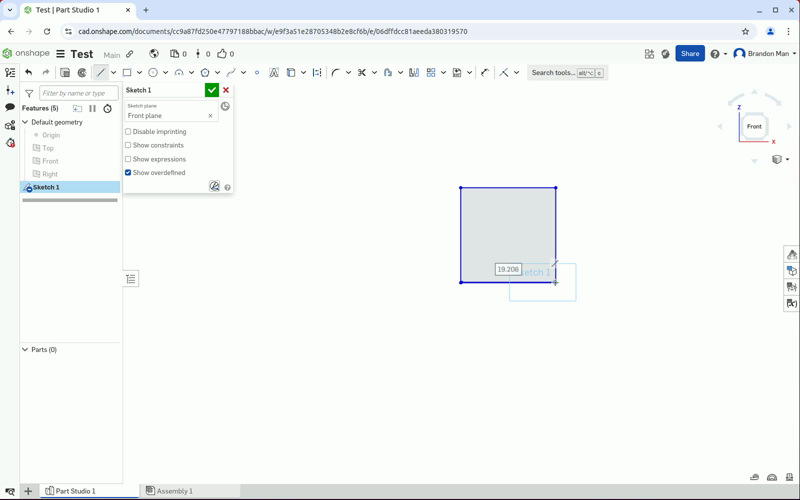
mouse_move(555, 188)
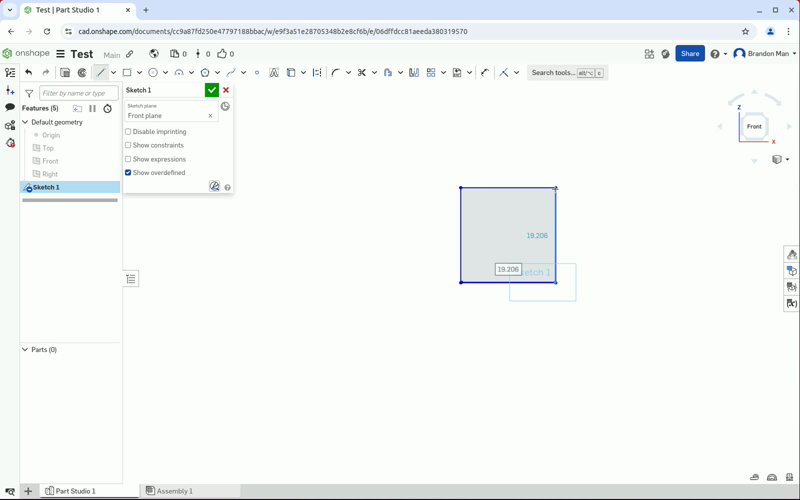
scroll(6)
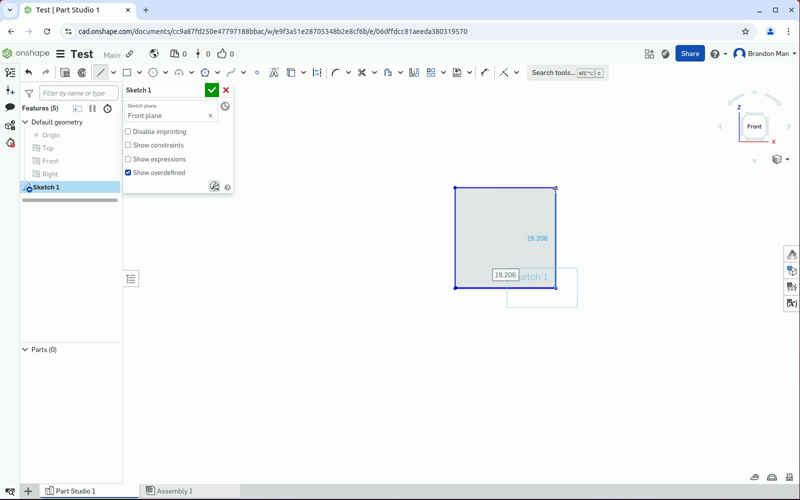
scroll(6)
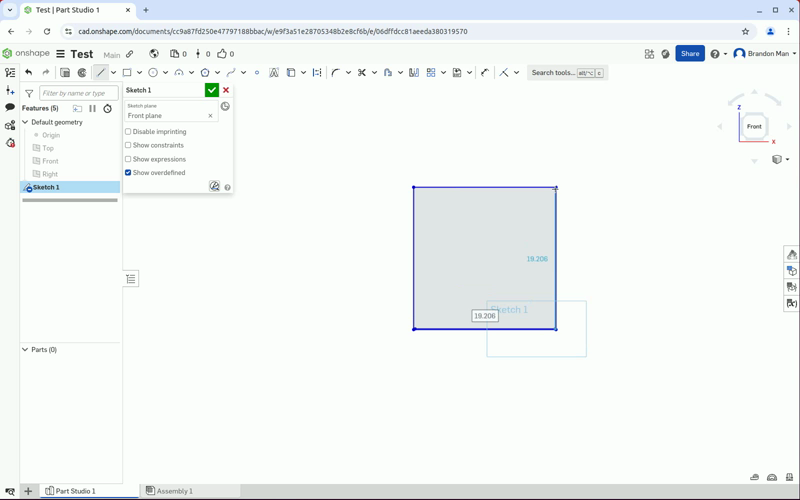
scroll(6)
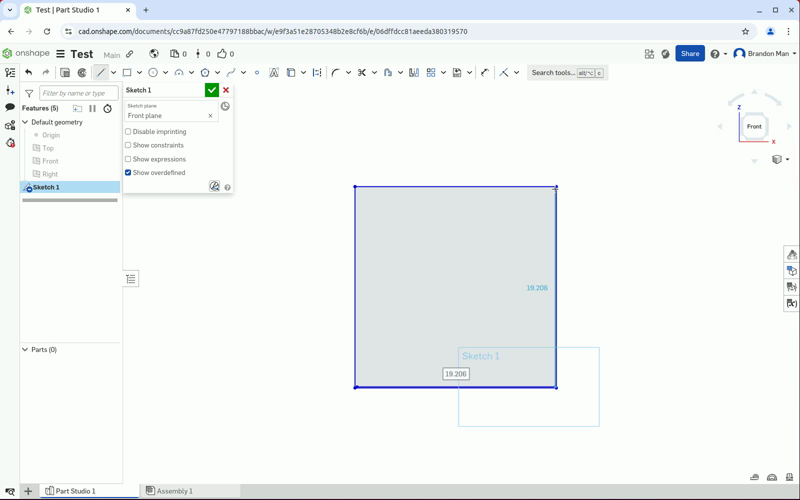
scroll(6)
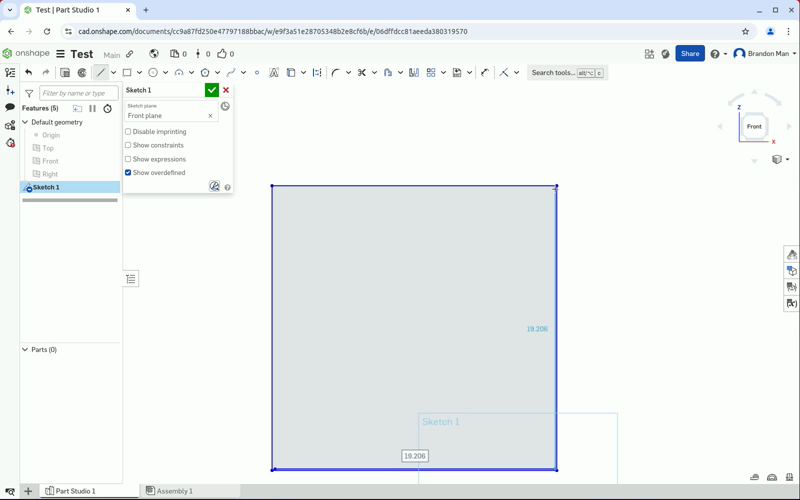
scroll(6)
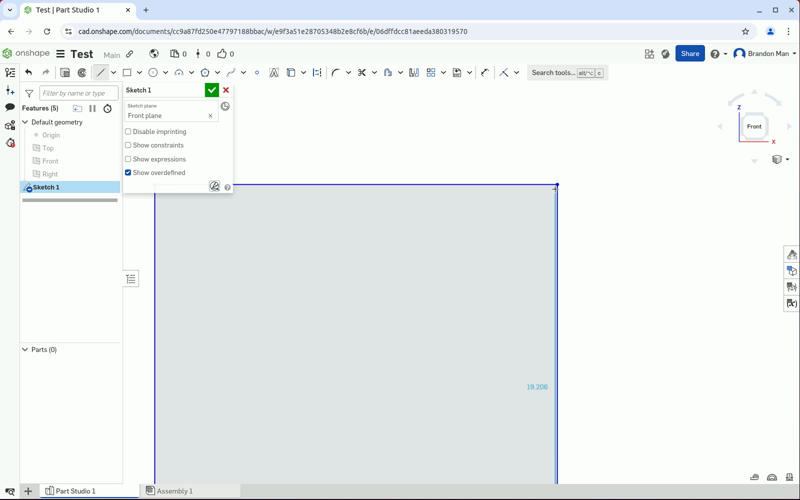
scroll(6)
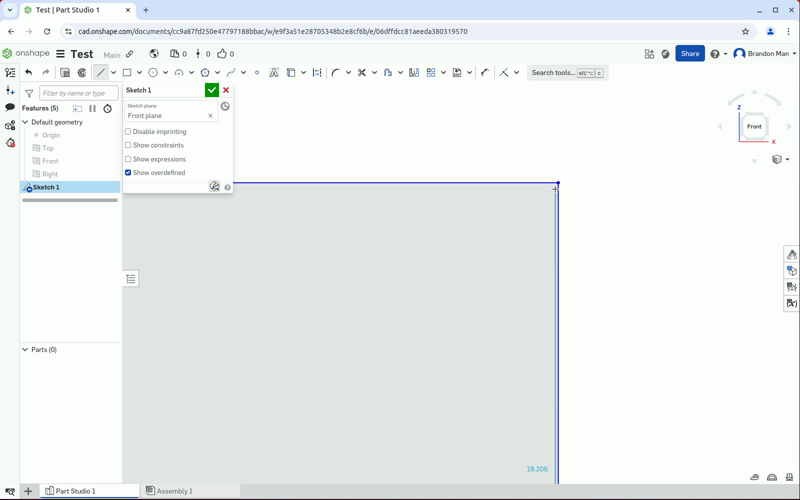
scroll(6)
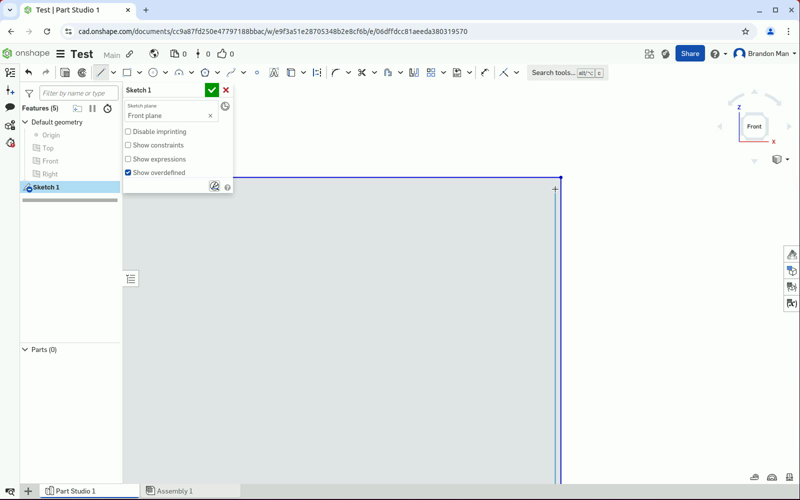
click(555, 188)
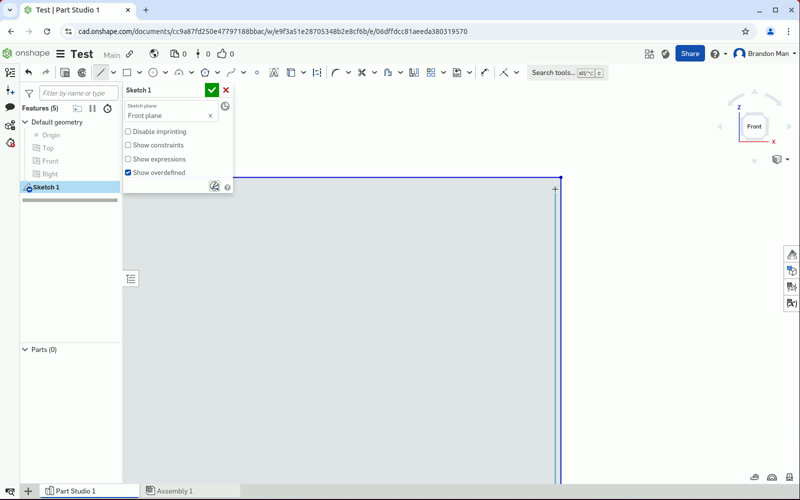
scroll(-6)
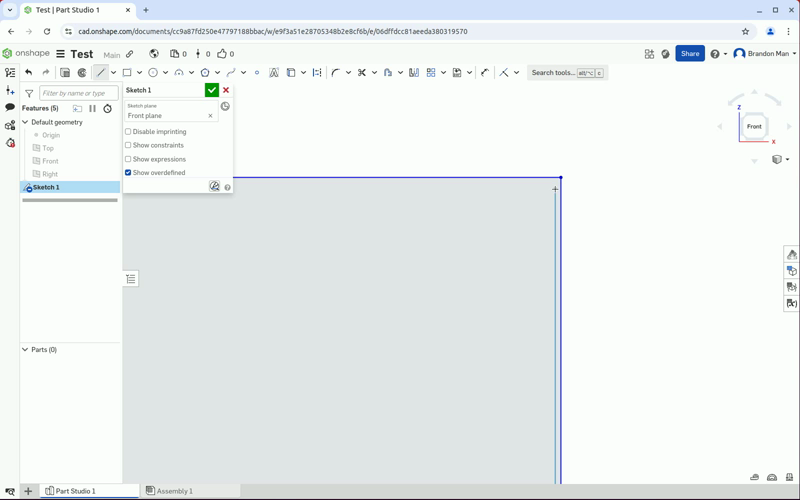
scroll(-6)
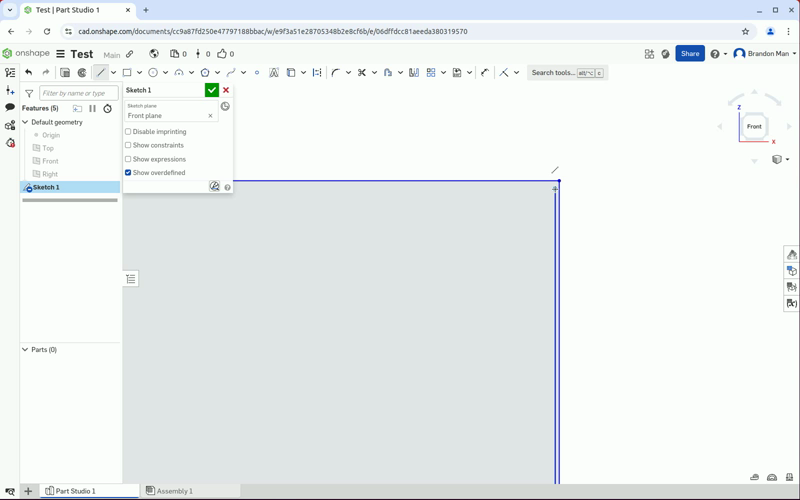
scroll(-6)
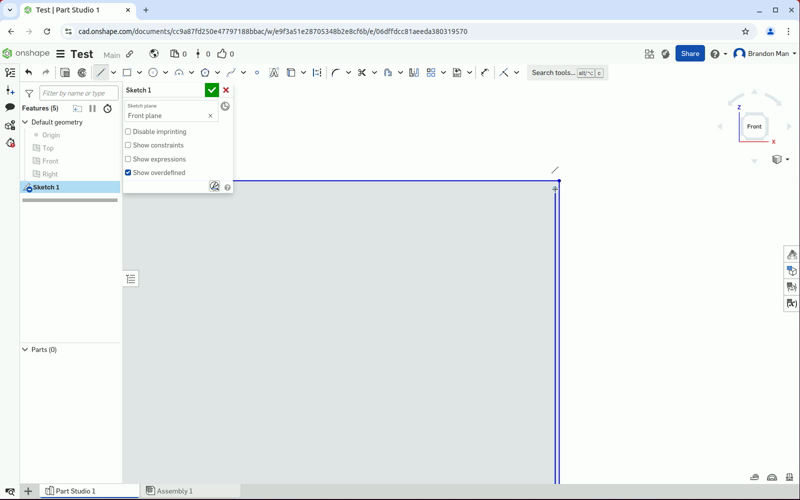
scroll(-6)
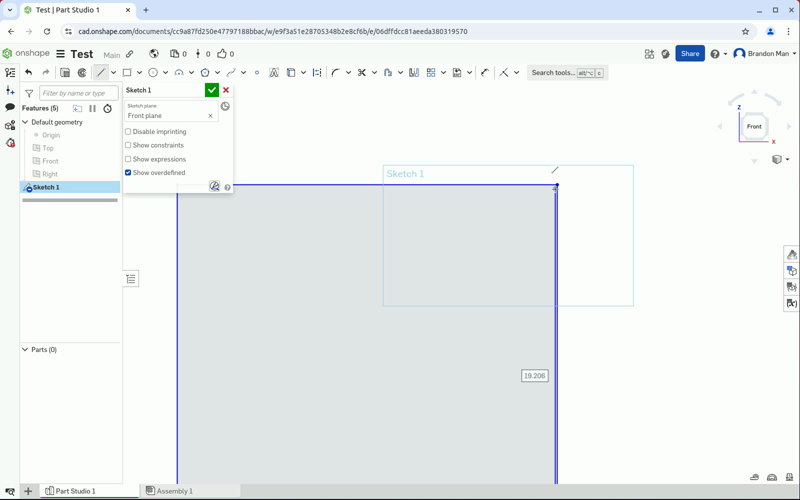
scroll(-6)
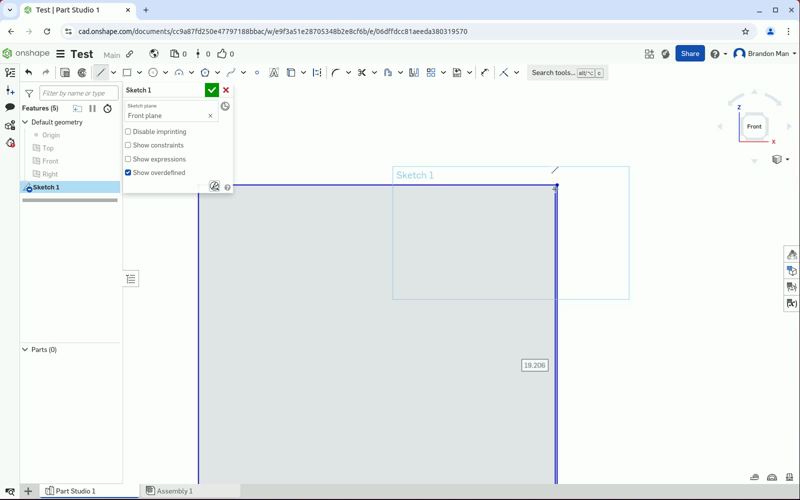
scroll(-6)
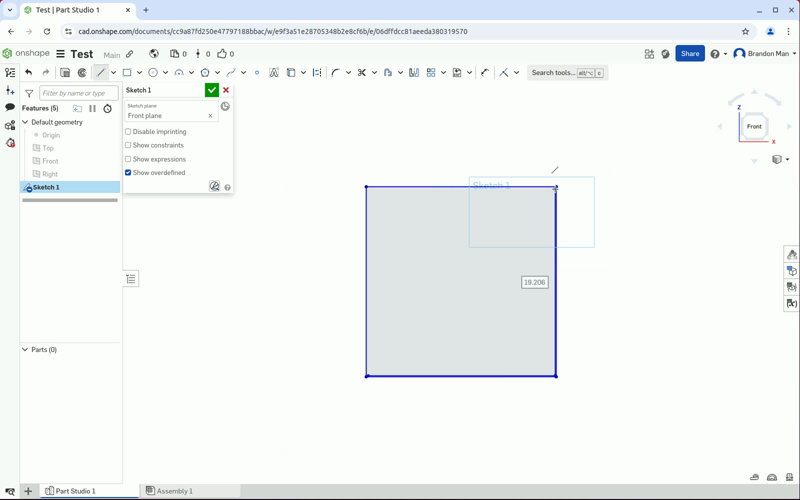
scroll(-6)
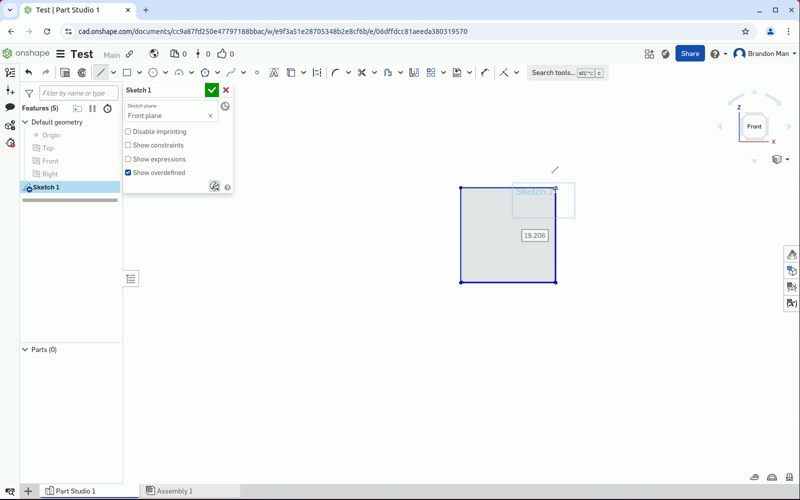
key_up(shift)
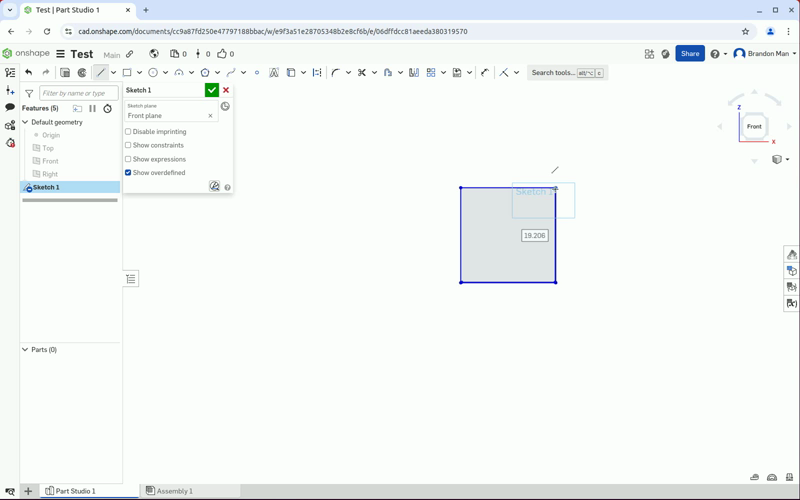
key_down(shift)
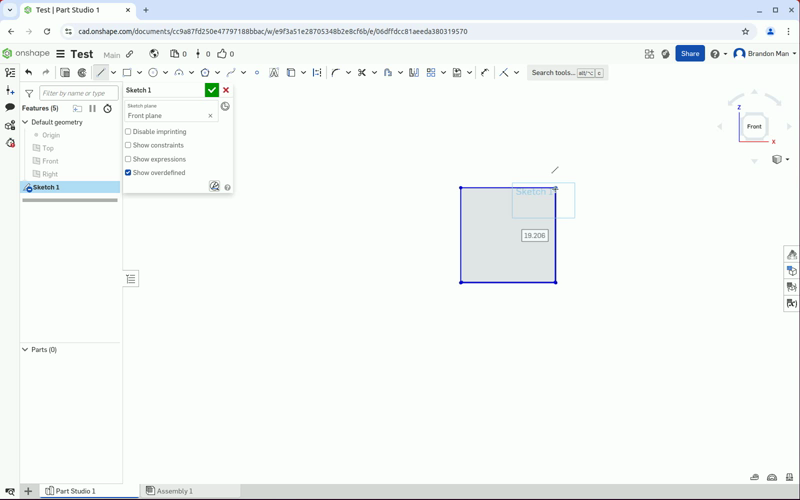
mouse_move(461, 188)
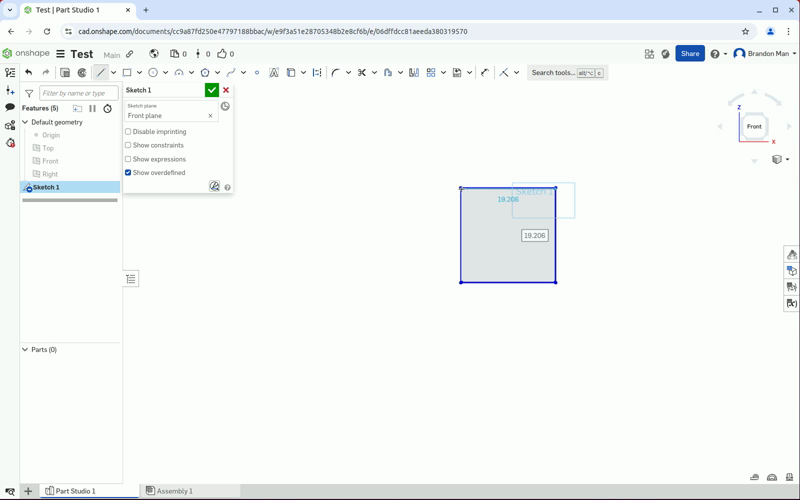
scroll(6)
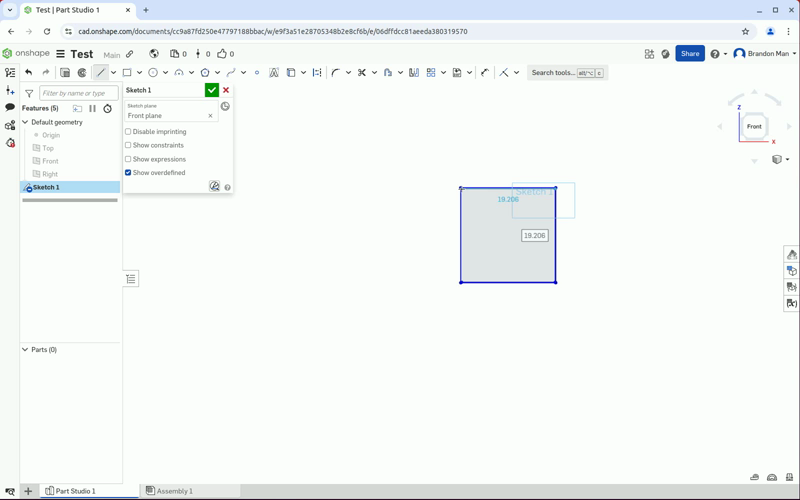
scroll(6)
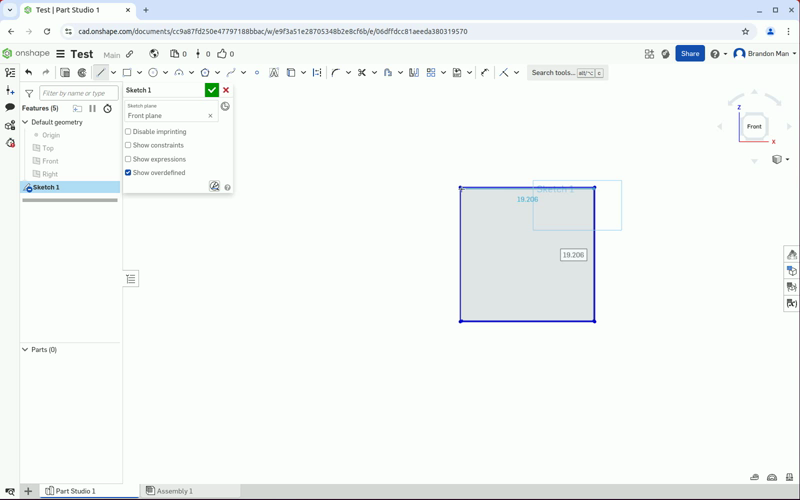
scroll(6)
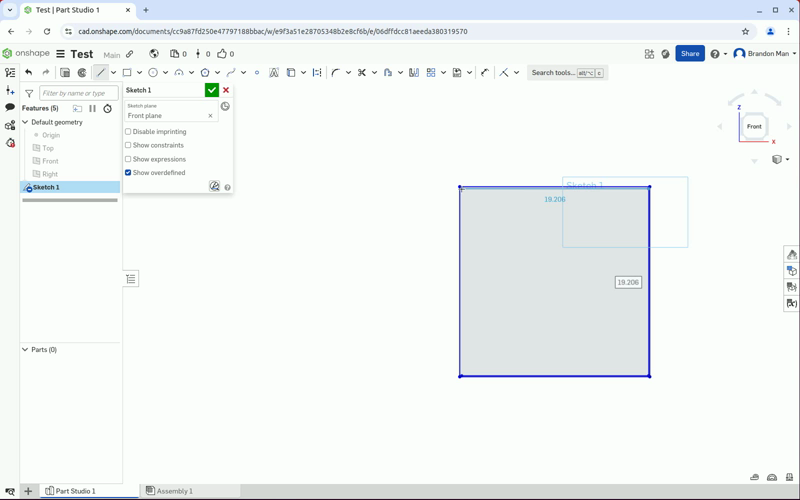
scroll(6)
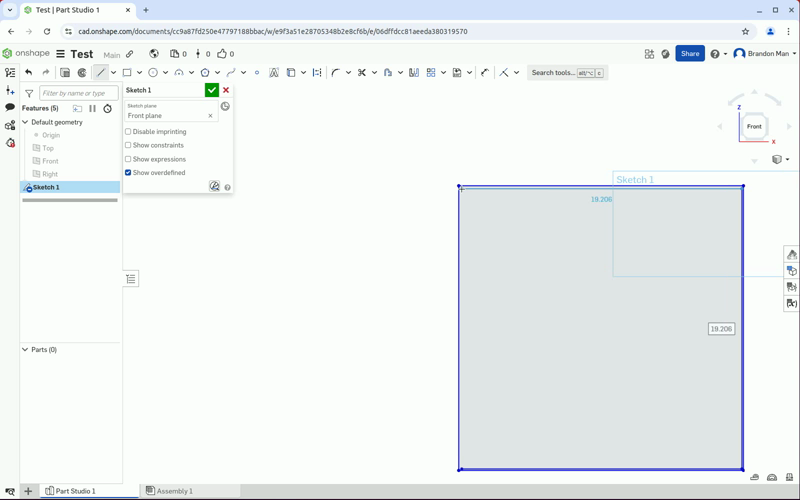
scroll(6)
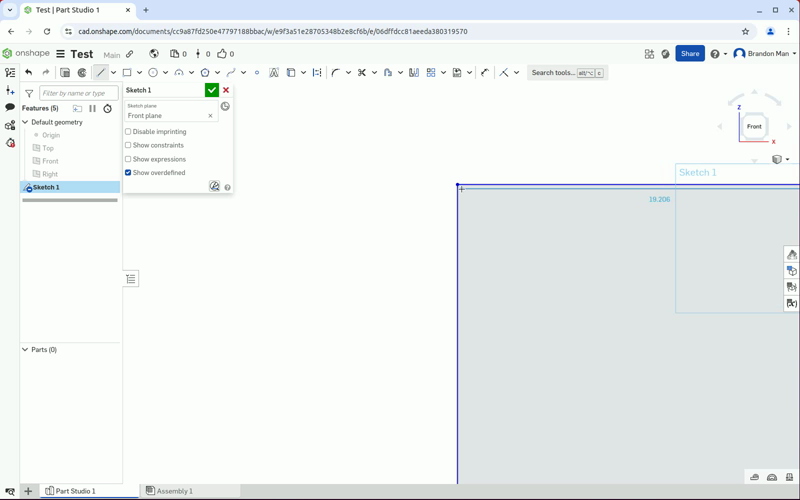
scroll(6)
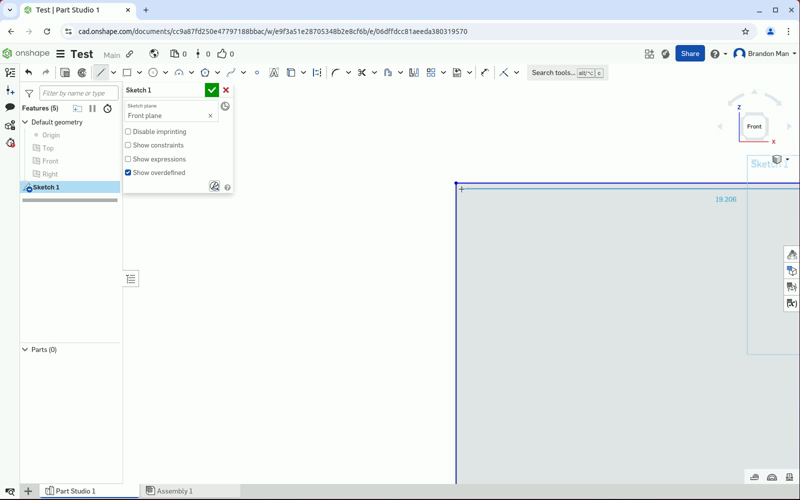
scroll(6)
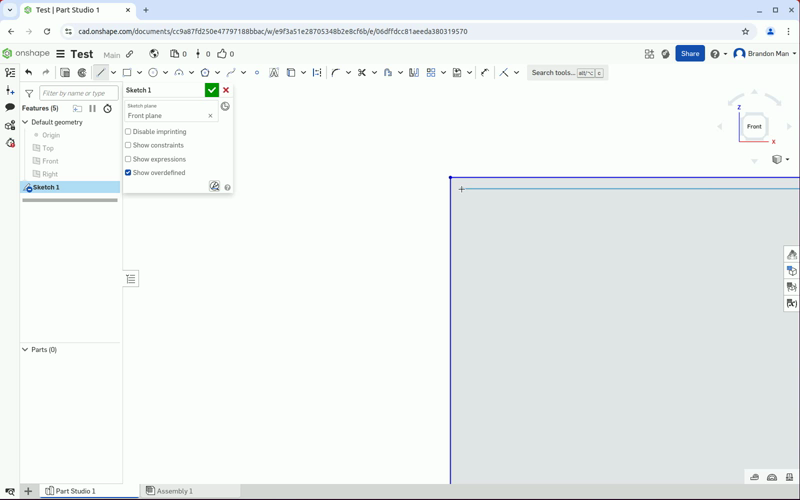
click(461, 188)
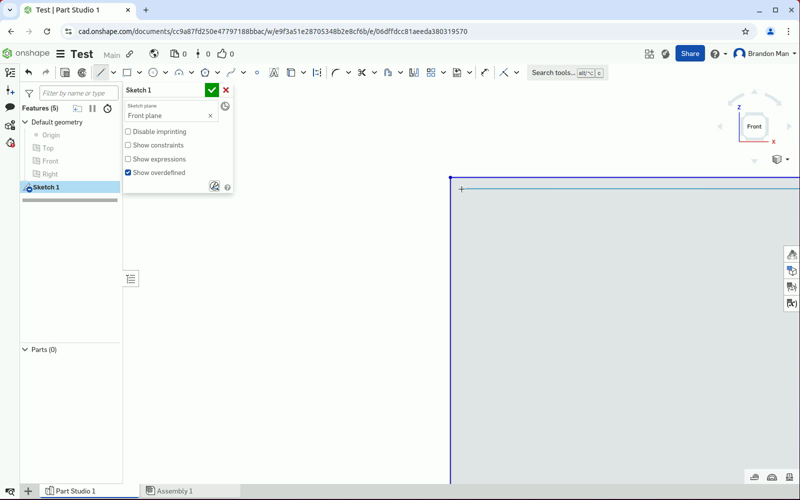
scroll(-6)
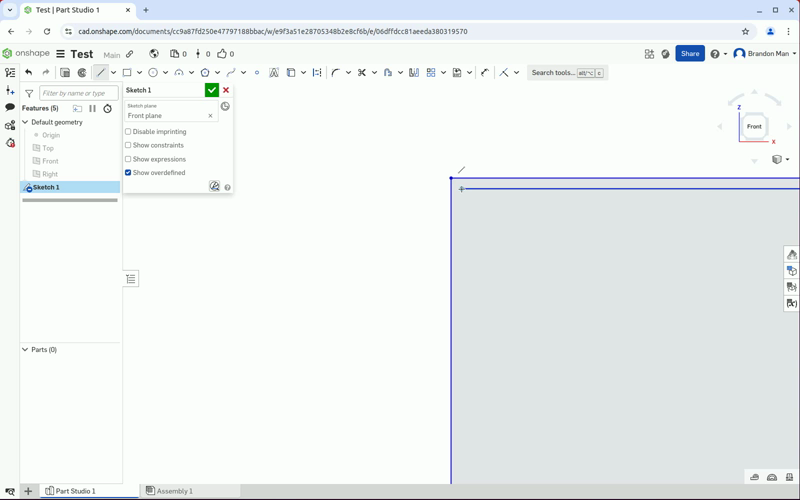
scroll(-6)
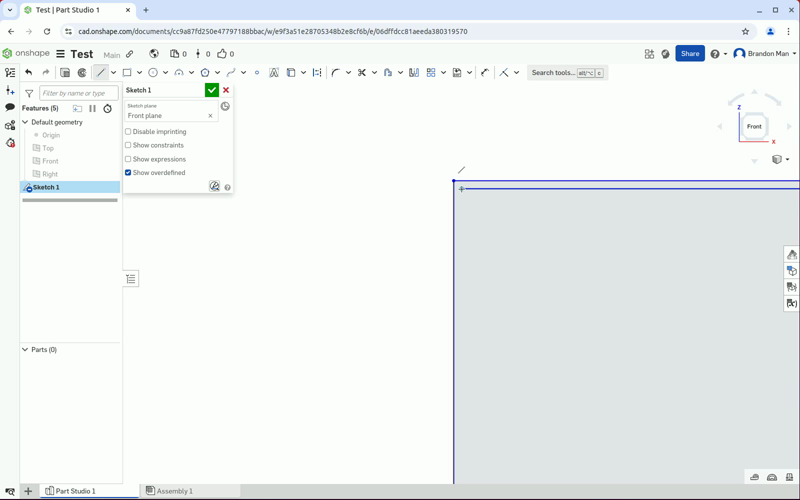
scroll(-6)
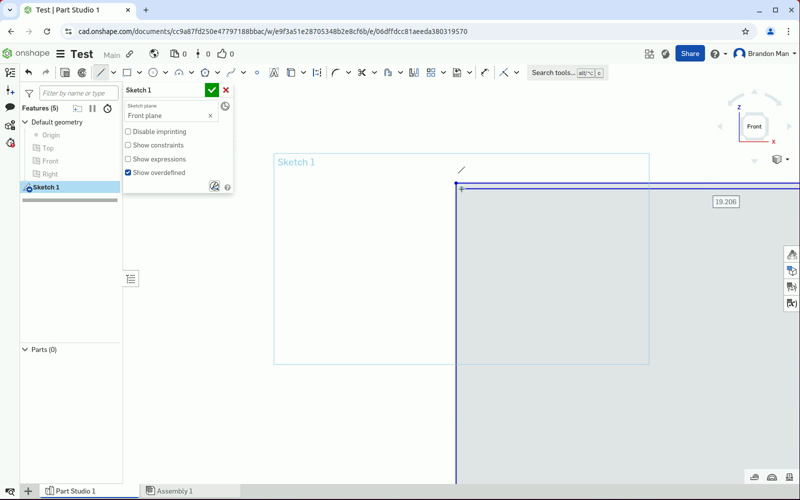
scroll(-6)
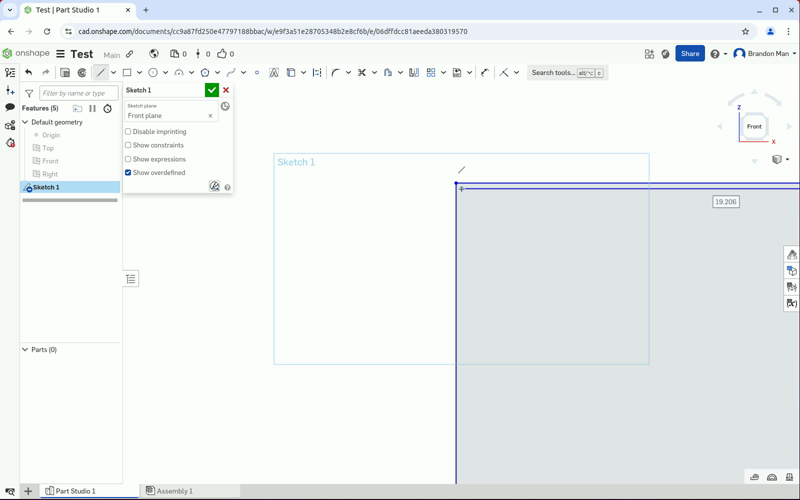
scroll(-6)
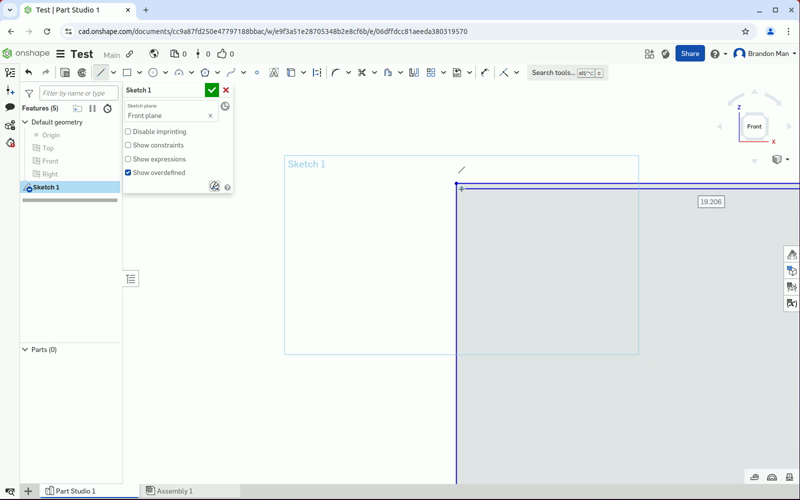
scroll(-6)
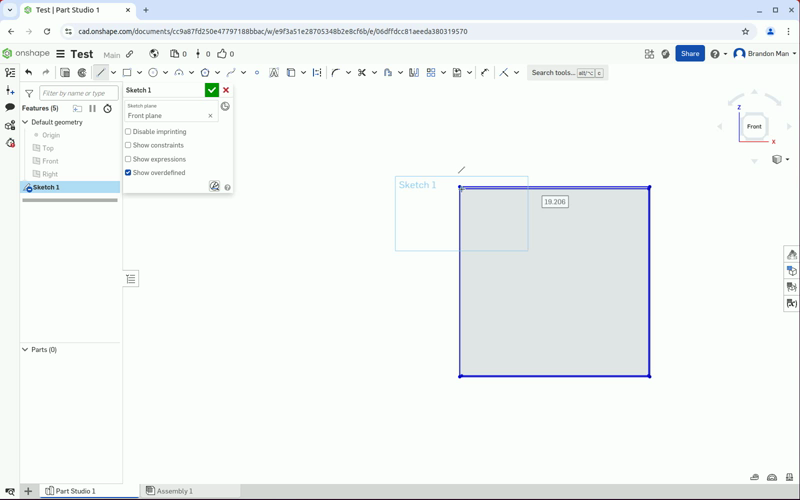
scroll(-6)
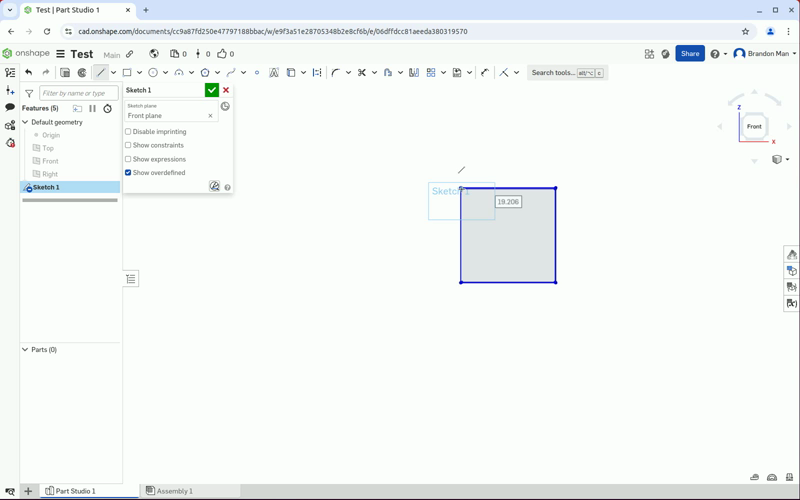
key_up(shift)
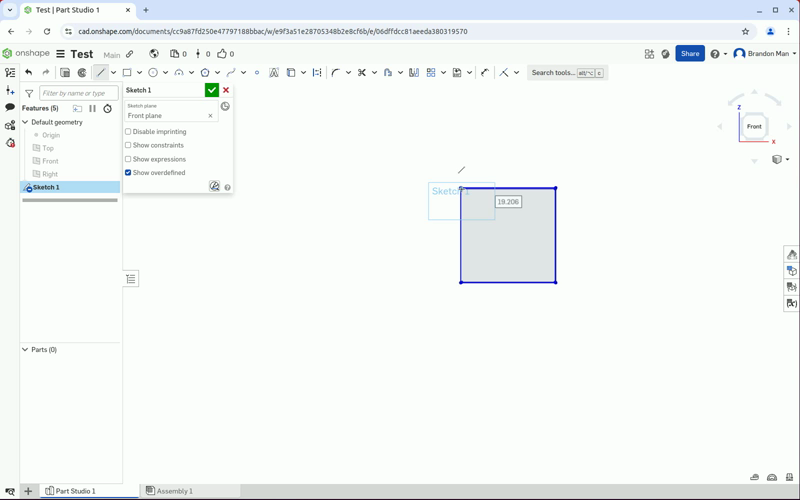
key_down(shift)
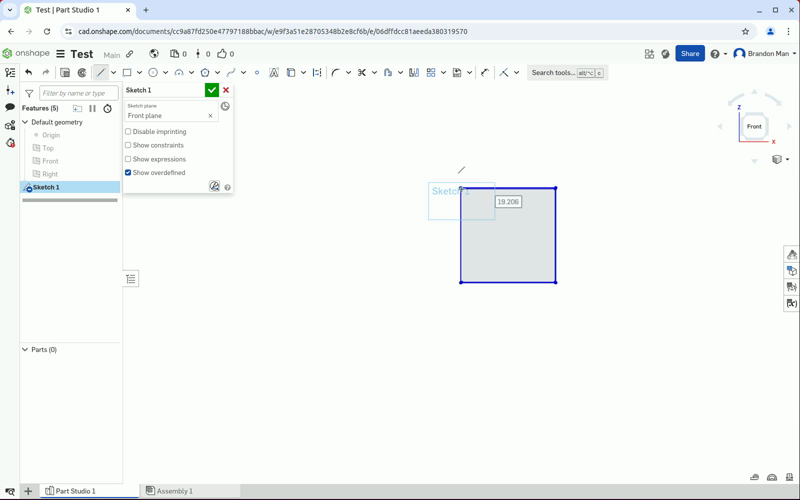
mouse_move(461, 282)
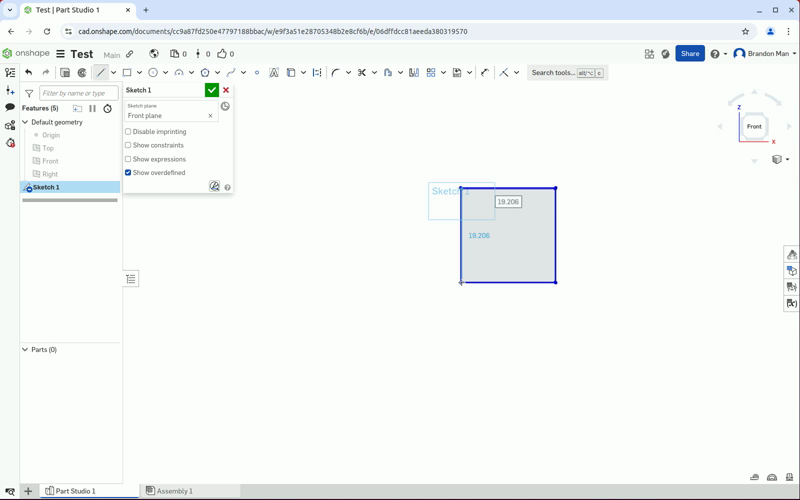
scroll(6)
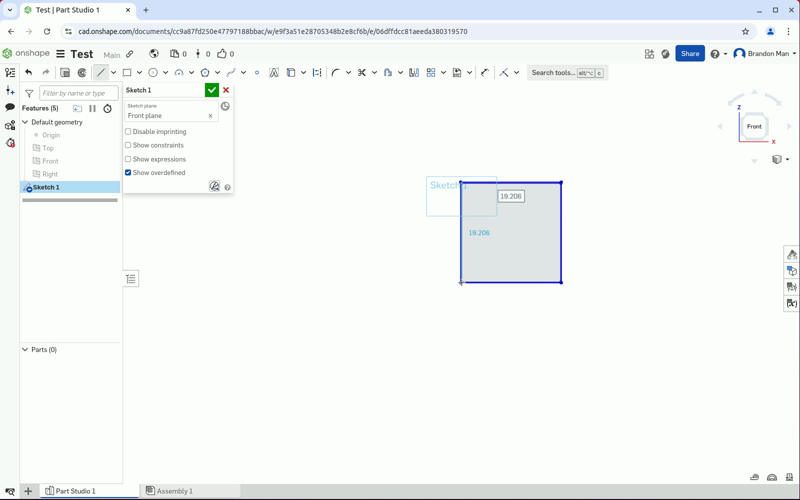
scroll(6)
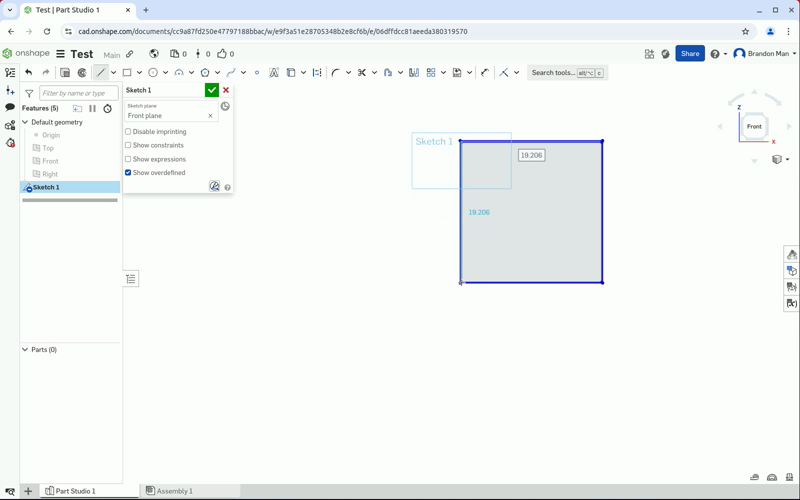
scroll(6)
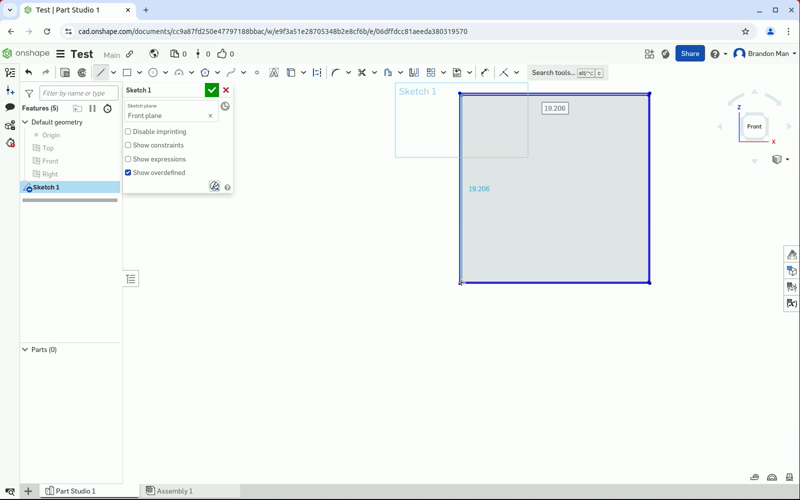
scroll(6)
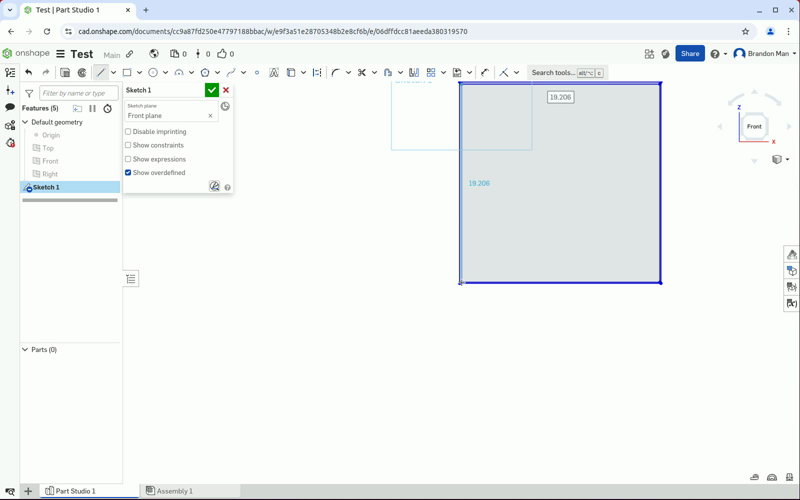
scroll(6)
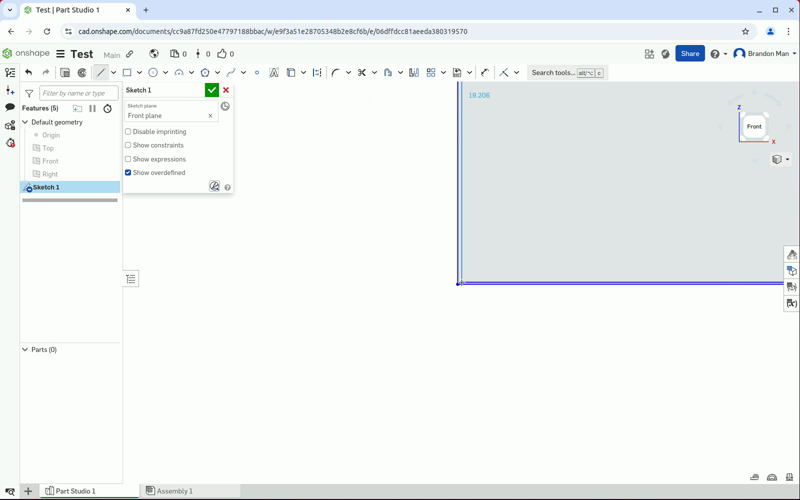
scroll(6)
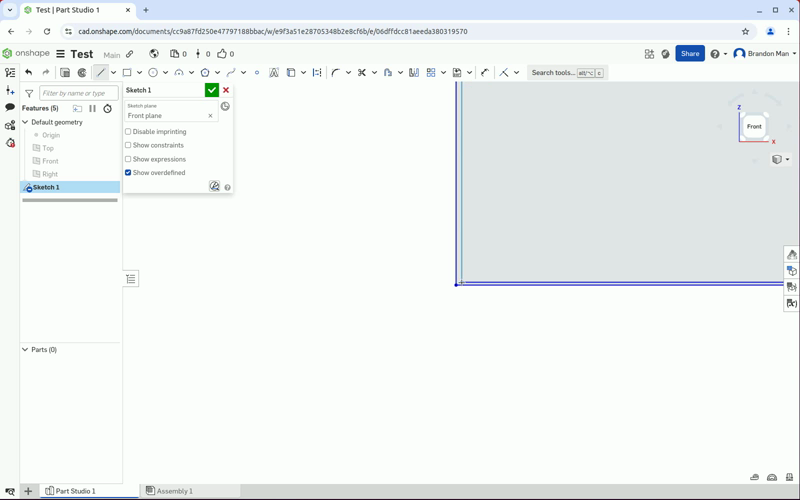
scroll(6)
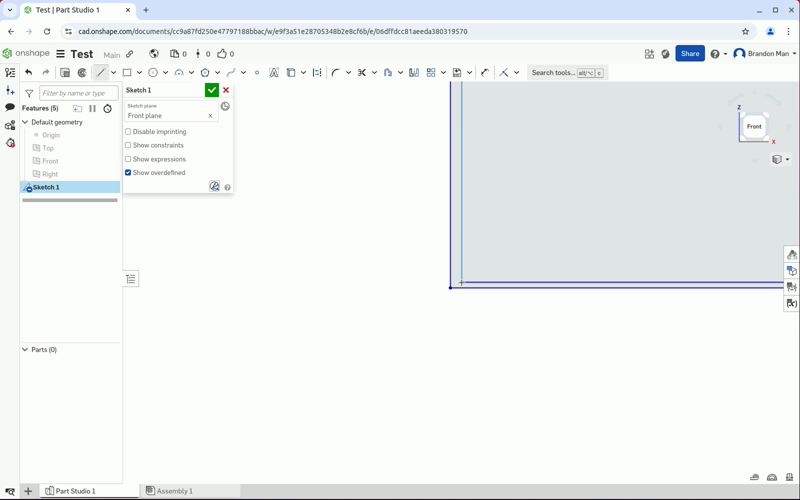
key_up(shift)
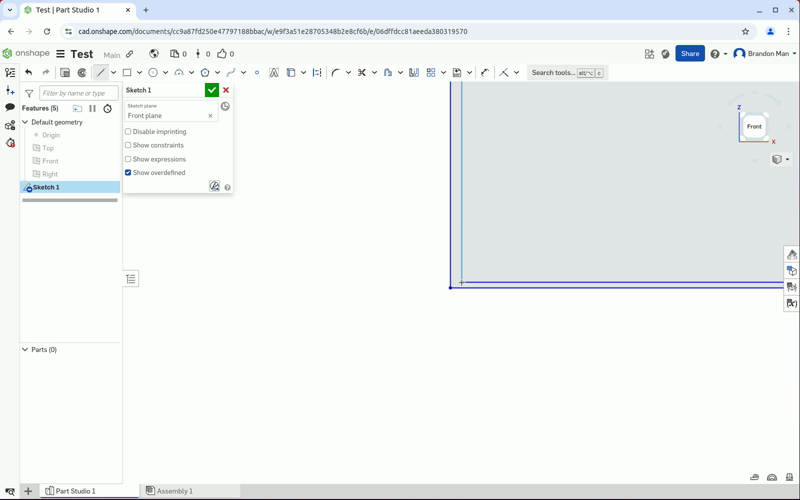
click(461, 282)
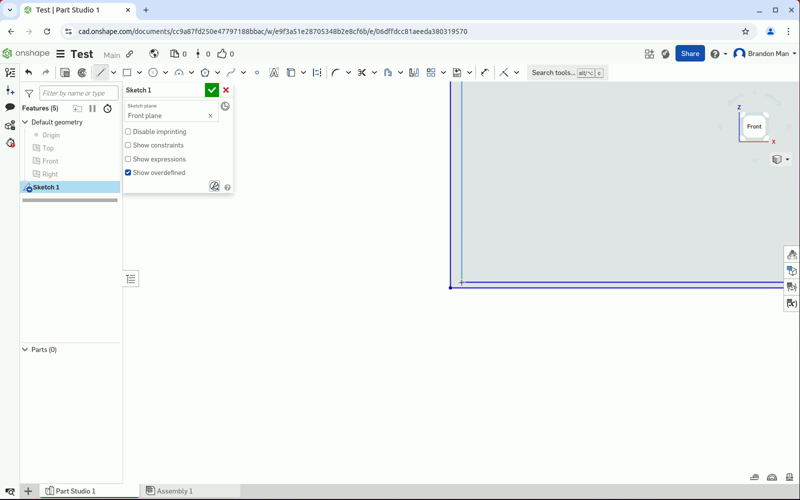
scroll(-6)
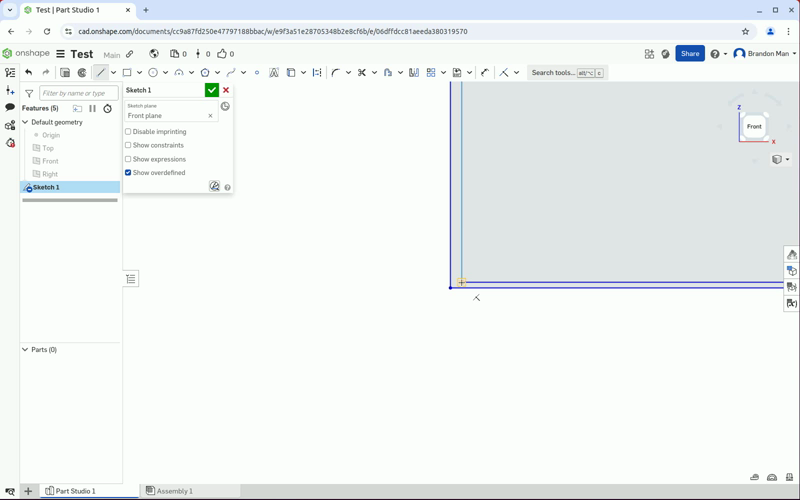
scroll(-6)
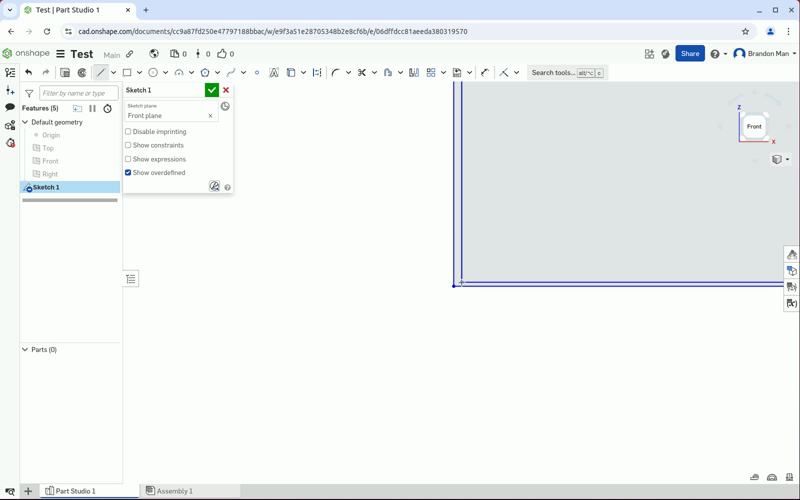
scroll(-6)
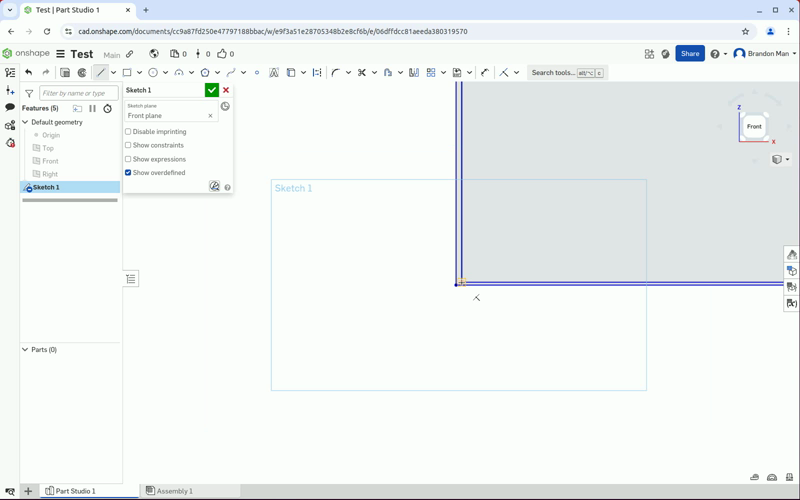
scroll(-6)
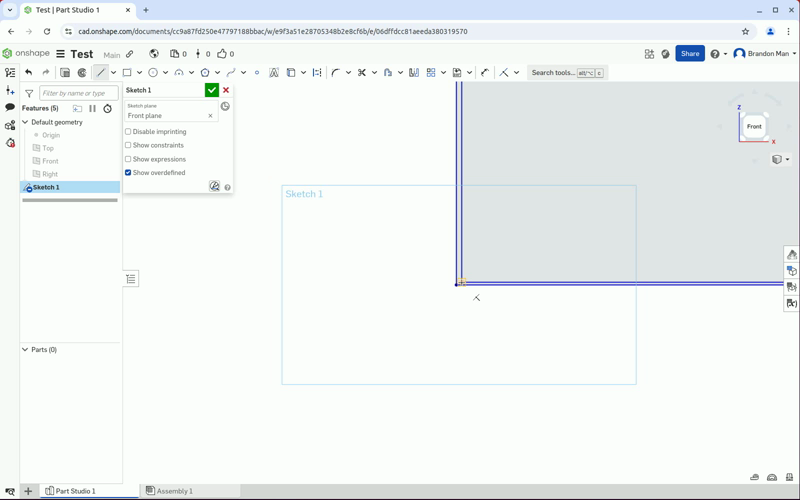
scroll(-6)
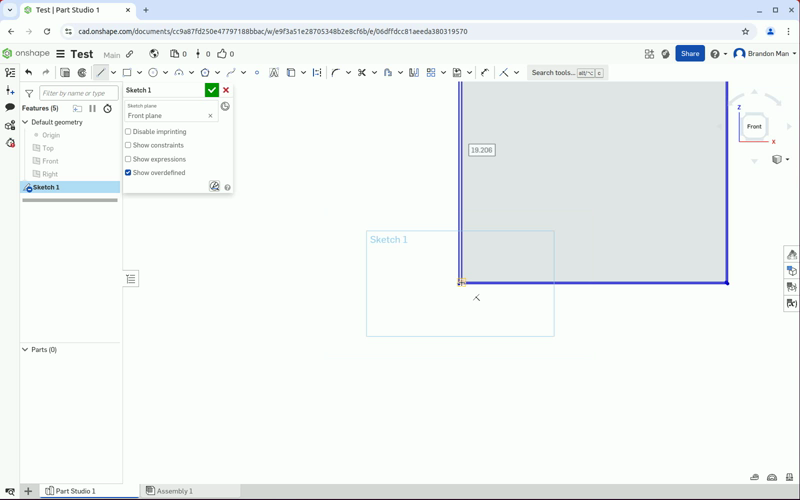
scroll(-6)
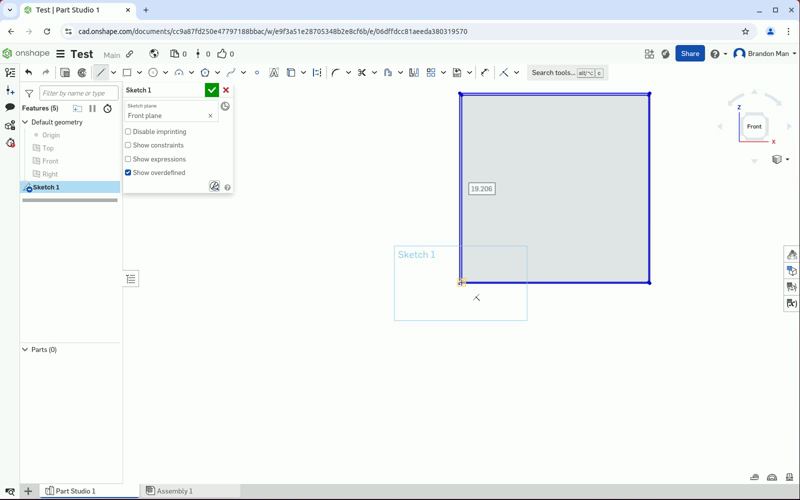
scroll(-6)
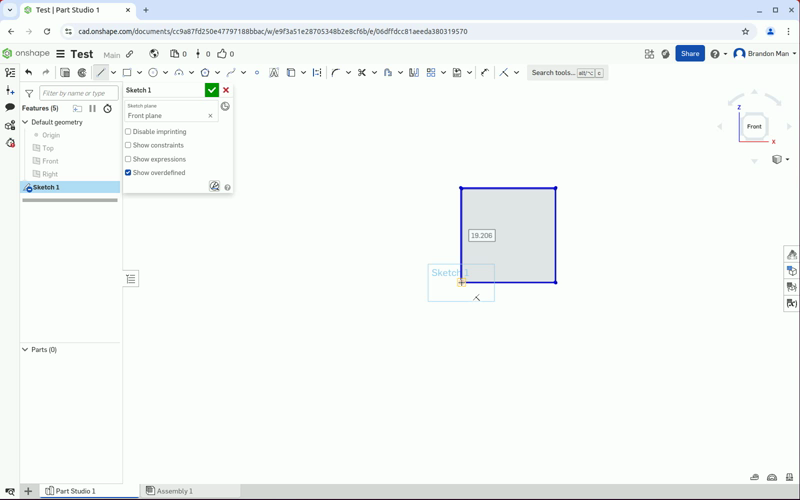
key(esc)
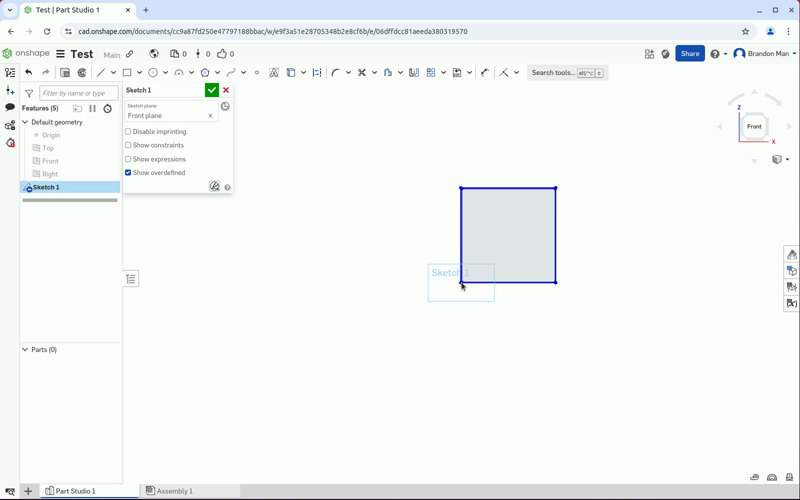
mouse_move(467, 282)
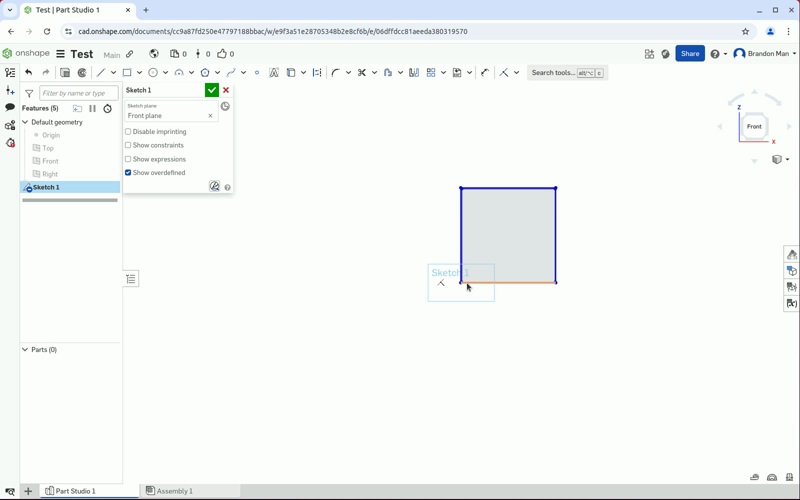
scroll(6)
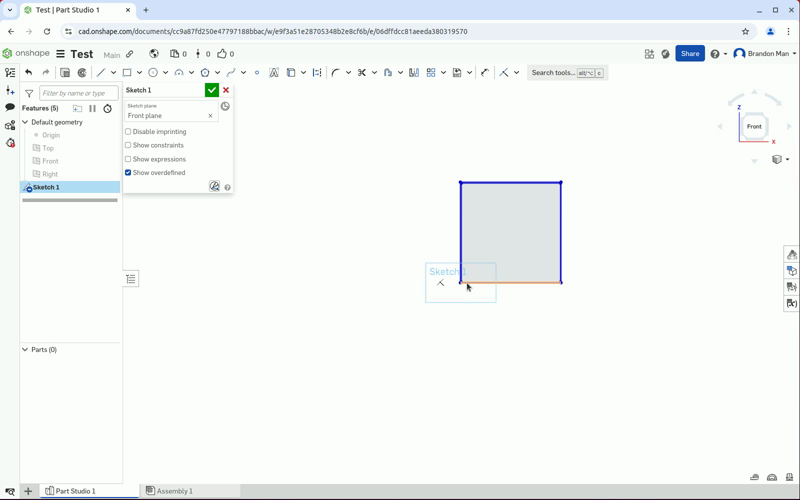
scroll(6)
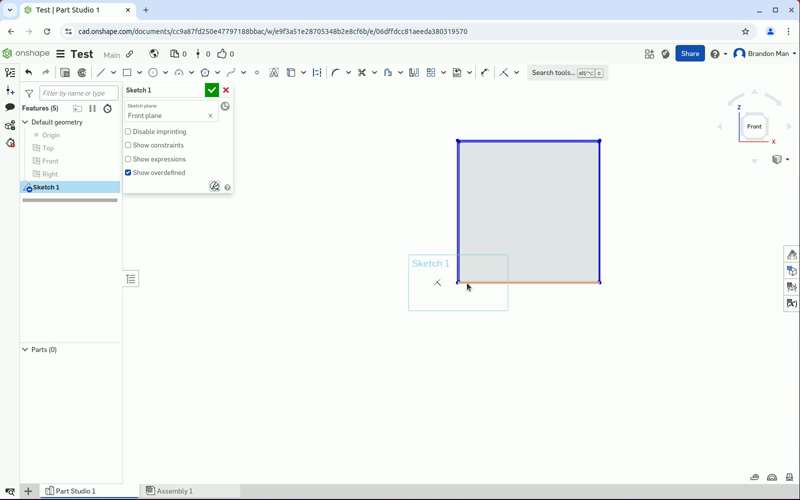
scroll(6)
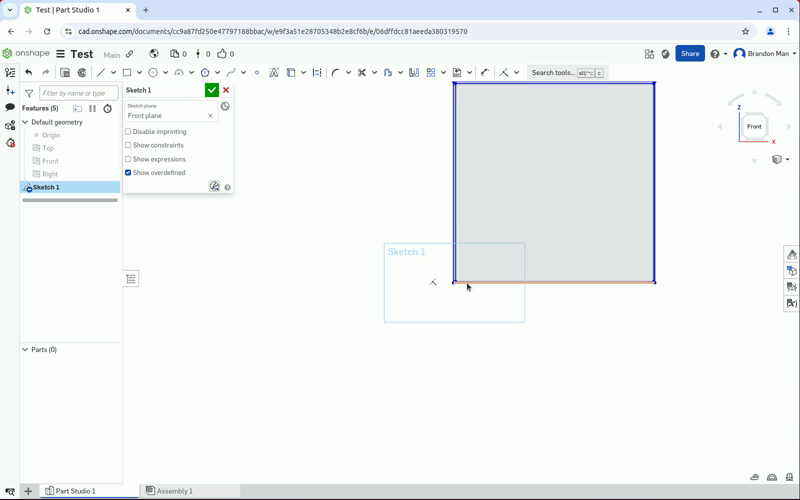
scroll(6)
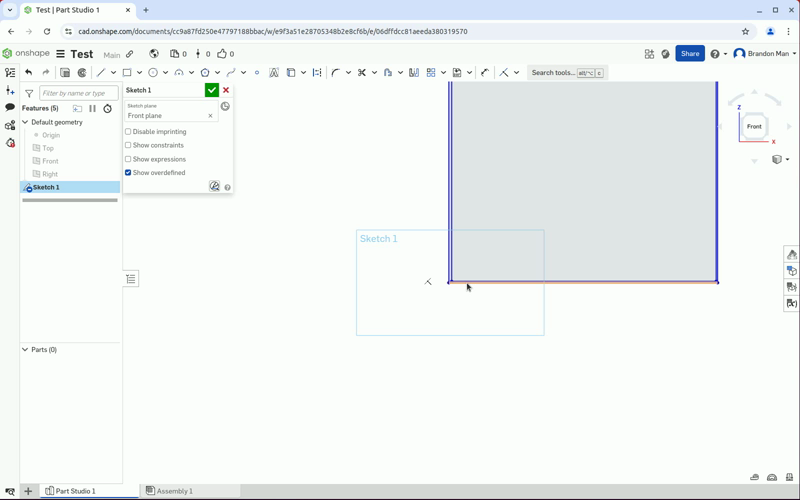
scroll(6)
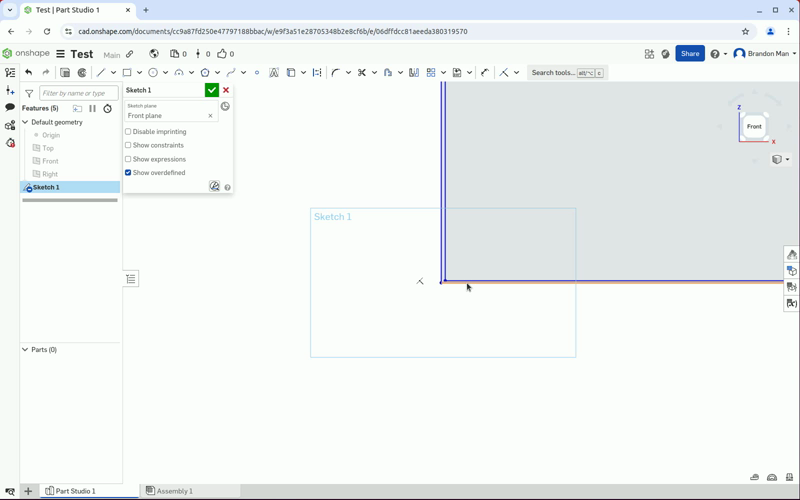
scroll(6)
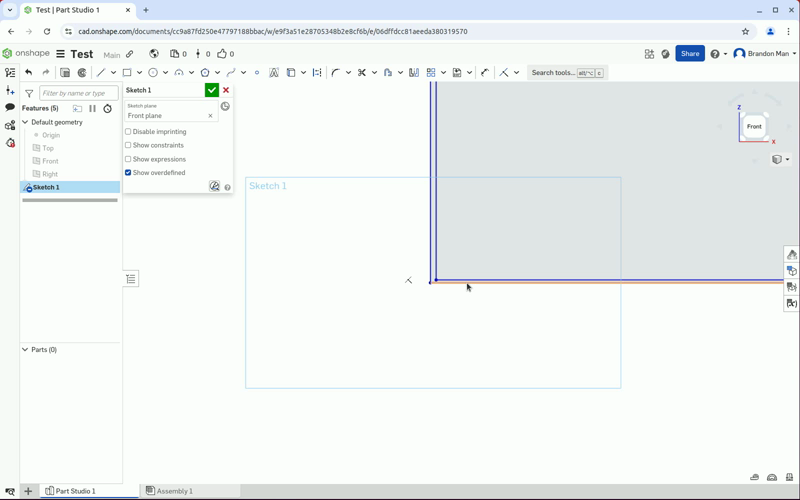
scroll(6)
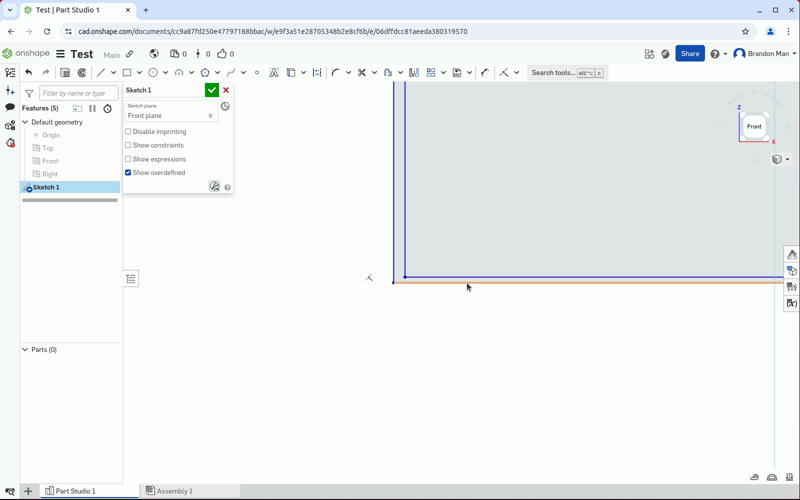
click(467, 282)
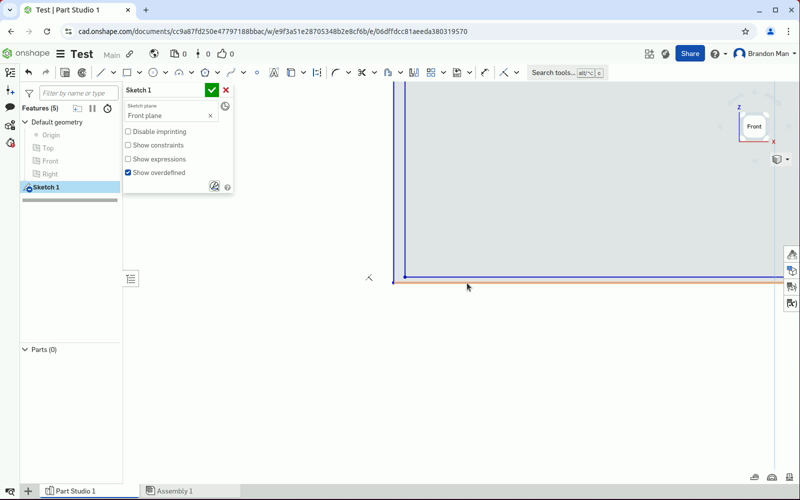
scroll(-6)
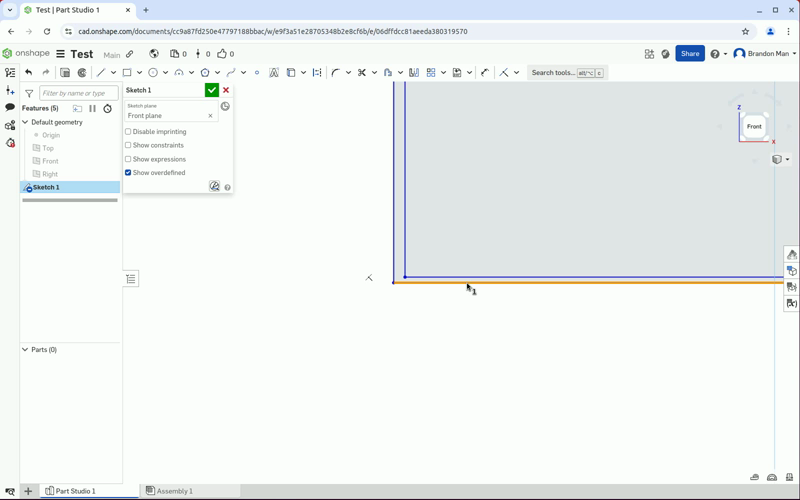
scroll(-6)
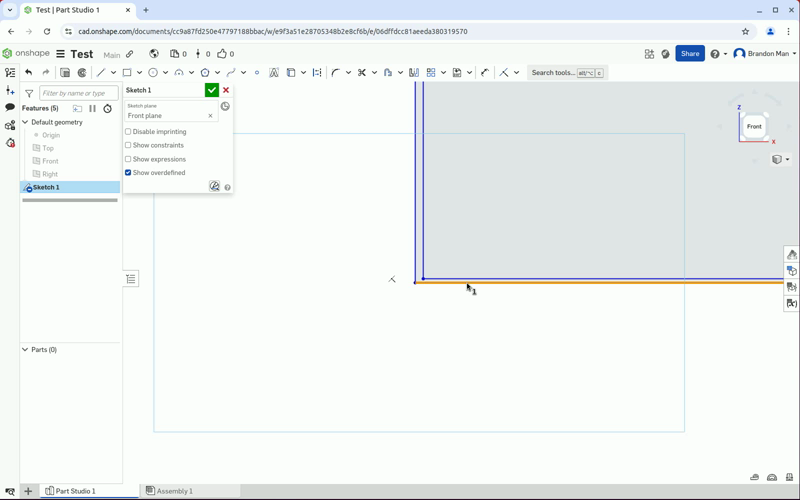
scroll(-6)
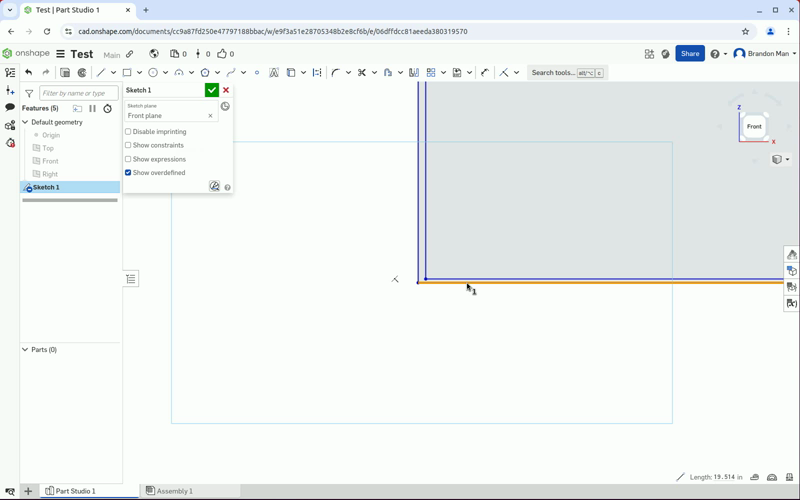
scroll(-6)
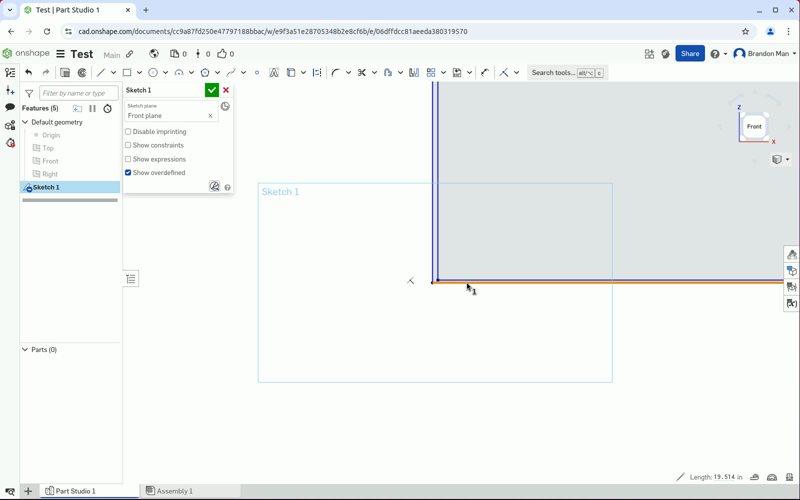
scroll(-6)
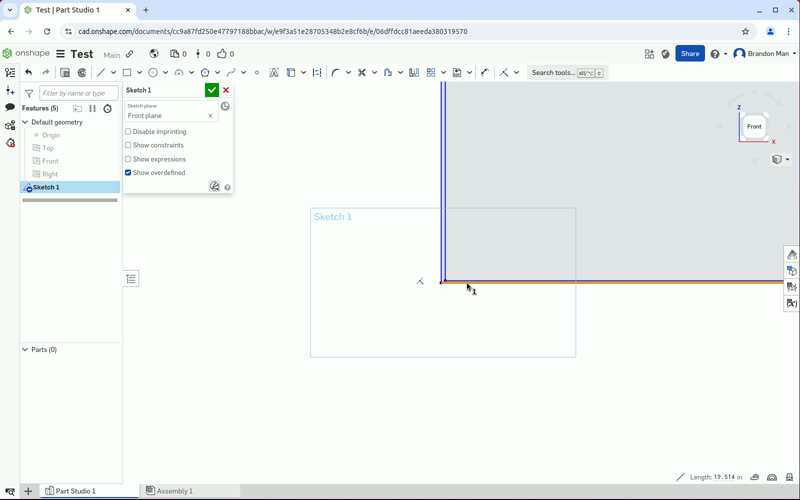
scroll(-6)
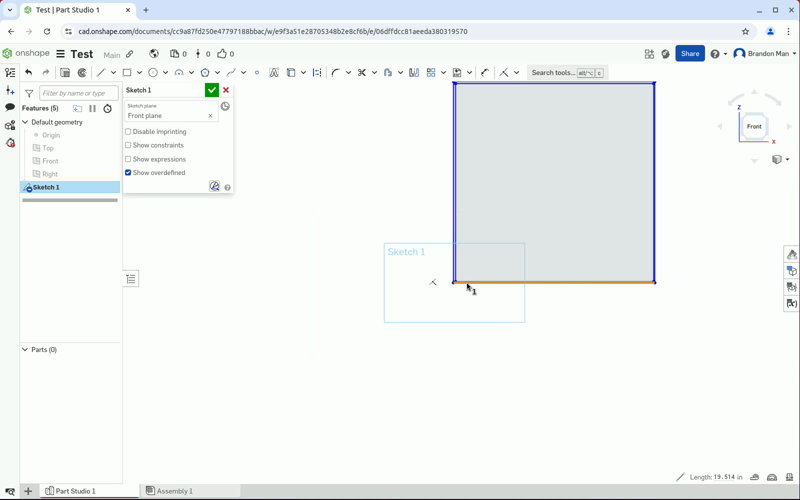
scroll(-6)
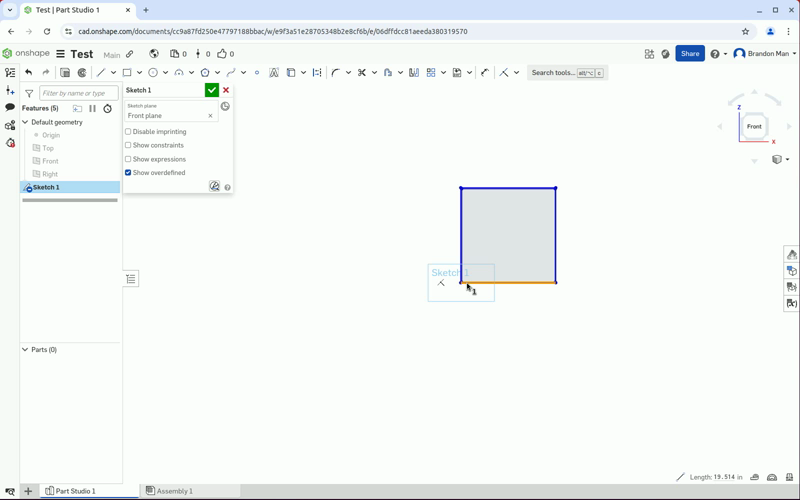
mouse_move(73, 352)
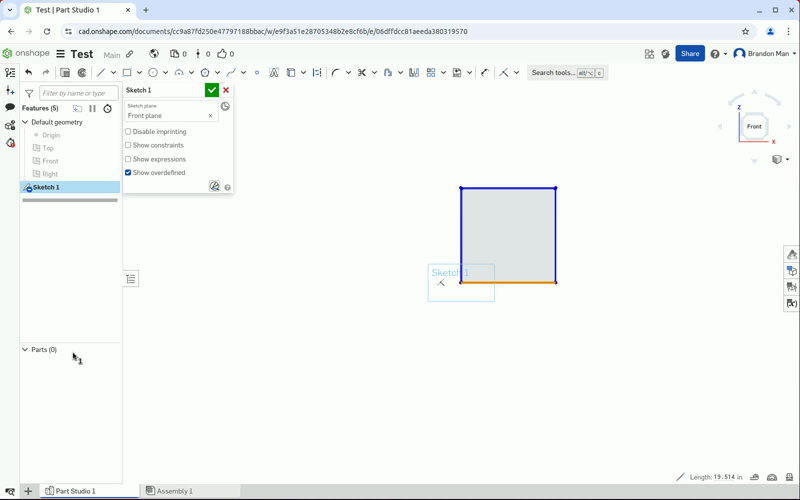
key(shift+y)
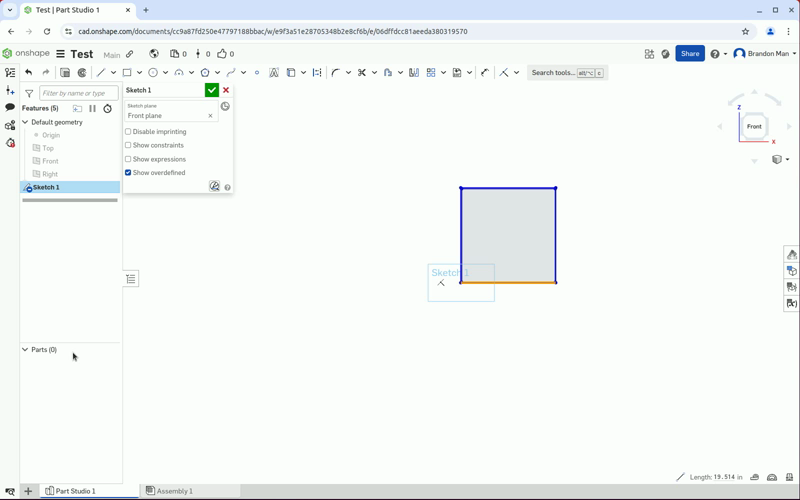
key(shift+e)
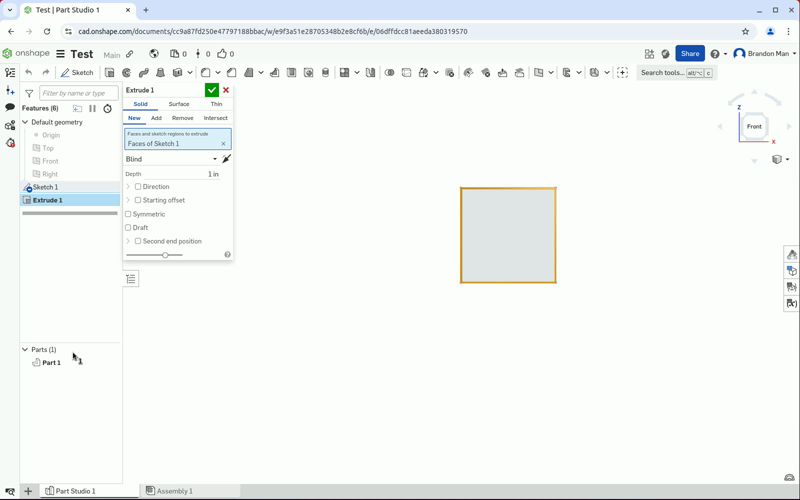
mouse_move(143, 106)
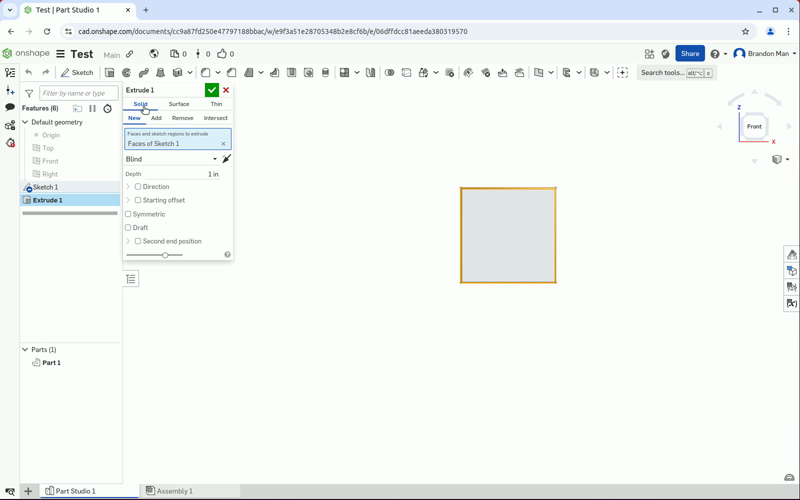
click(143, 106)
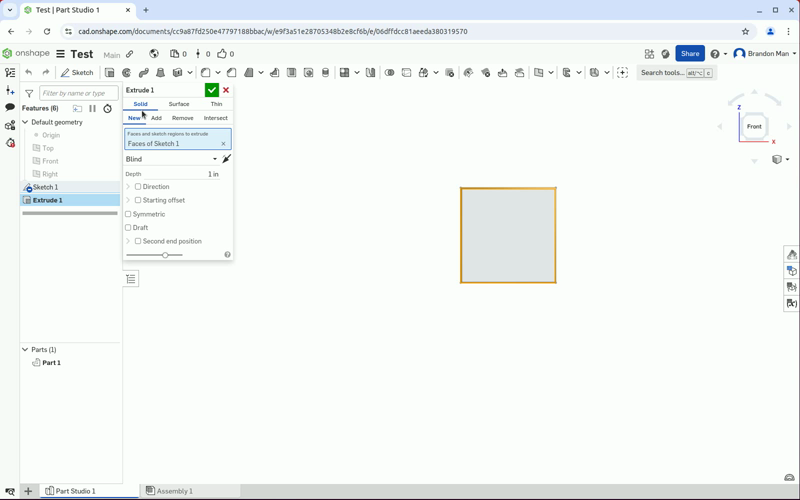
mouse_move(137, 120)
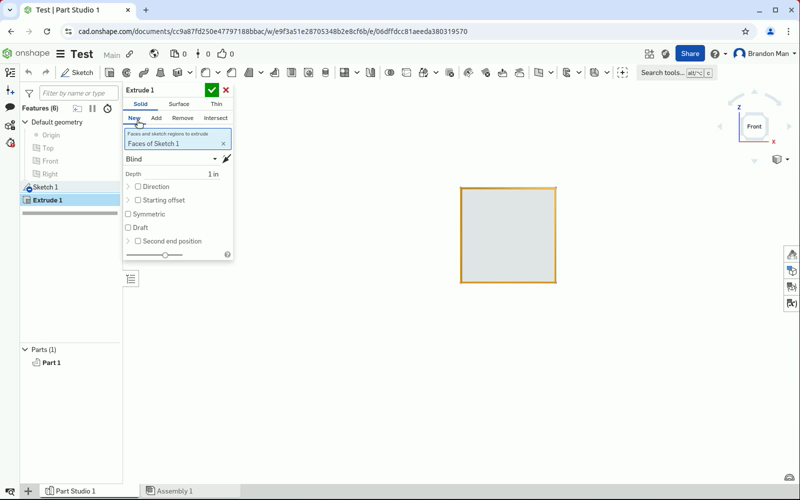
click(137, 120)
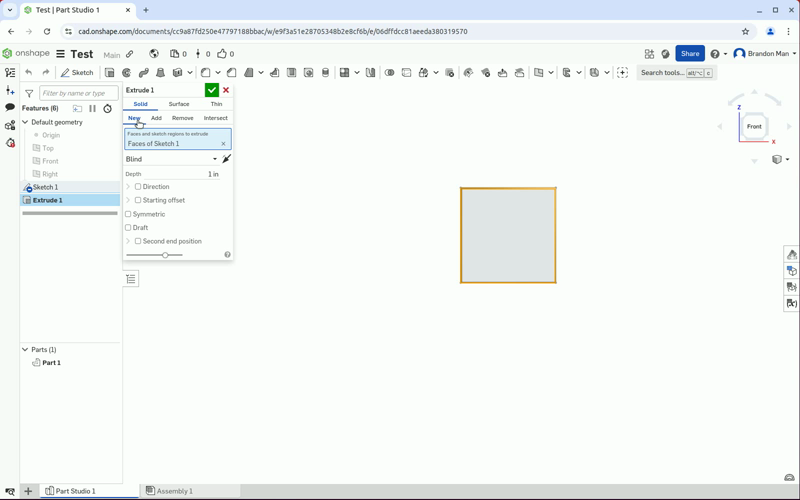
key(tab, 4)
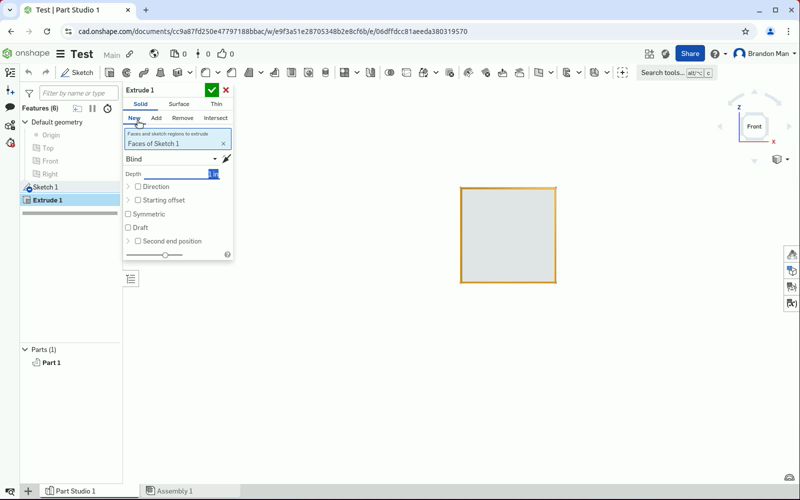
text(-6.018)
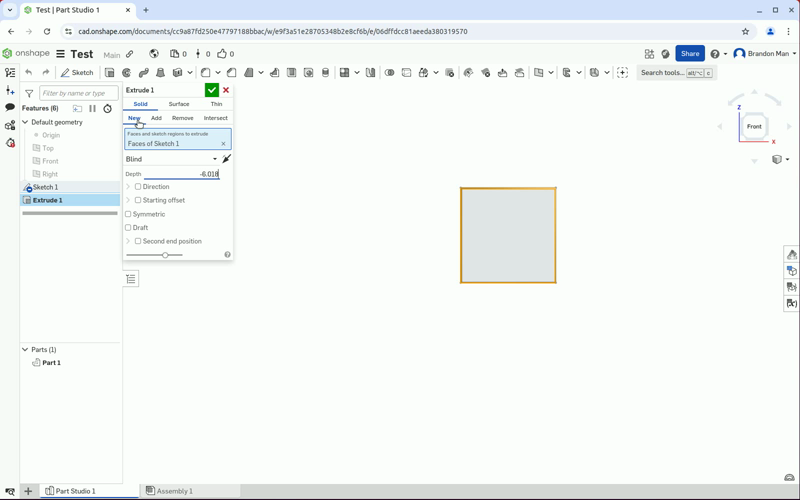
key(enter)
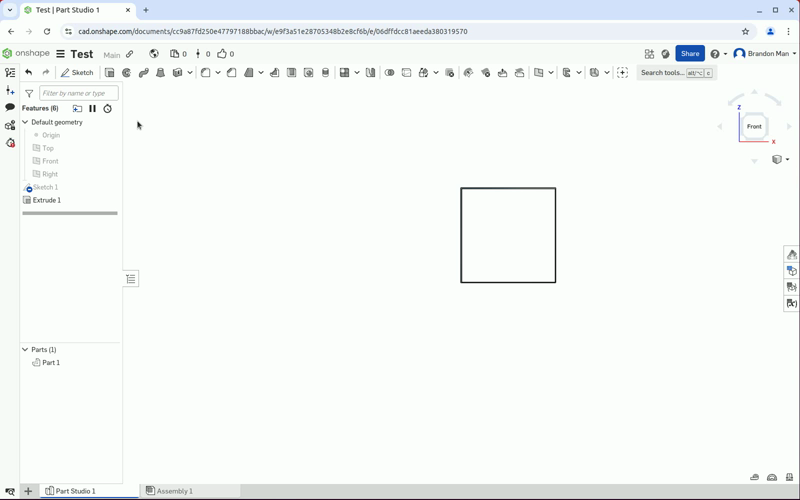
key(shift+h)
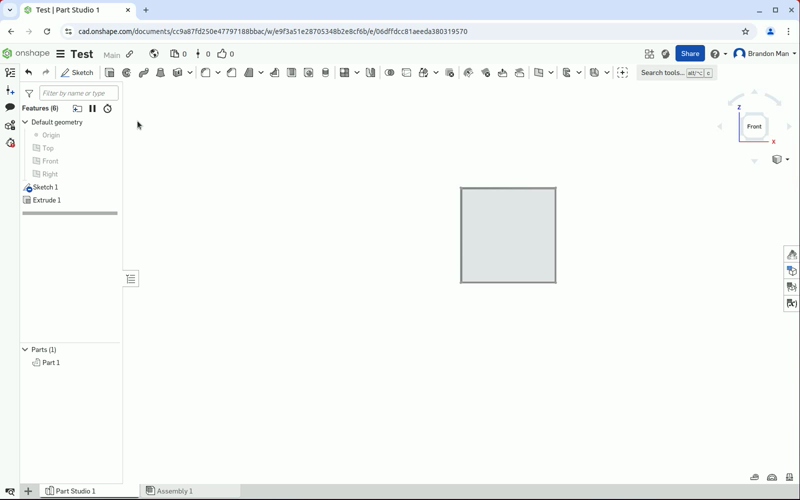
key(shift+h)
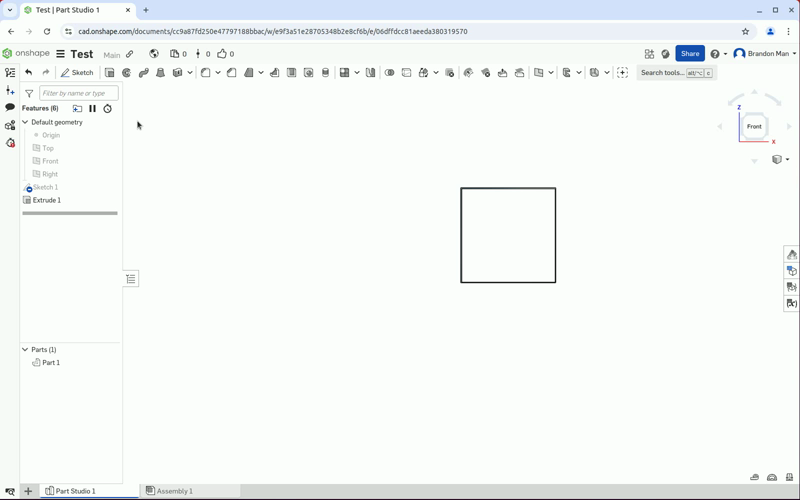
mouse_move(73, 189)
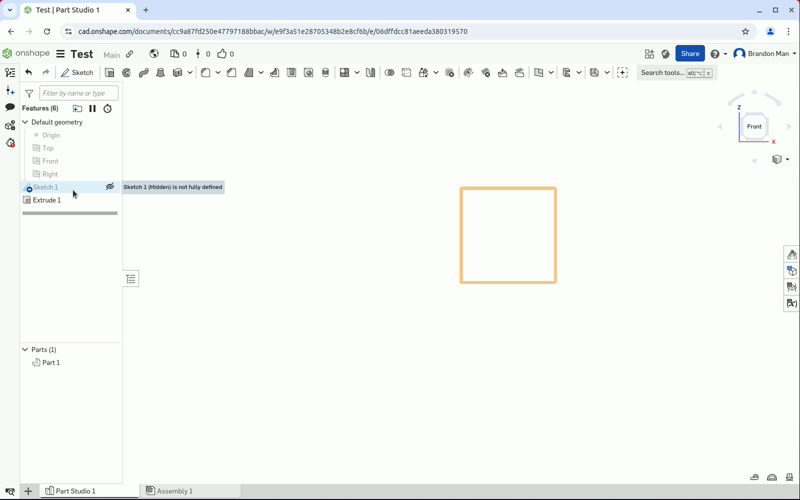
click(73, 189)
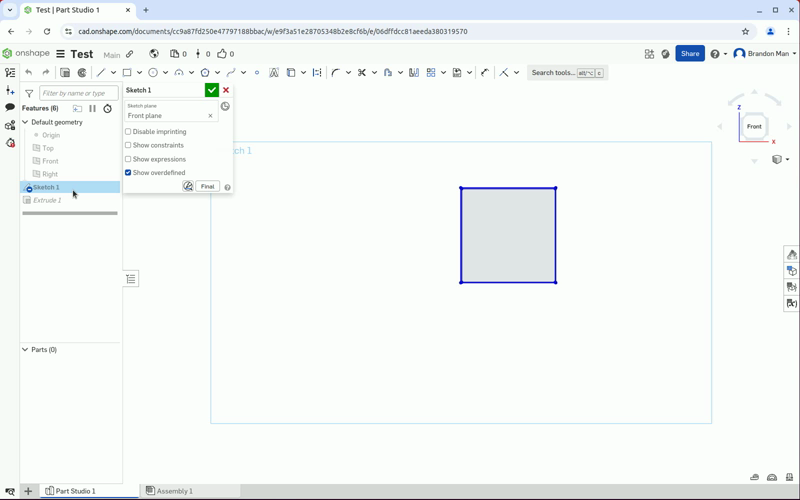
mouse_move(229, 92)
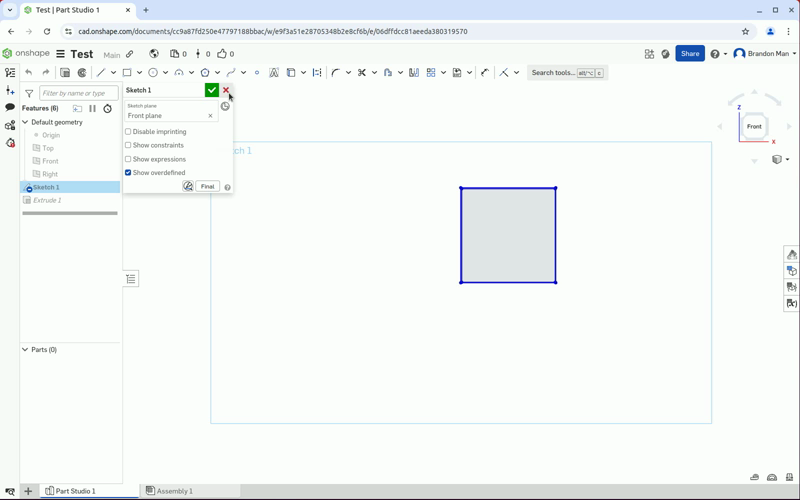
click(229, 92)
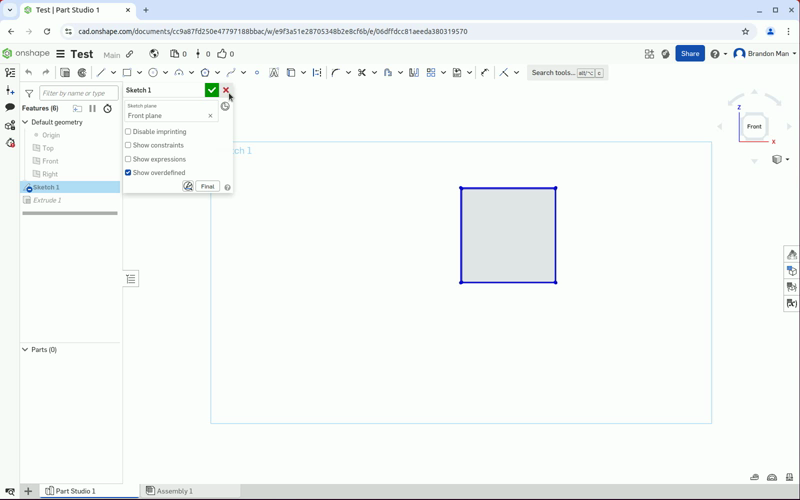
key(shift+s)
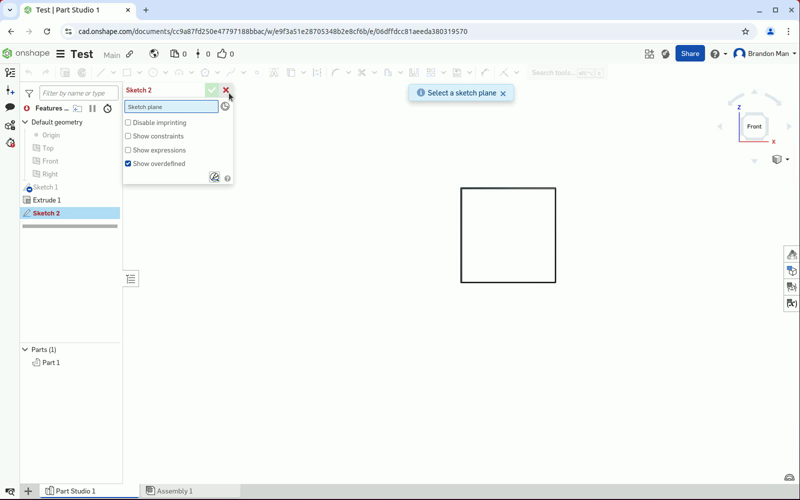
mouse_move(73, 163)
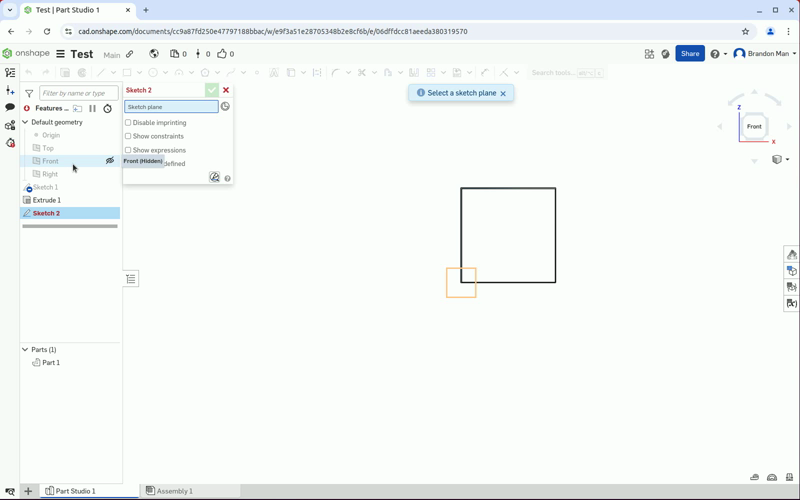
click(73, 163)
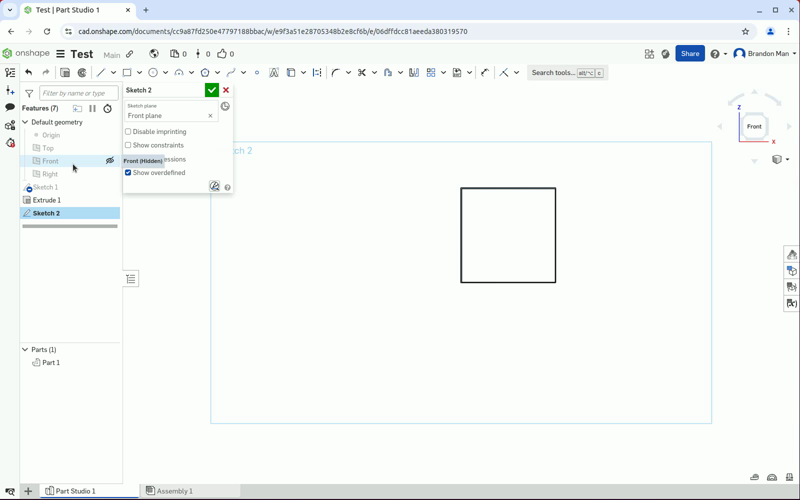
mouse_move(73, 352)
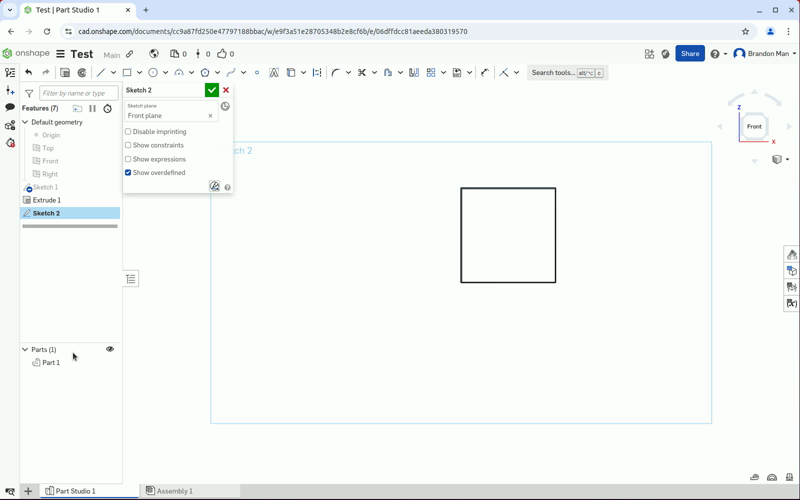
key(y)
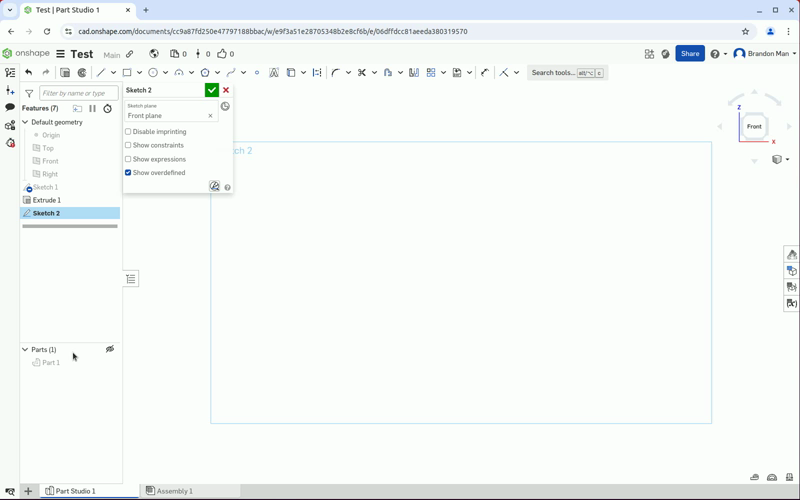
key(l)
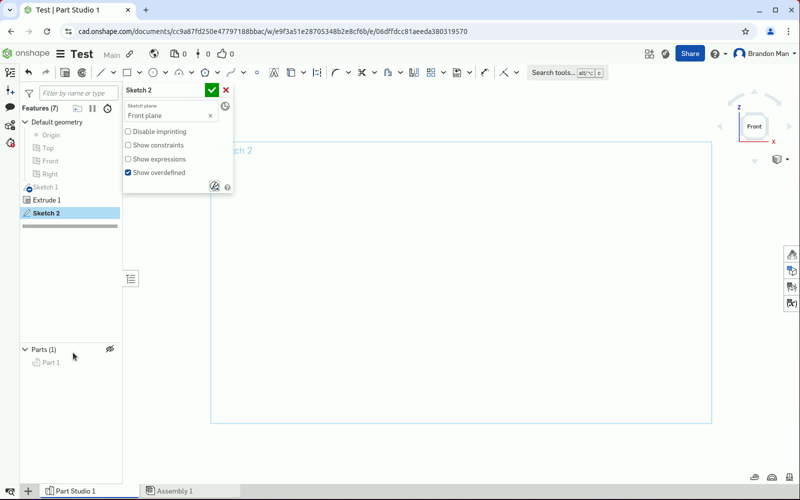
key_down(shift)
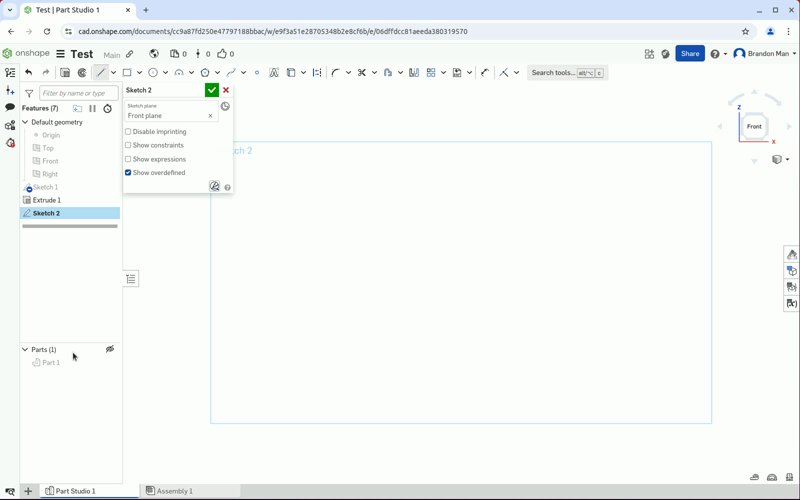
mouse_move(461, 281)
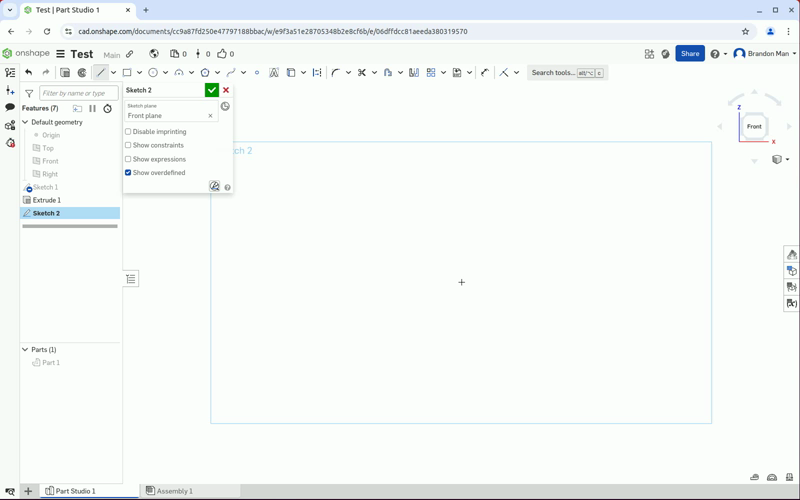
click(461, 281)
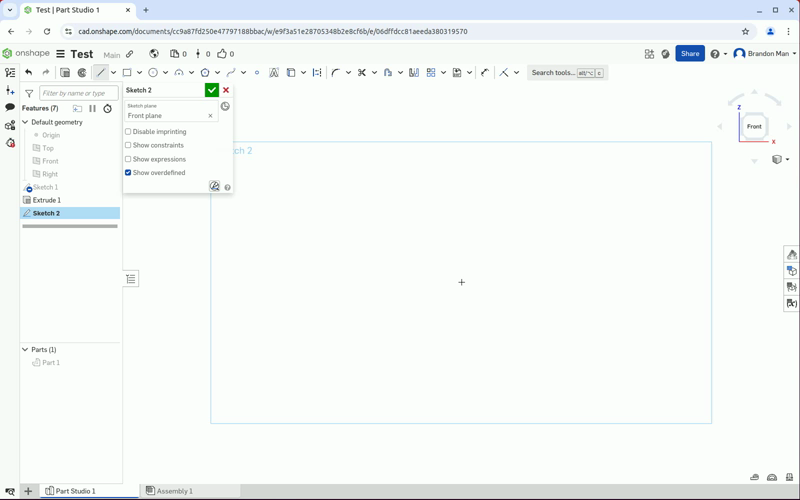
key_up(shift)
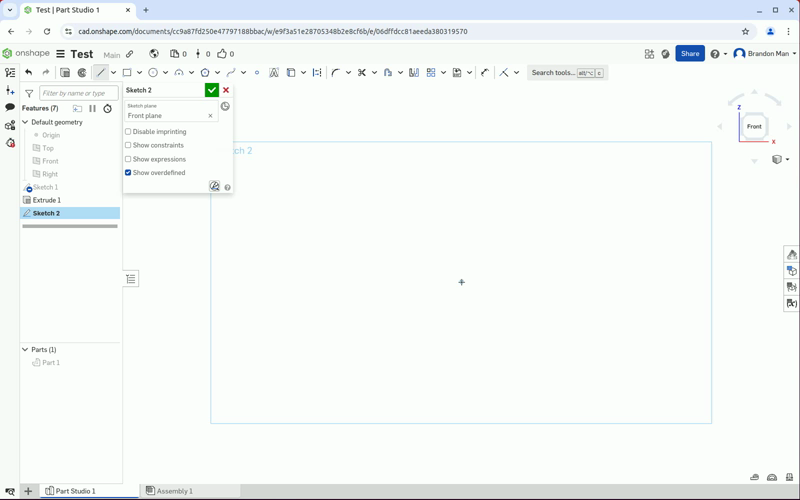
key_down(shift)
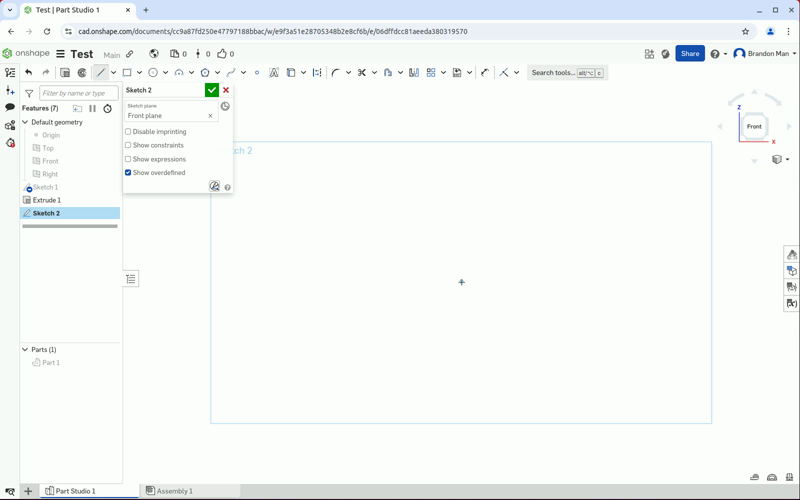
mouse_move(554, 281)
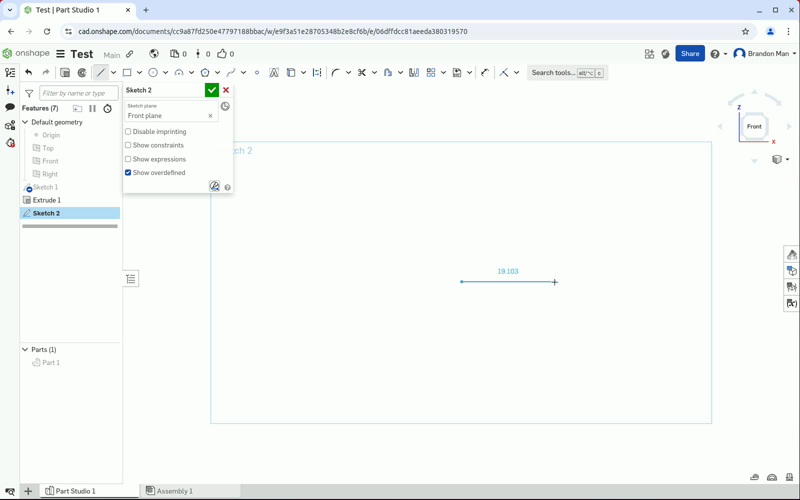
click(554, 281)
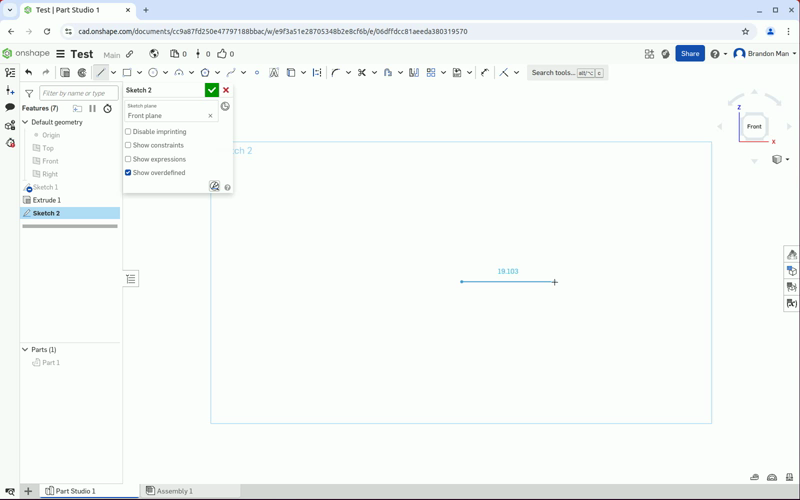
key_up(shift)
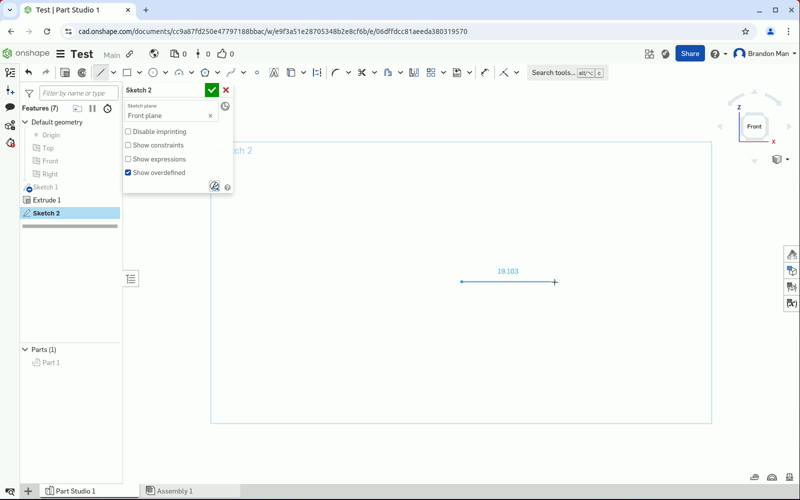
key_down(shift)
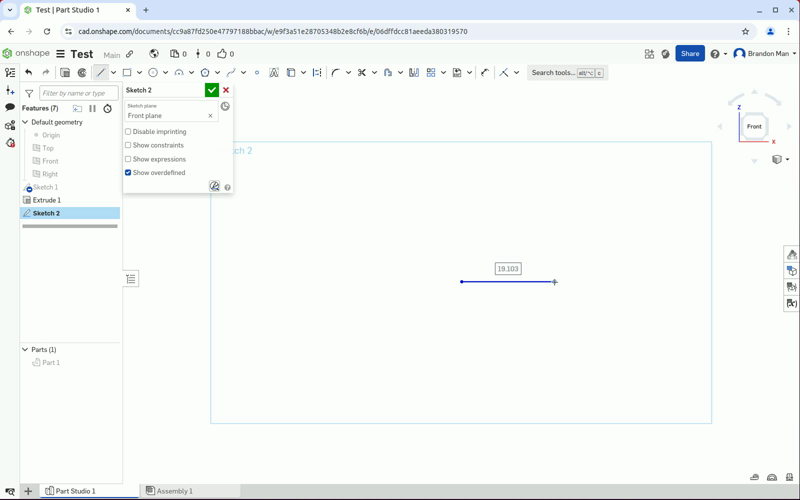
mouse_move(554, 189)
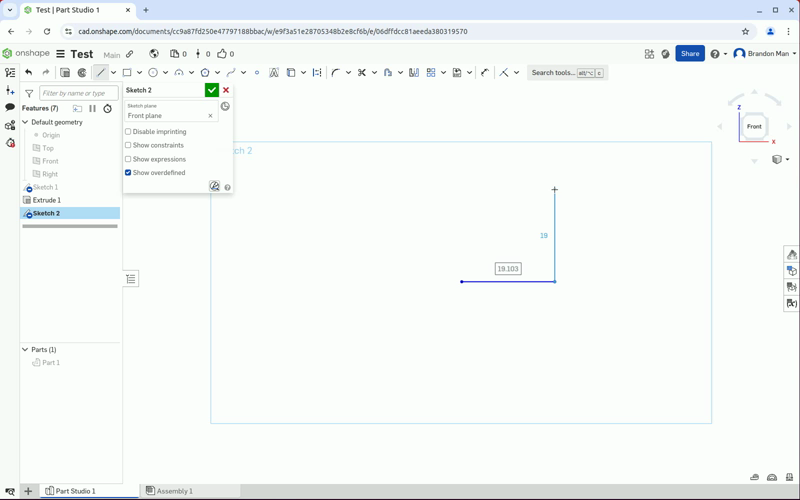
click(554, 189)
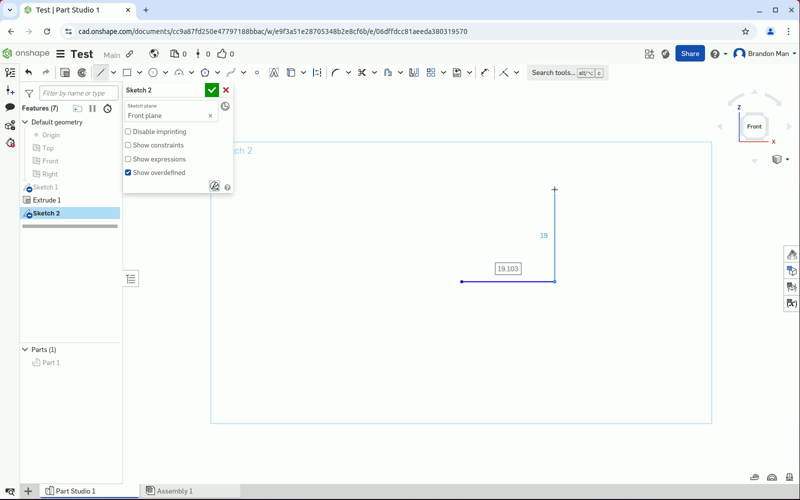
key_up(shift)
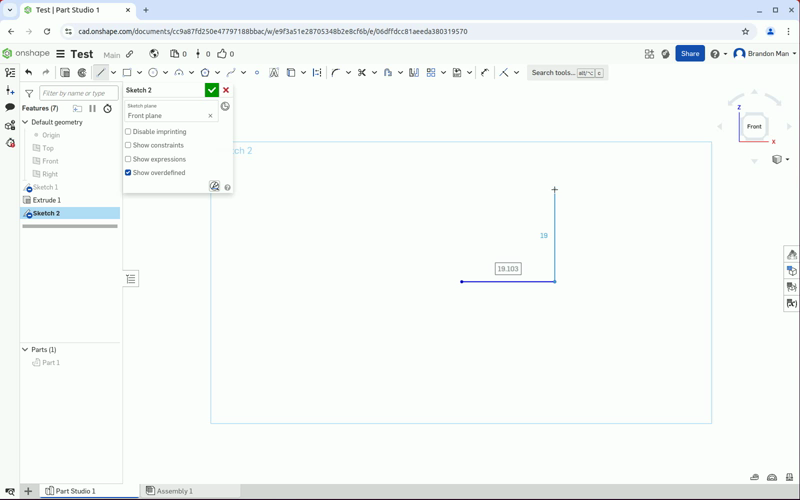
key_down(shift)
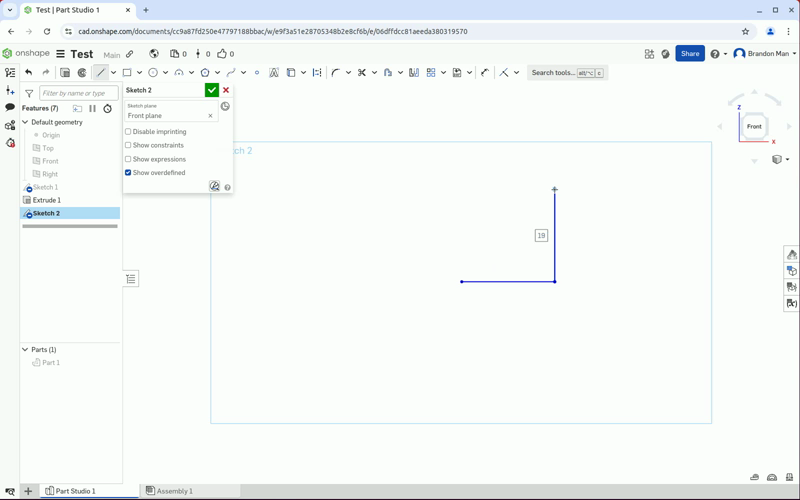
mouse_move(461, 189)
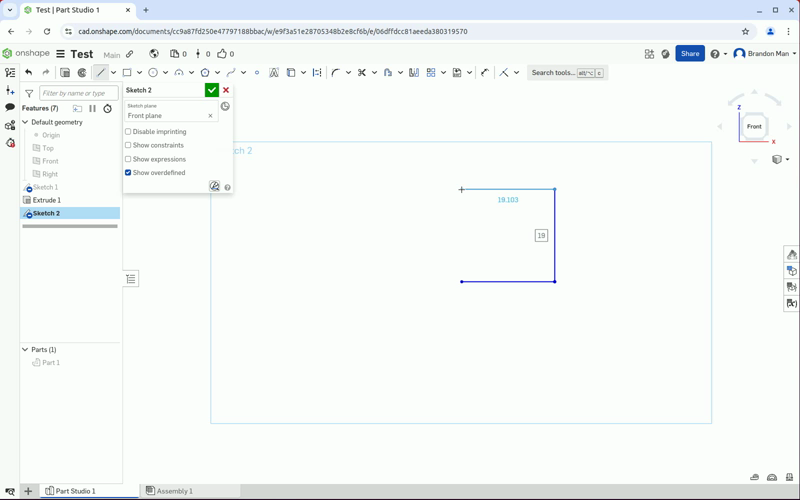
click(461, 189)
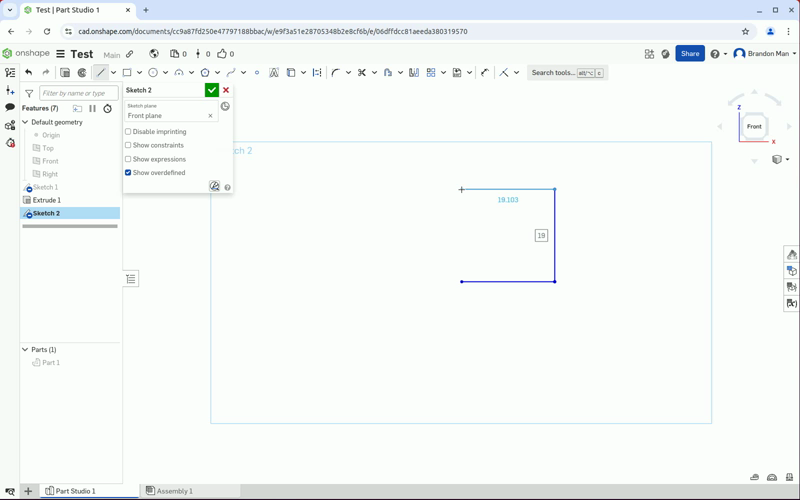
key_up(shift)
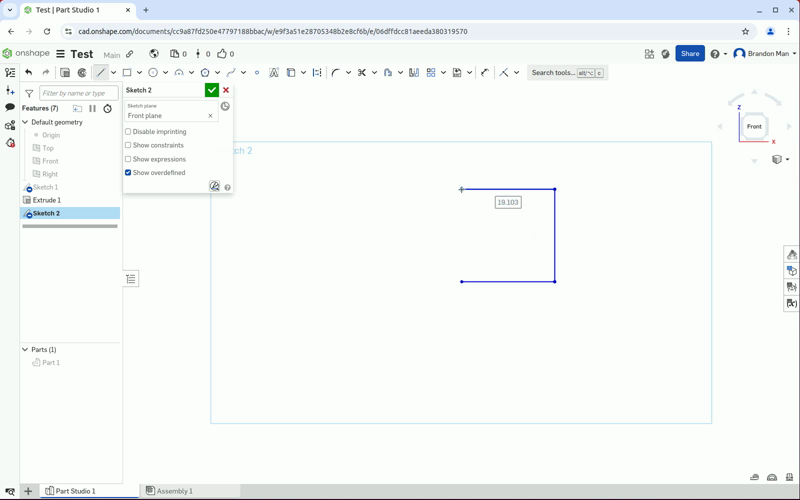
key_down(shift)
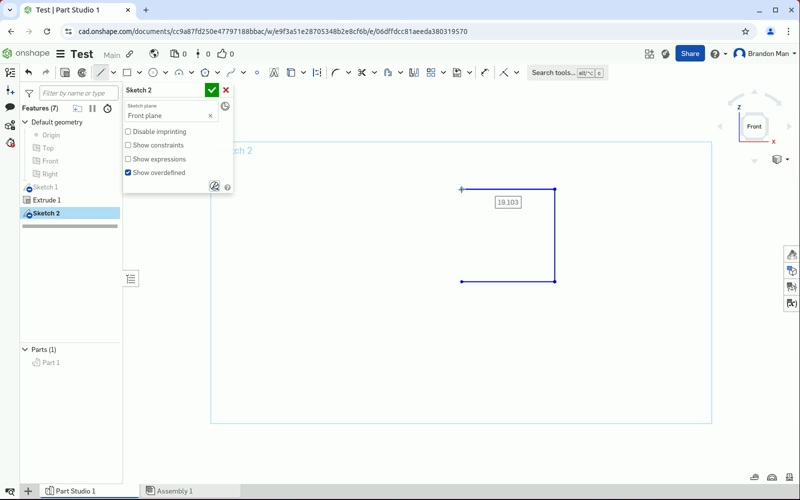
mouse_move(461, 281)
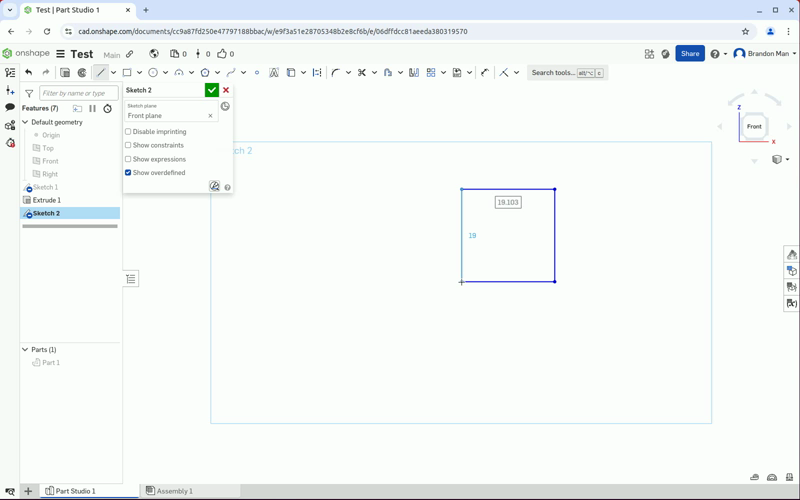
key_up(shift)
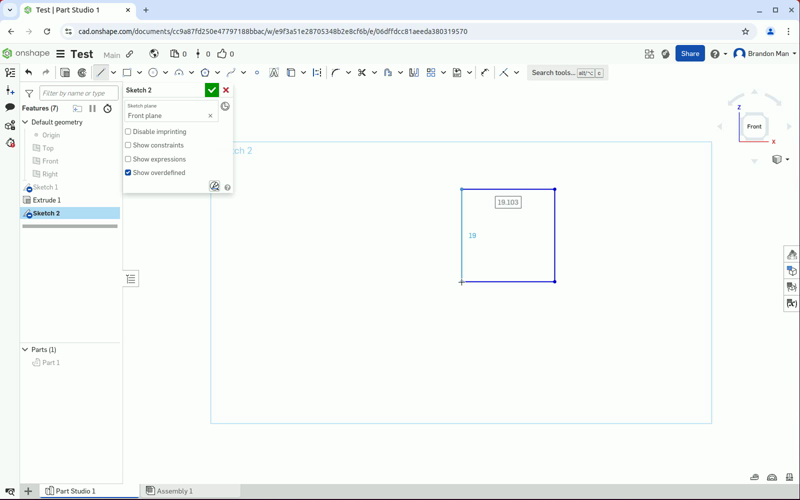
click(461, 281)
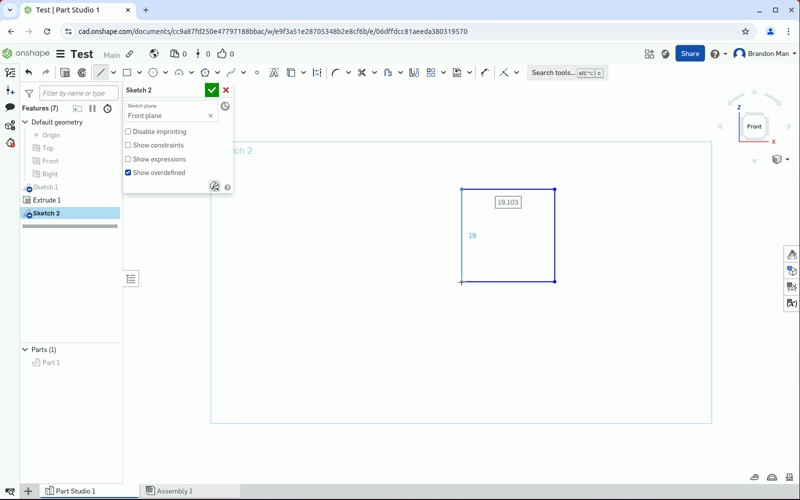
key(esc)
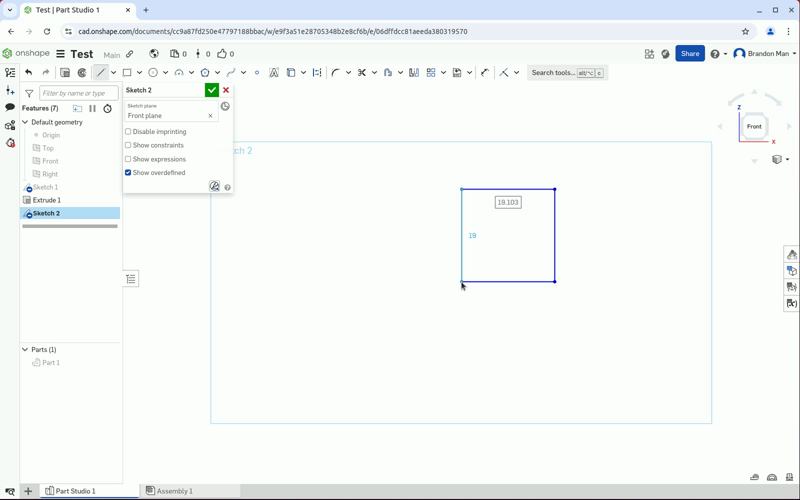
mouse_move(486, 208)
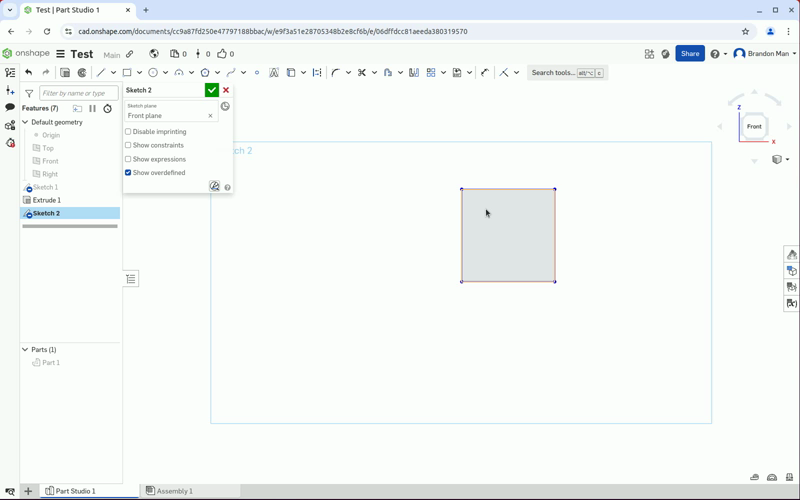
click(486, 208)
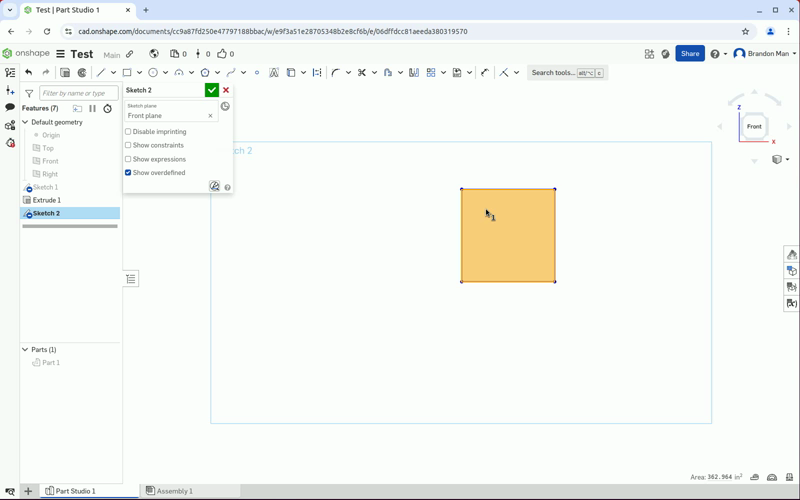
mouse_move(73, 352)
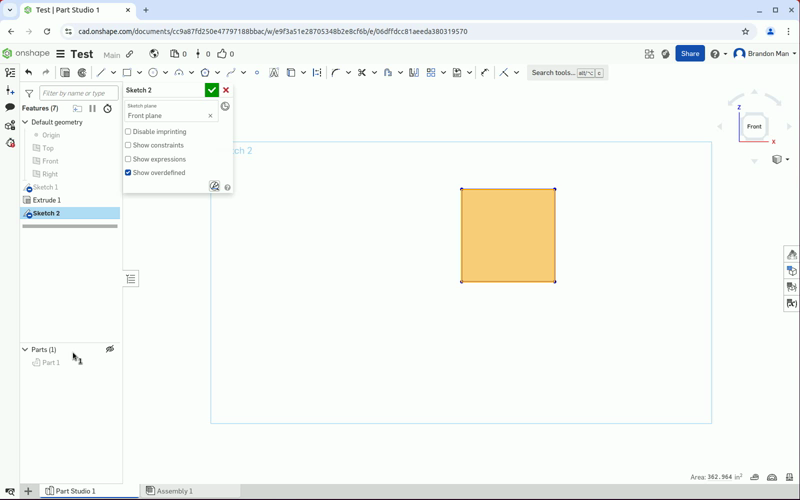
key(shift+y)
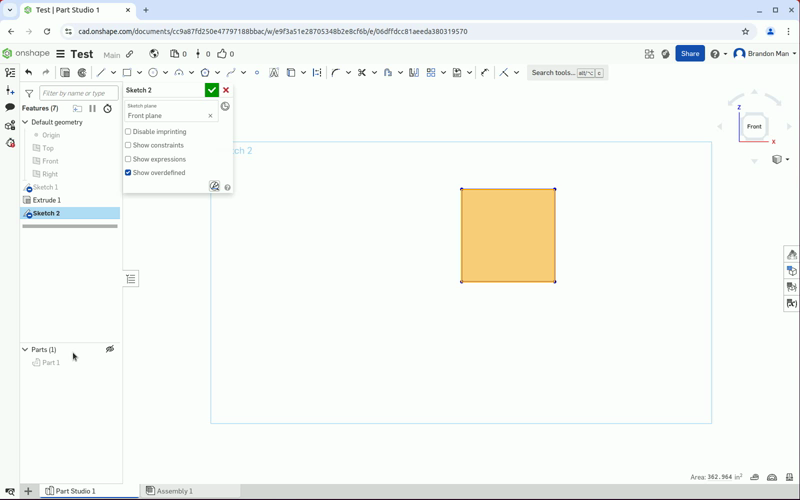
key(shift+e)
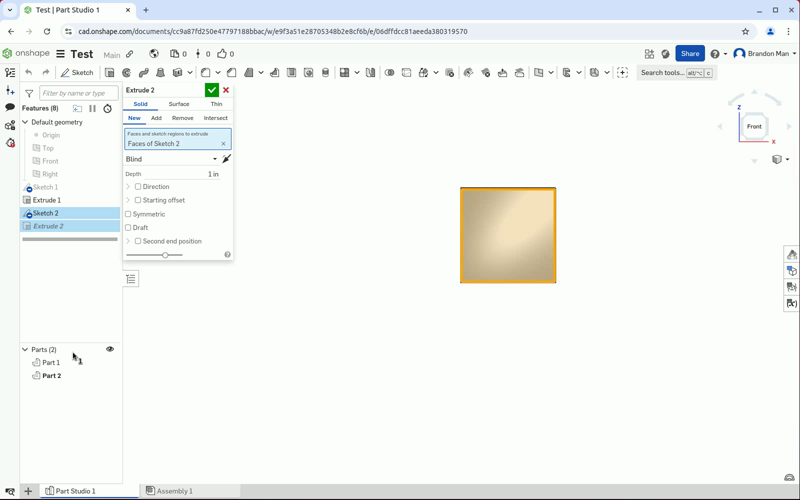
mouse_move(143, 106)
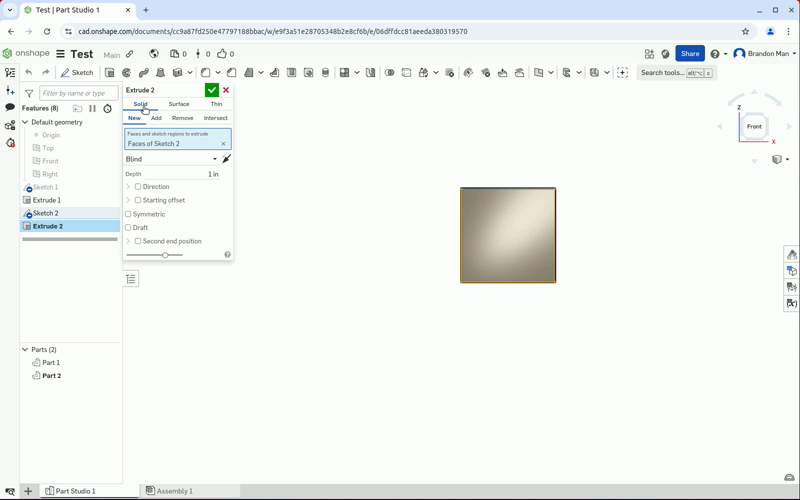
click(143, 106)
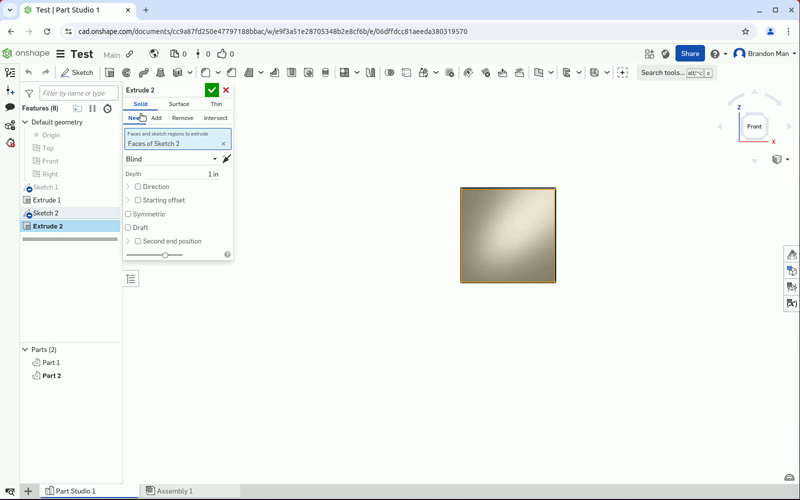
mouse_move(137, 120)
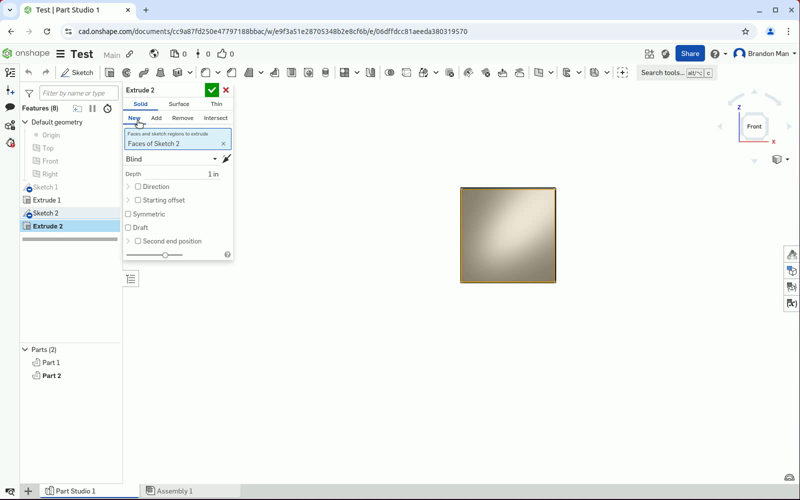
click(137, 120)
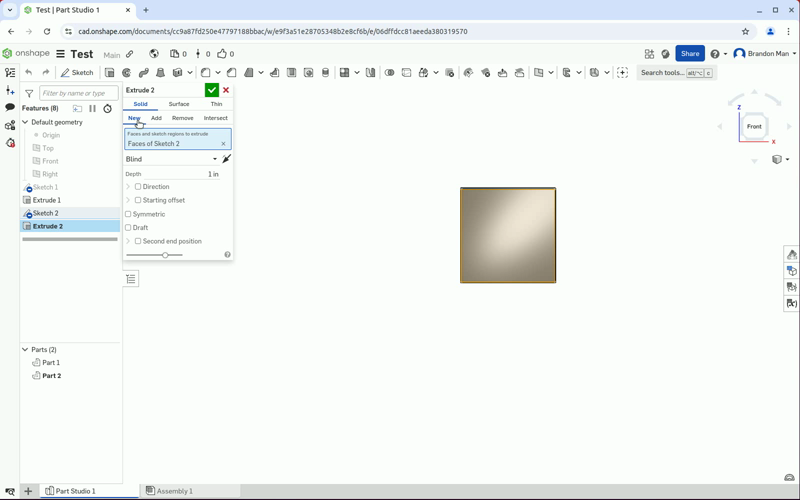
key(tab, 4)
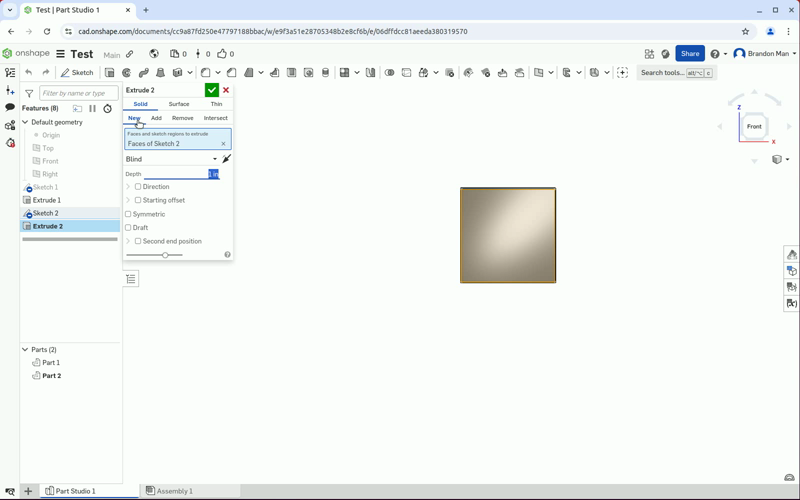
text(-6.018)
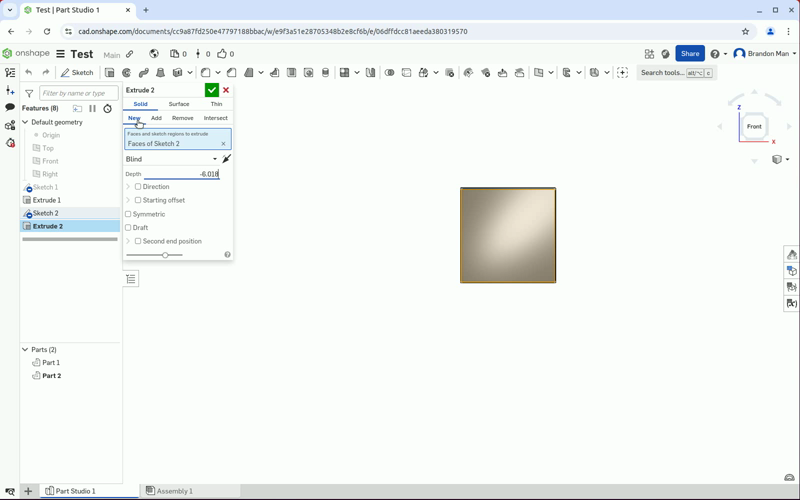
key(enter)
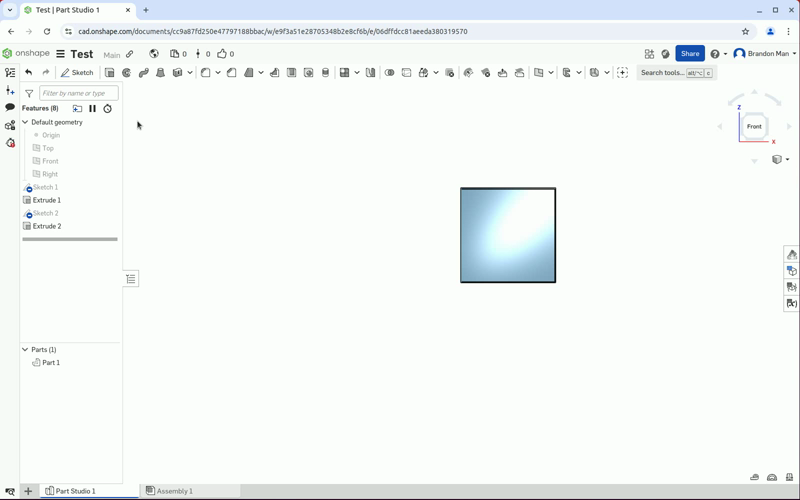
key(shift+h)
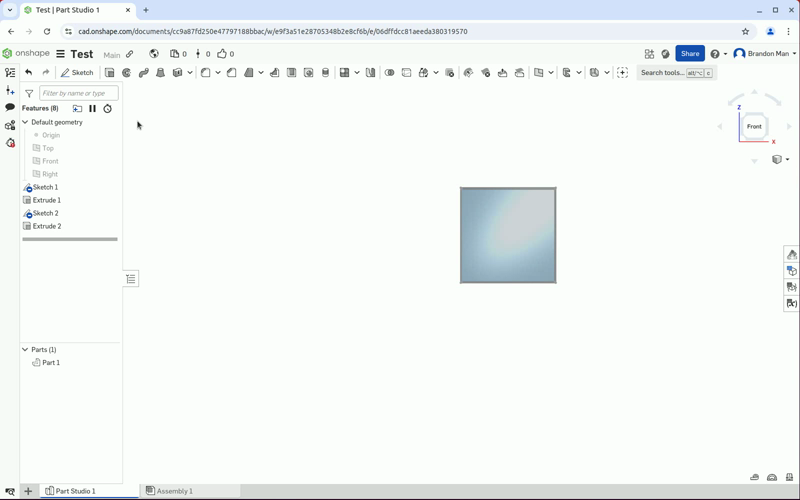
key(shift+h)
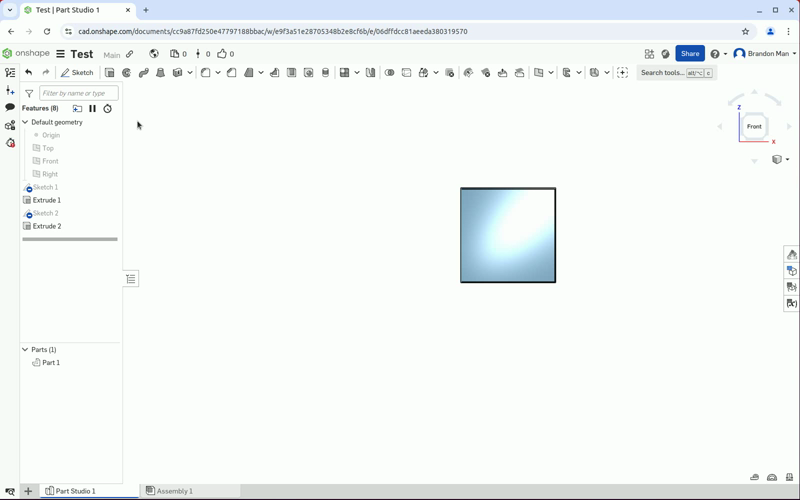
mouse_move(73, 189)
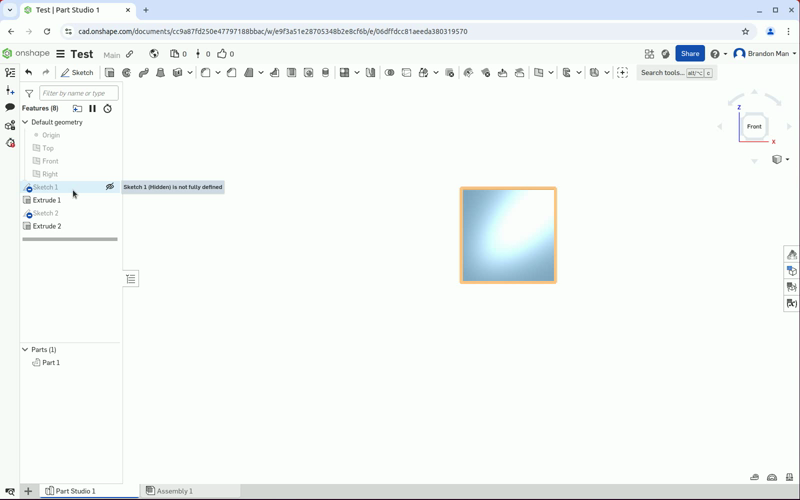
click(73, 189)
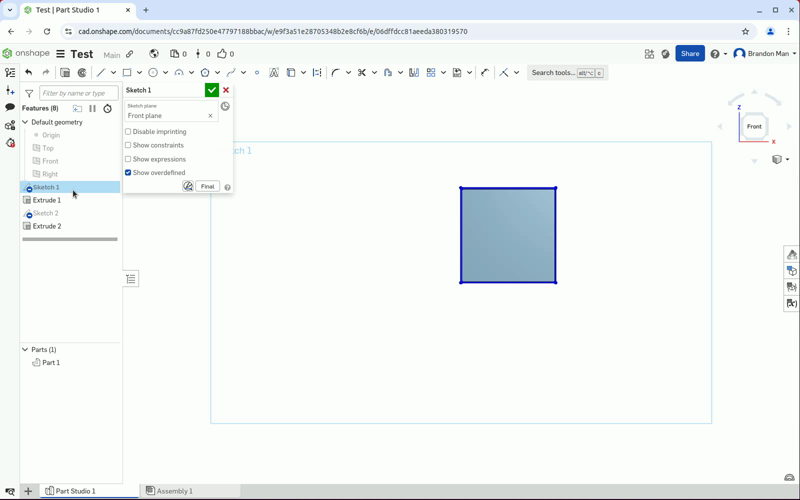
mouse_move(229, 92)
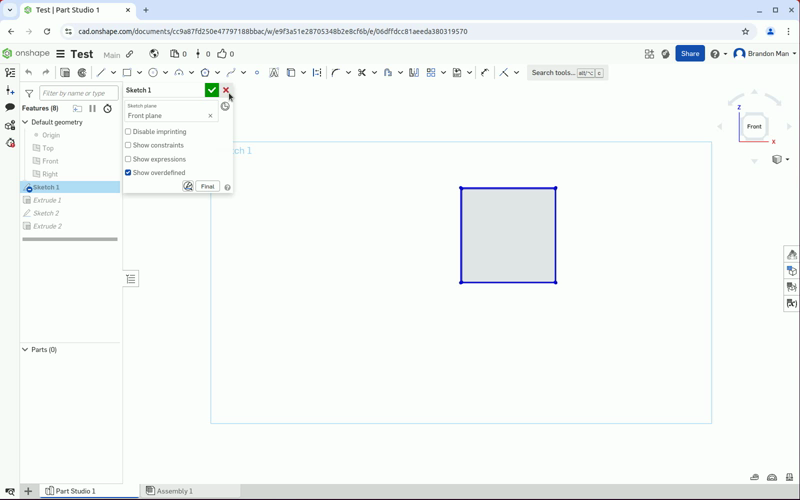
click(229, 92)
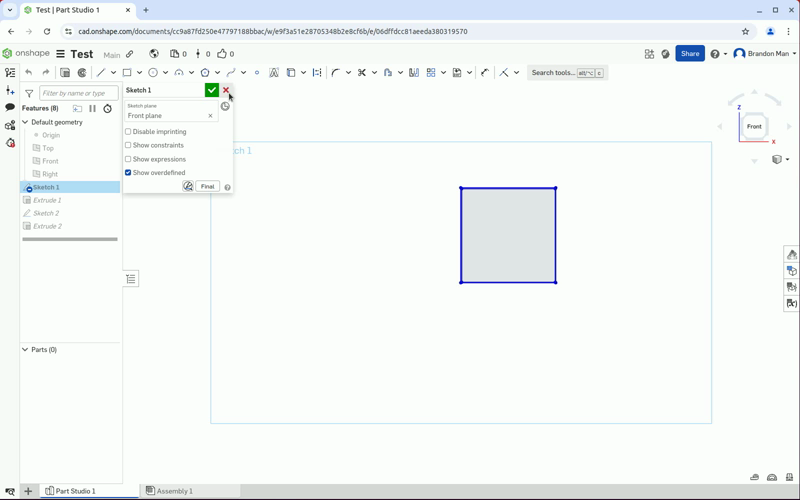
key(shift+s)
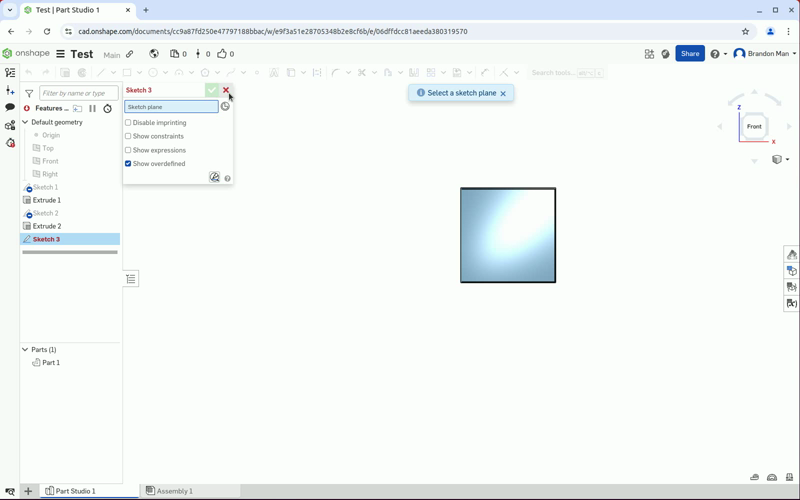
mouse_move(73, 163)
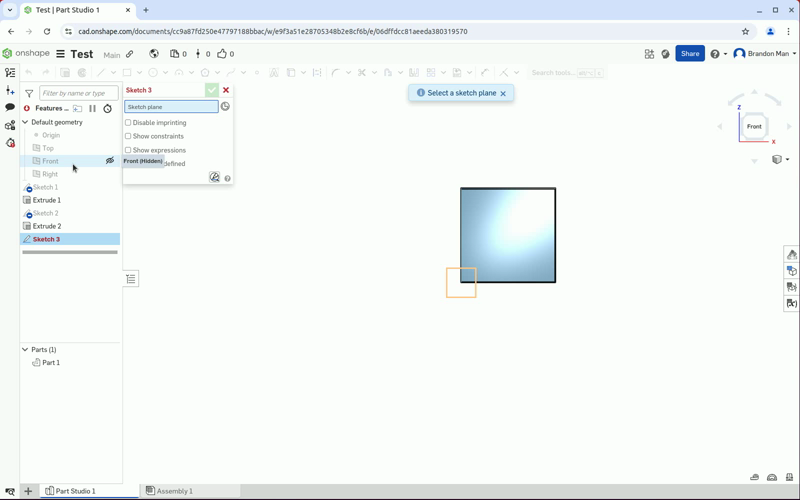
click(73, 163)
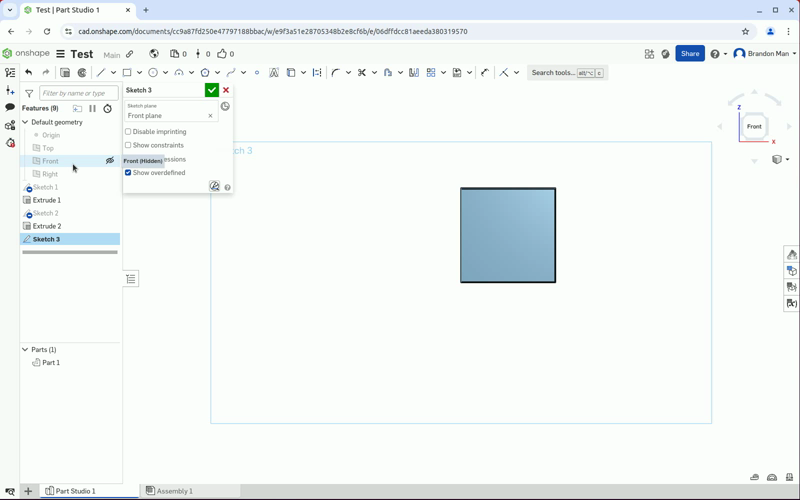
mouse_move(73, 352)
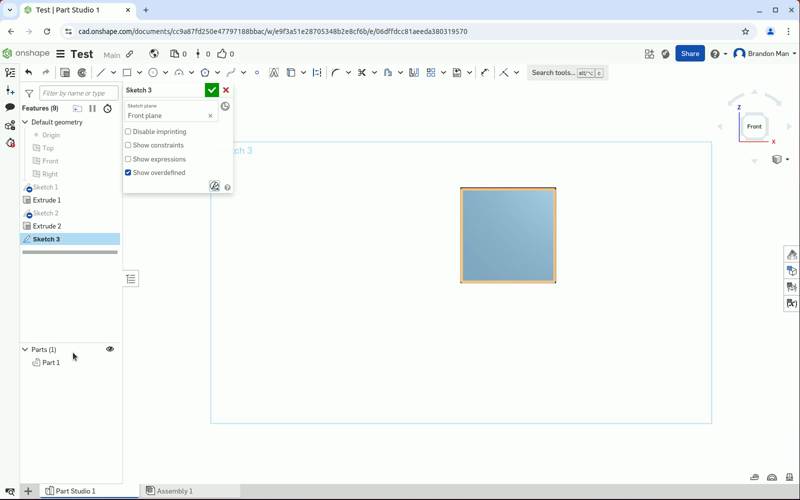
key(y)
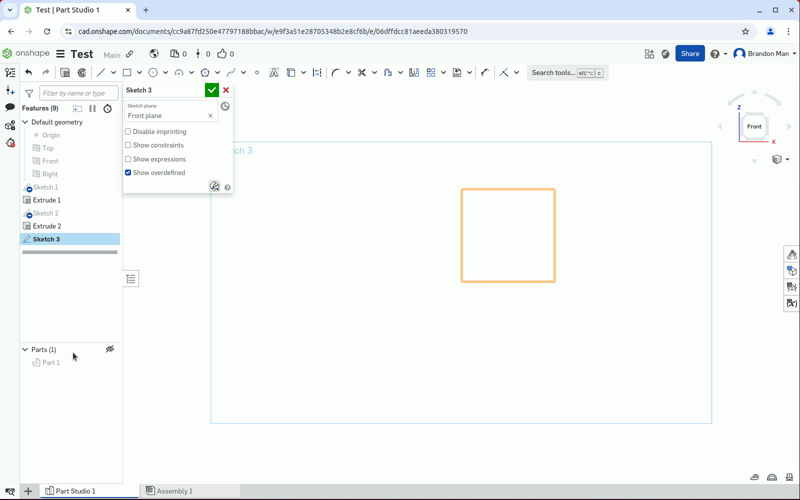
key(l)
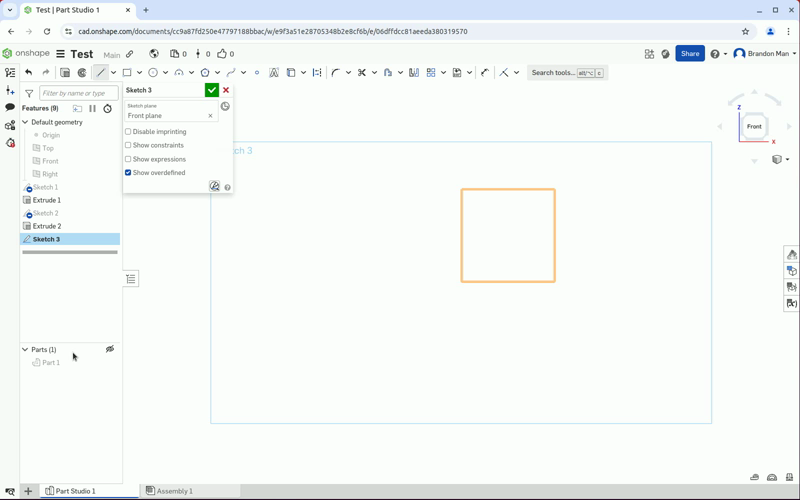
key_down(shift)
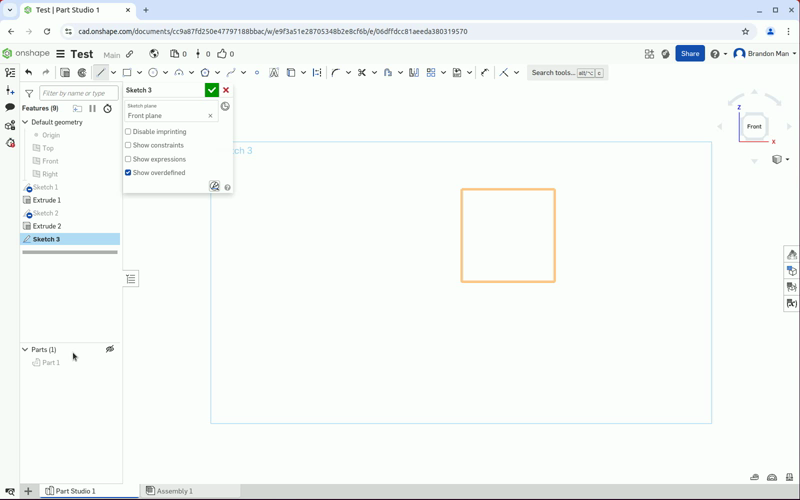
mouse_move(461, 281)
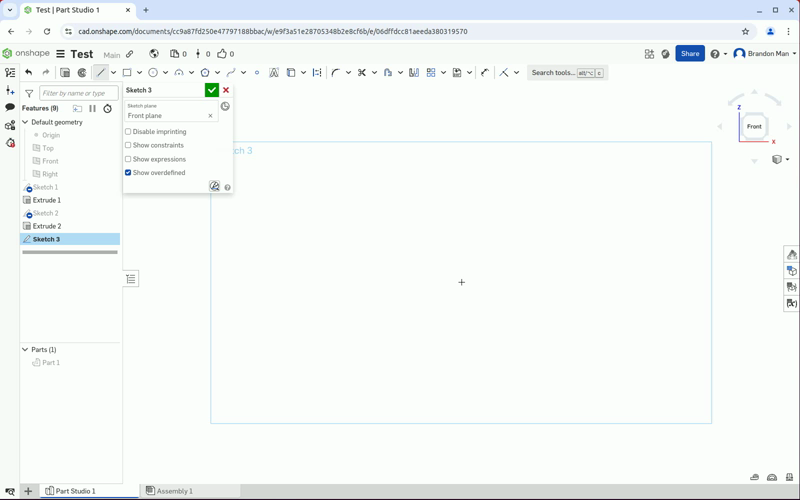
click(461, 281)
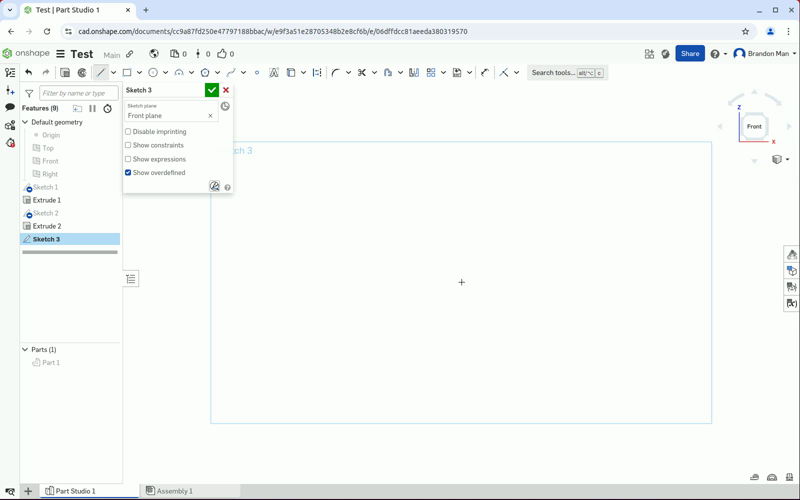
key_up(shift)
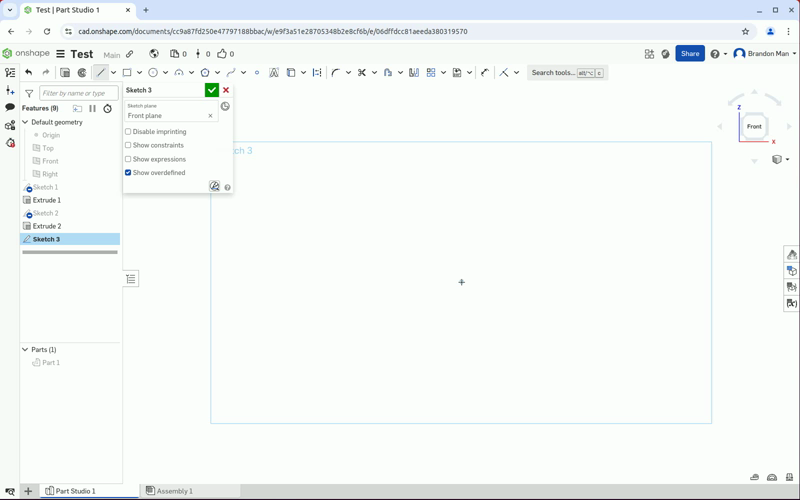
key_down(shift)
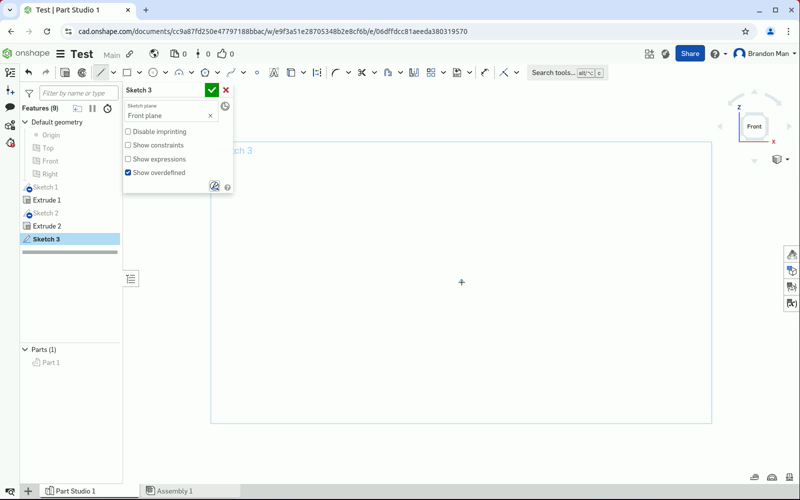
mouse_move(554, 281)
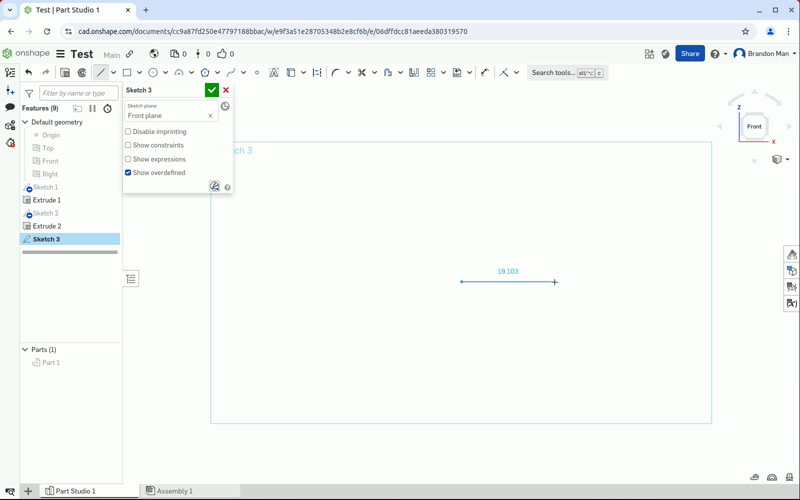
click(554, 281)
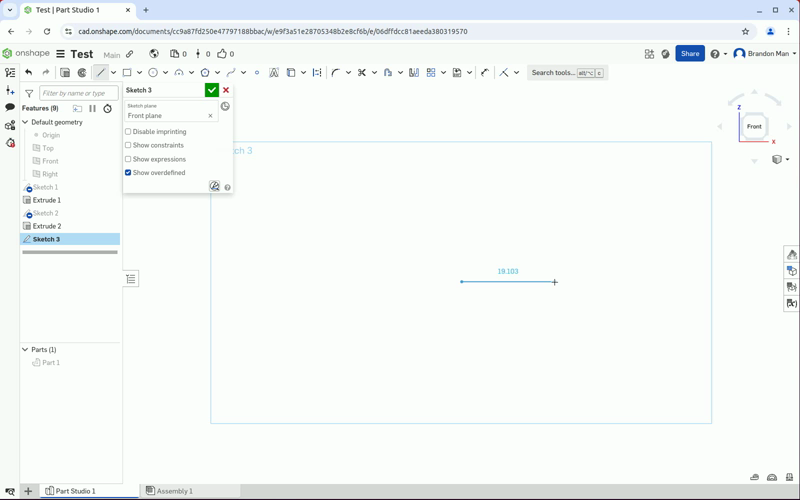
key_up(shift)
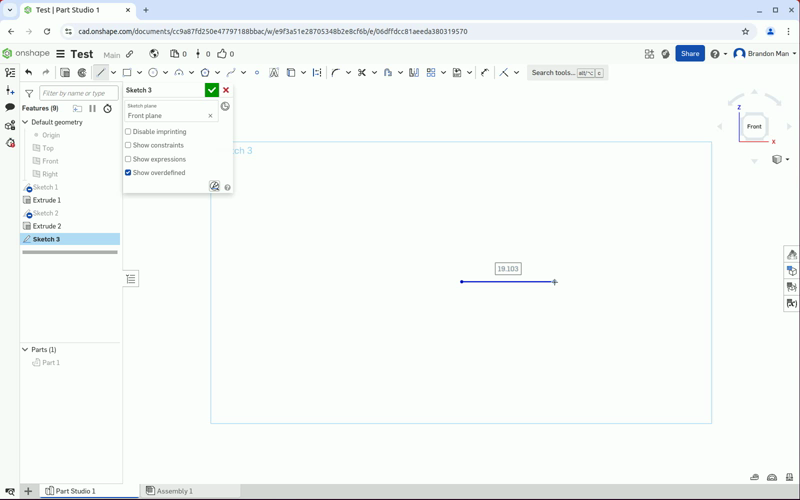
key_down(shift)
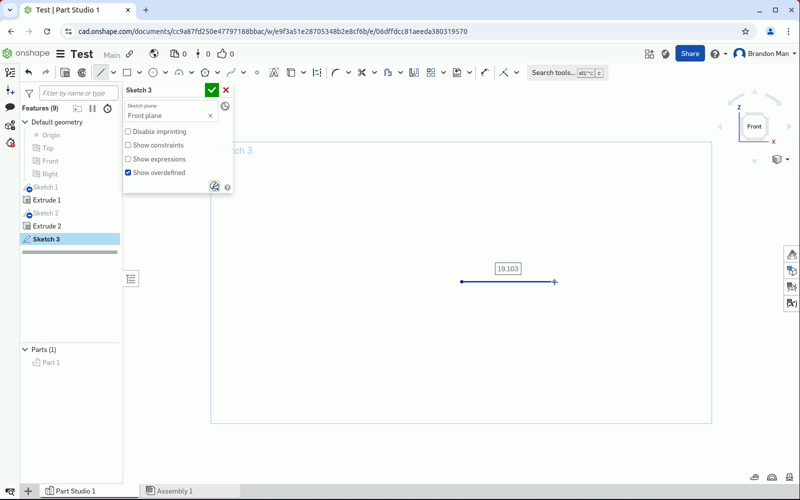
mouse_move(554, 189)
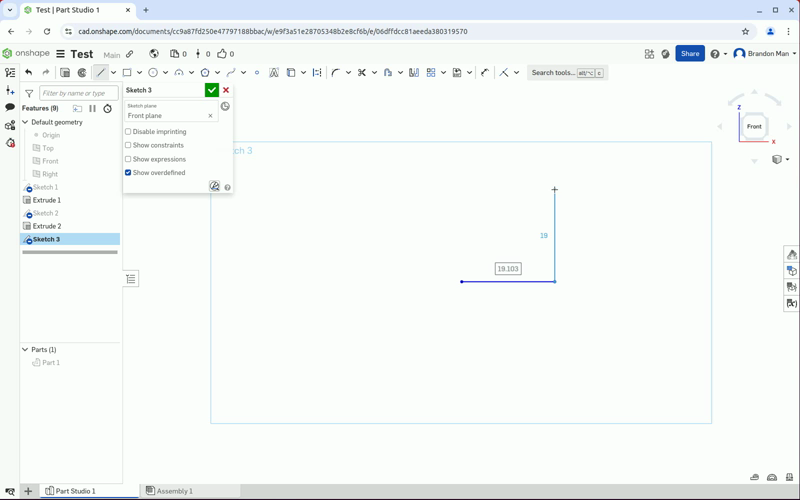
click(554, 189)
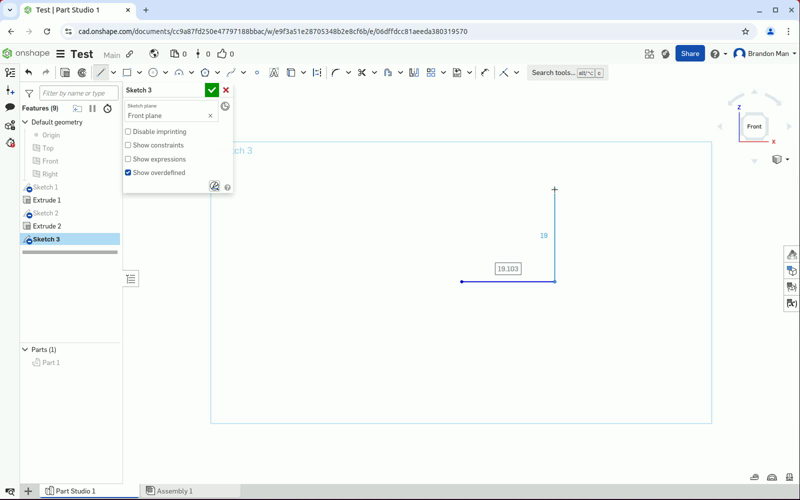
key_up(shift)
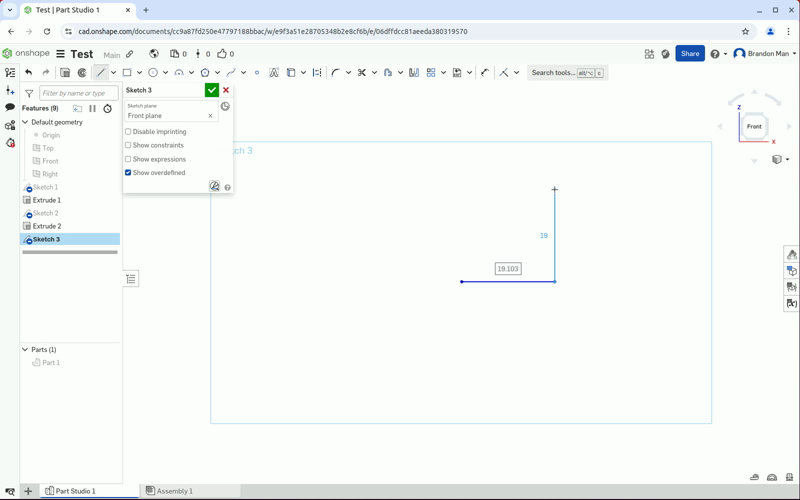
key_down(shift)
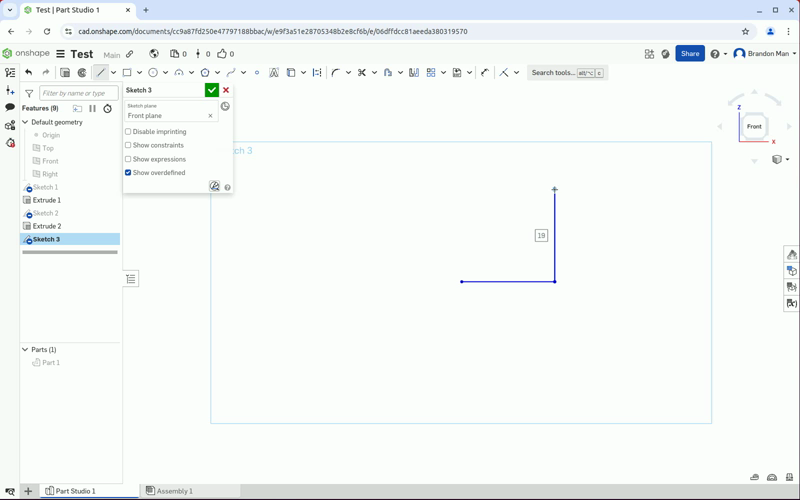
mouse_move(461, 189)
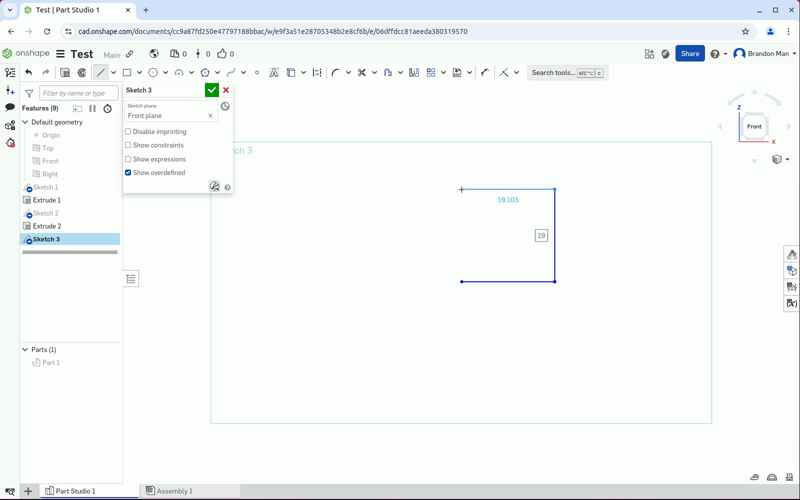
click(461, 189)
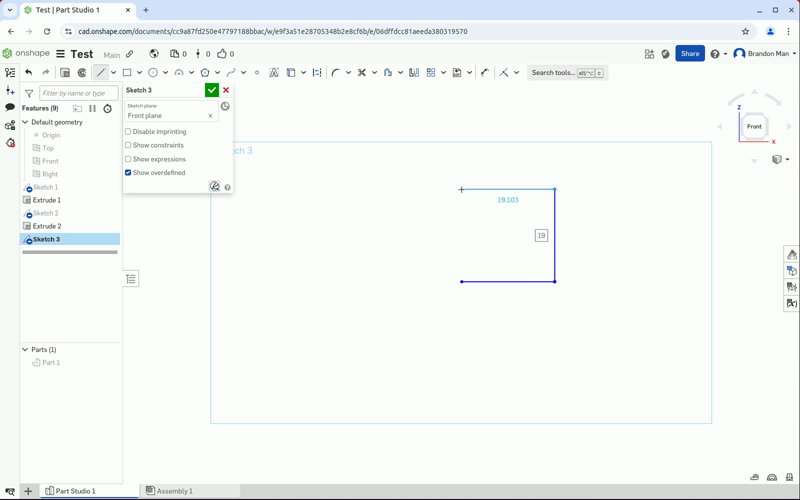
key_up(shift)
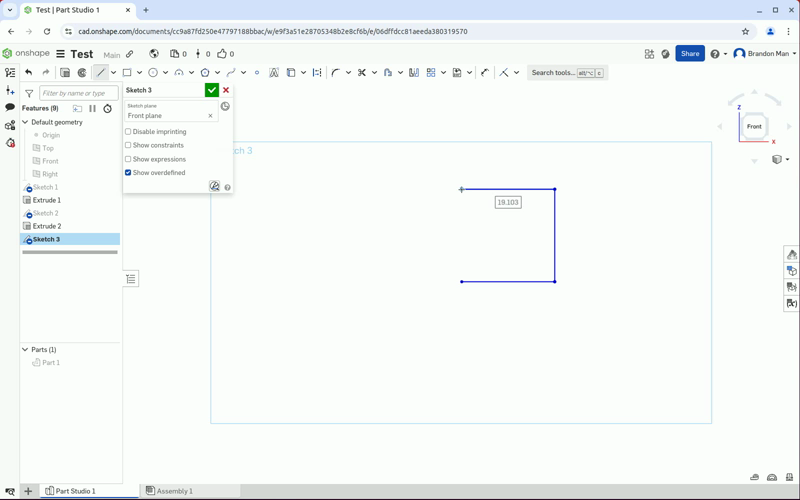
key_down(shift)
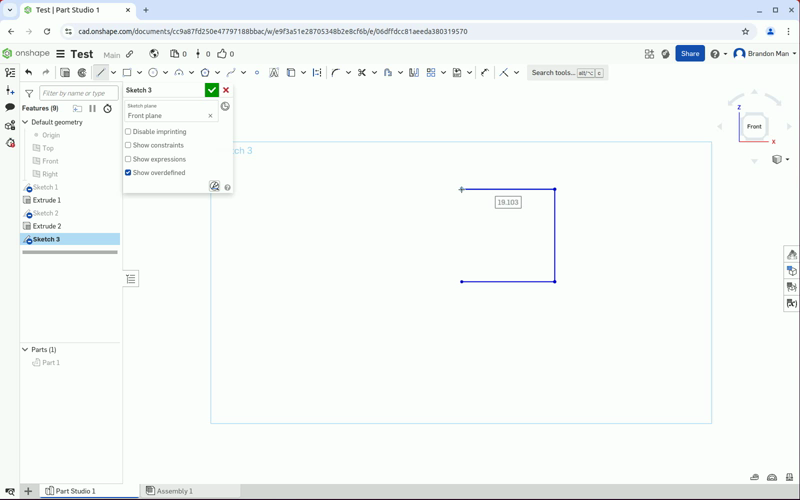
mouse_move(461, 281)
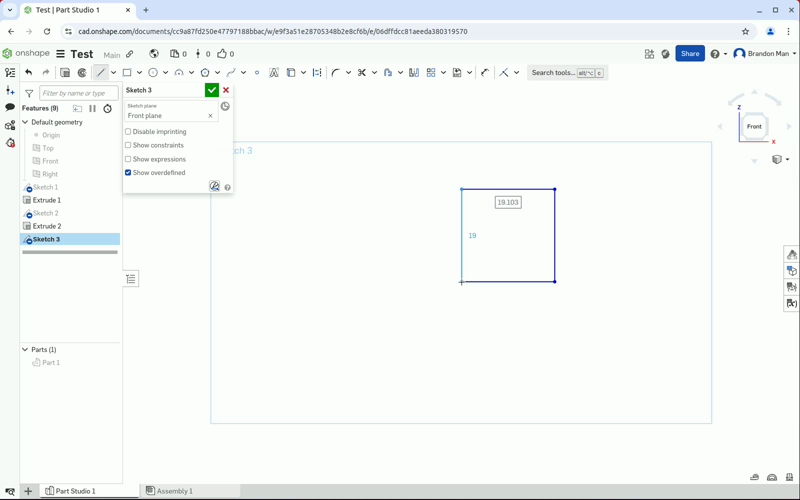
key_up(shift)
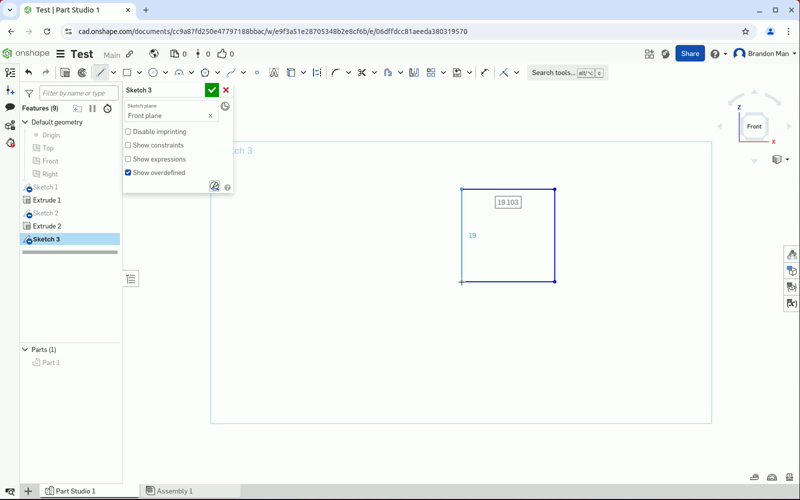
click(461, 281)
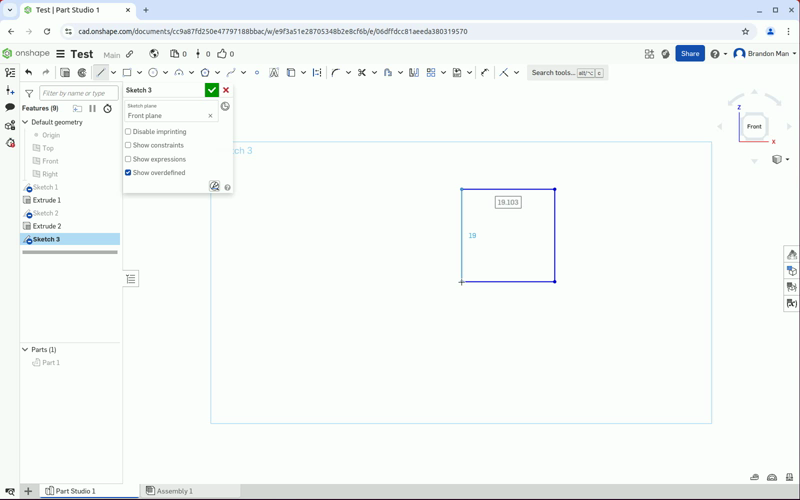
key(esc)
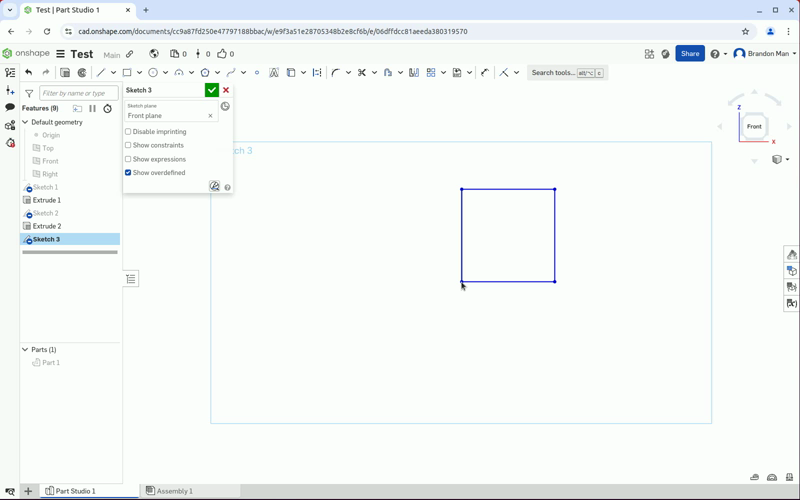
mouse_move(469, 209)
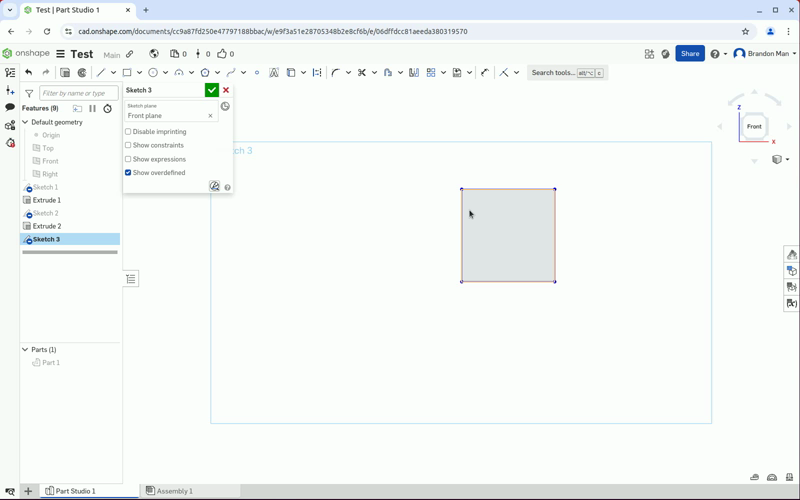
click(469, 209)
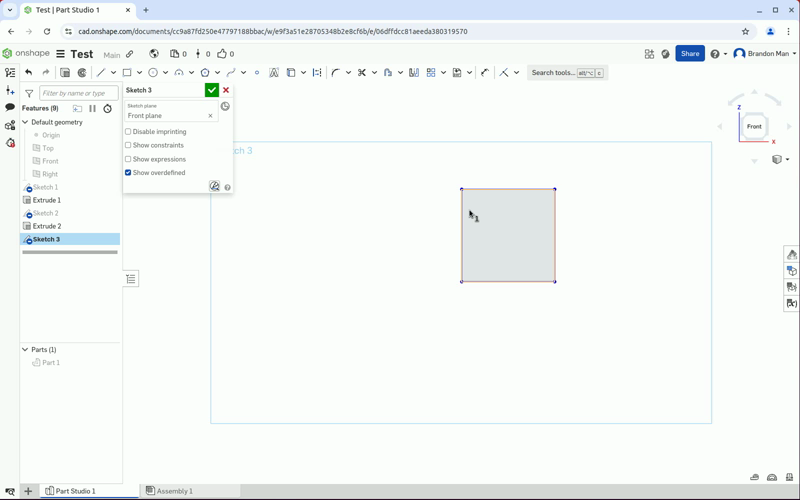
mouse_move(73, 352)
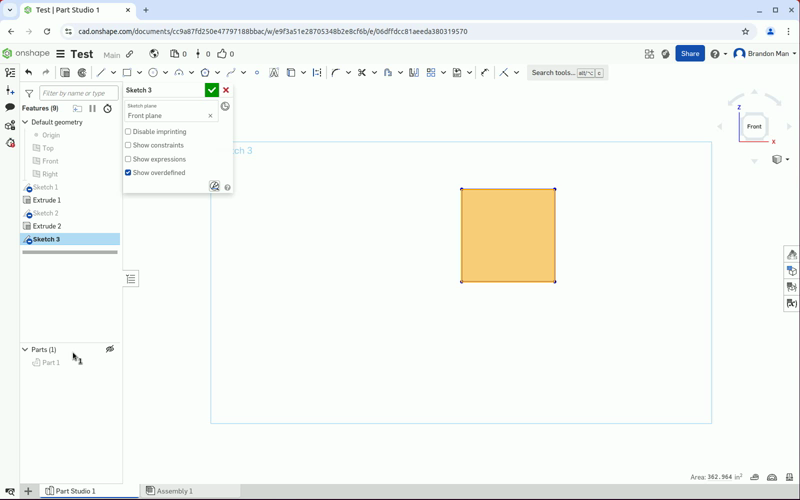
key(shift+y)
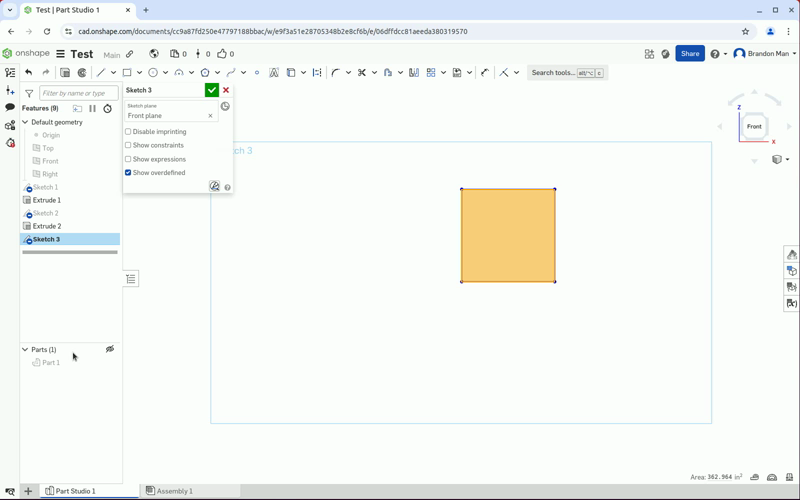
key(shift+e)
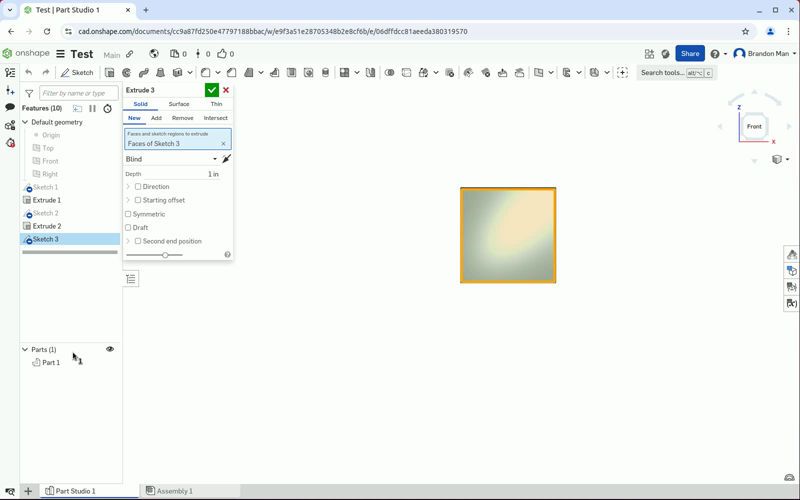
mouse_move(143, 106)
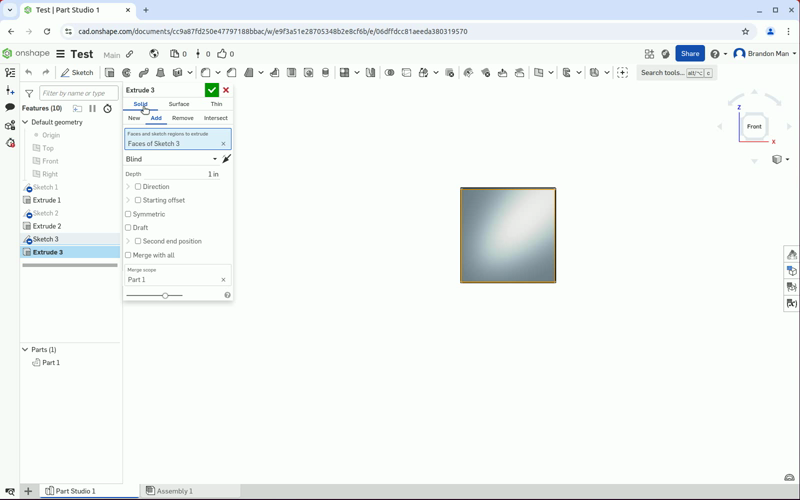
click(143, 106)
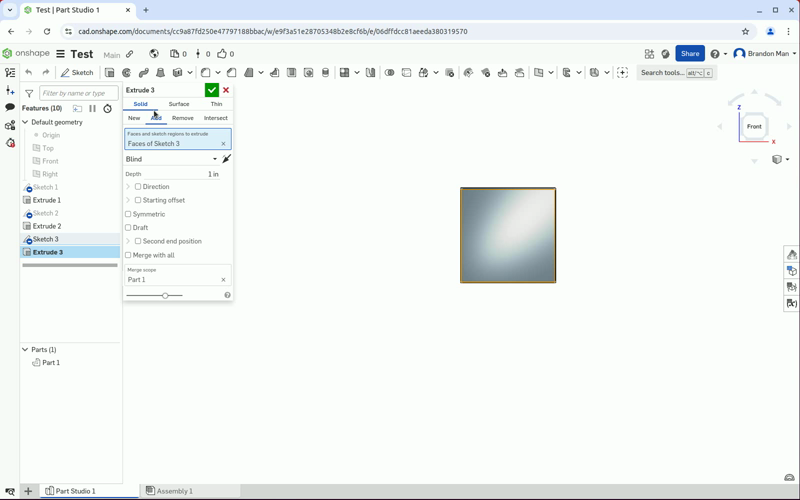
mouse_move(186, 120)
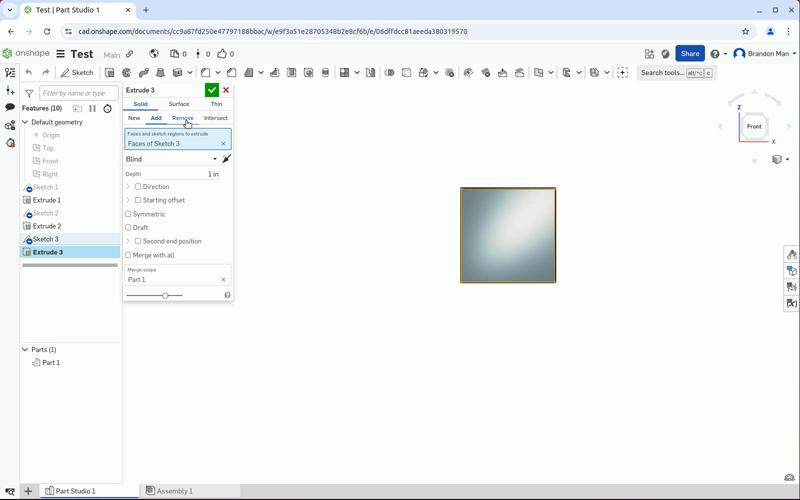
click(186, 120)
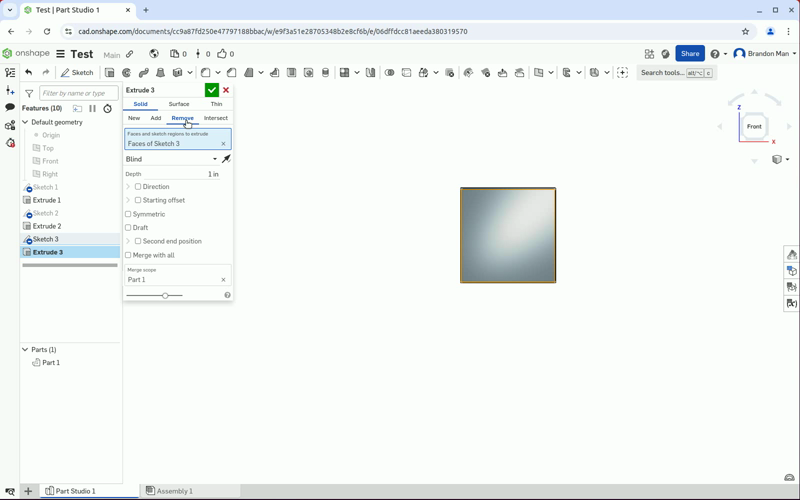
key(tab, 4)
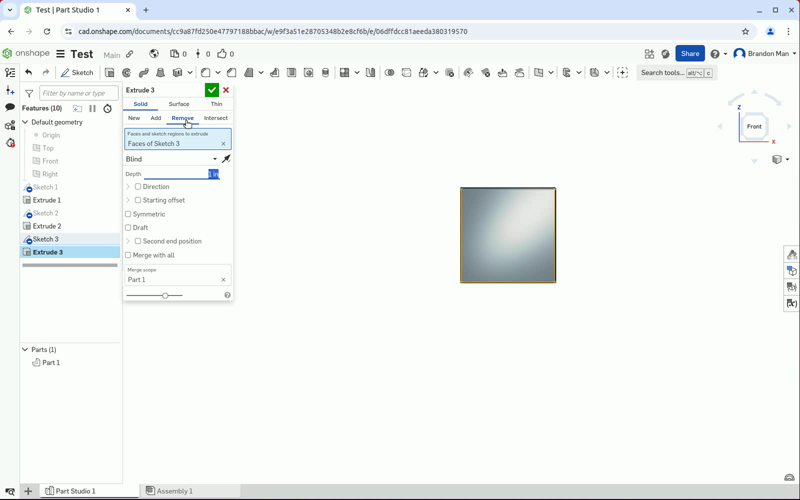
text(7.221)
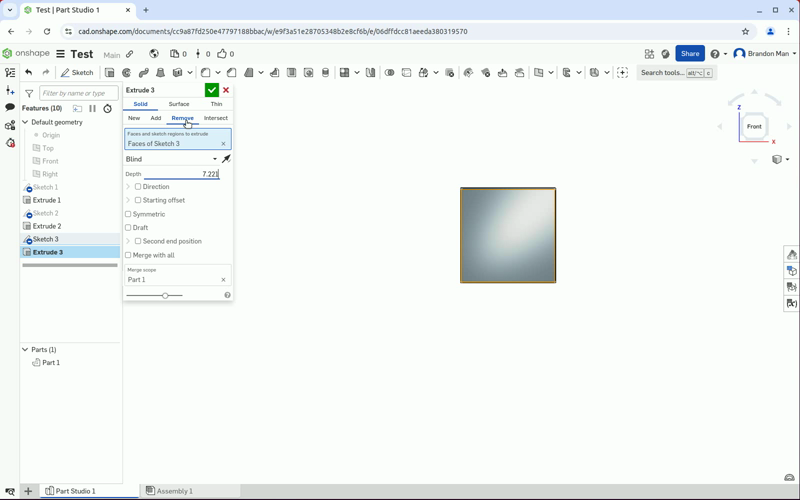
key(tab, 6)
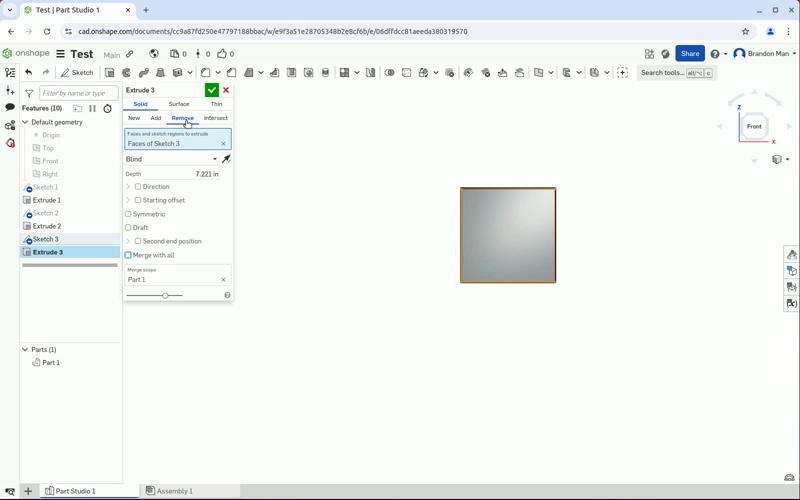
key(space)
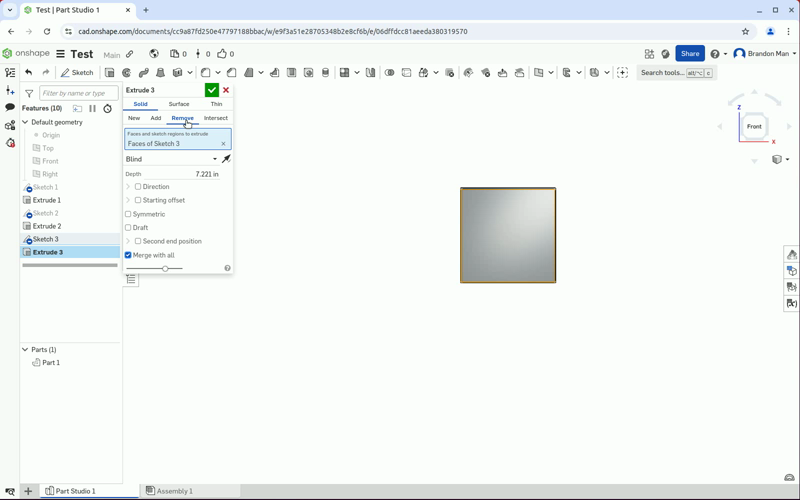
key(enter)
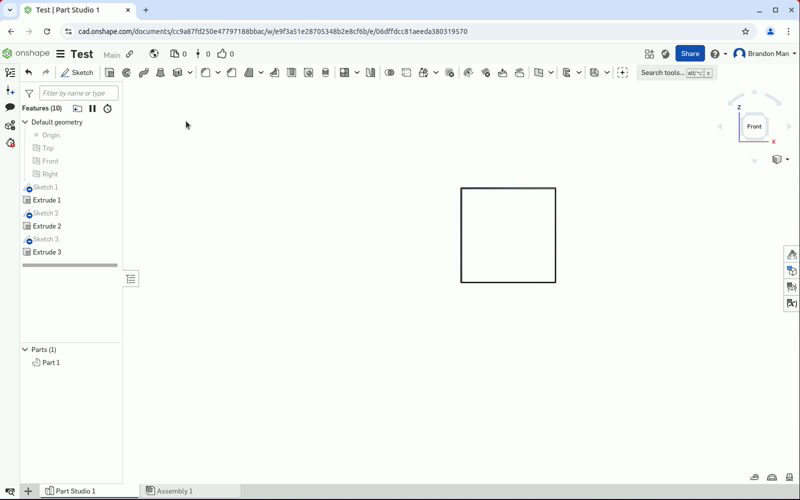
key(shift+h)
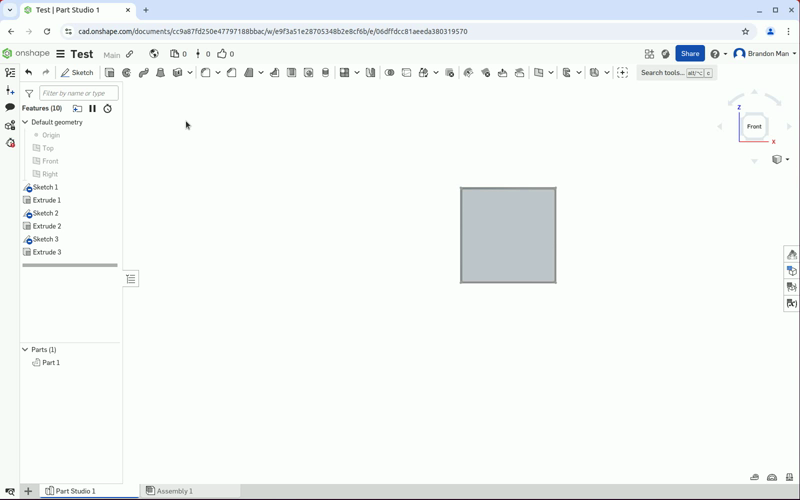
key(shift+h)
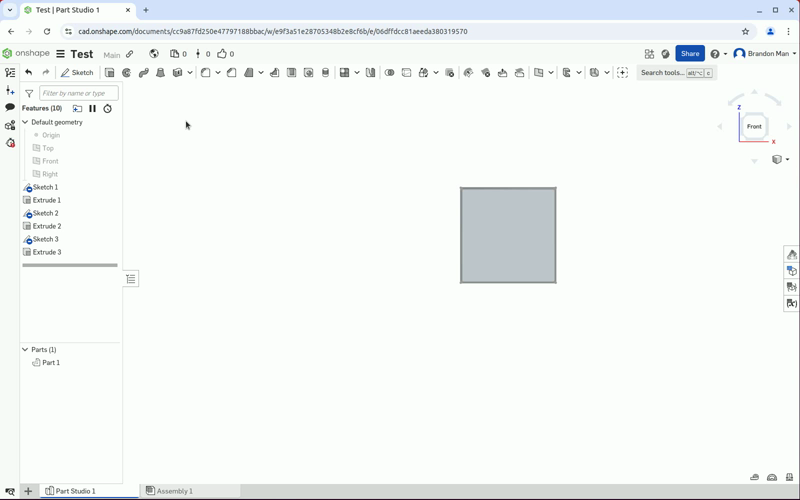
key(shift+7)
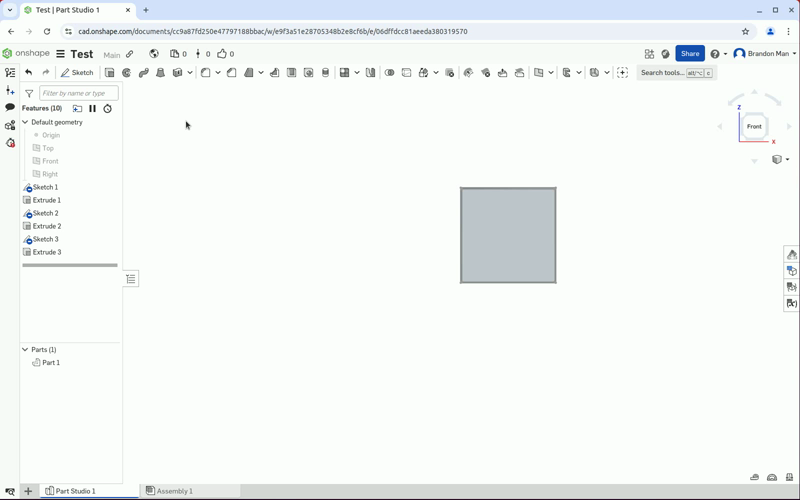
key(left, 2)
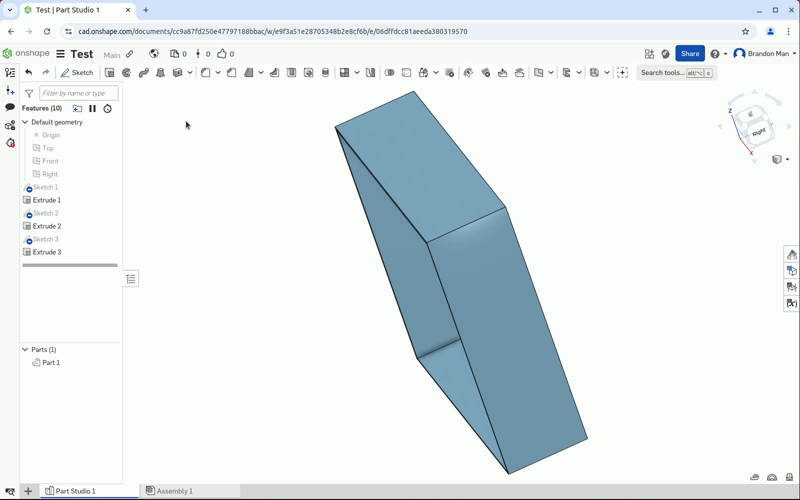
key(down, 2)
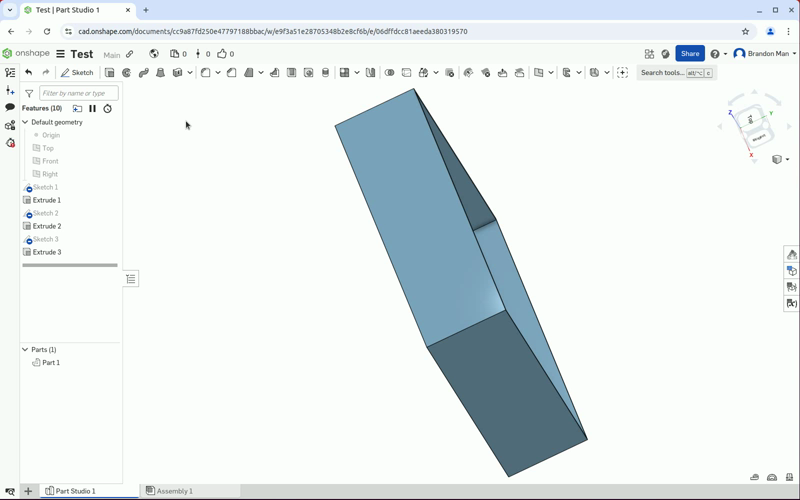
key(up, 2)
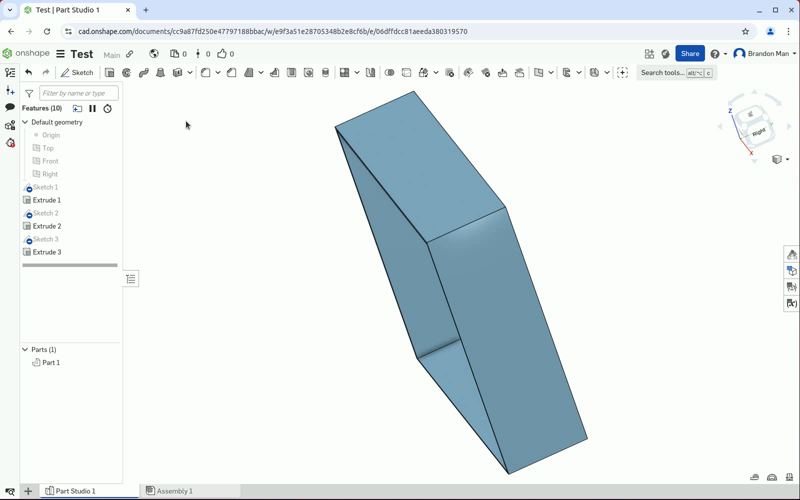
key(right, 2)
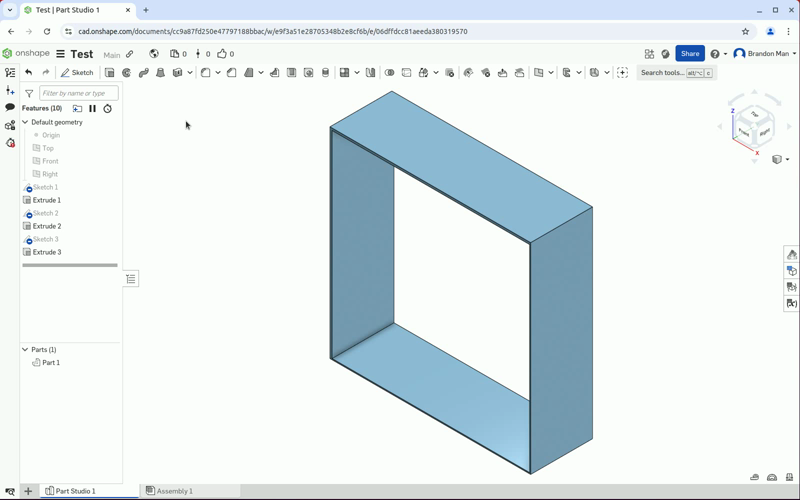
mouse_move(73, 189)
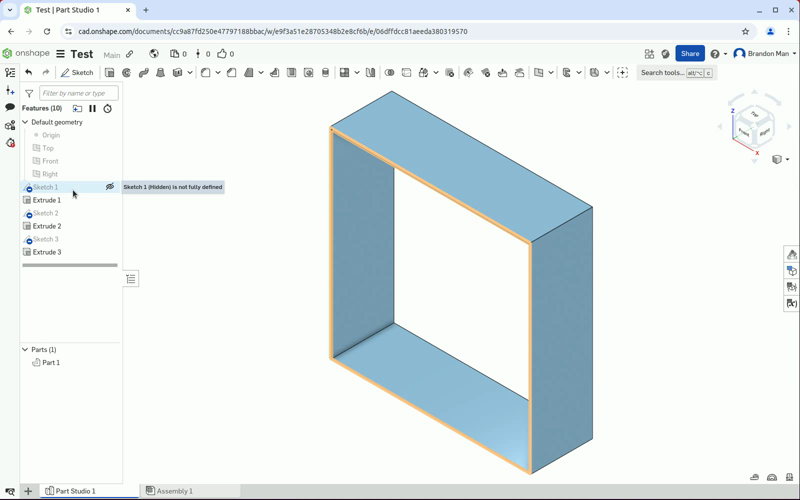
click(73, 189)